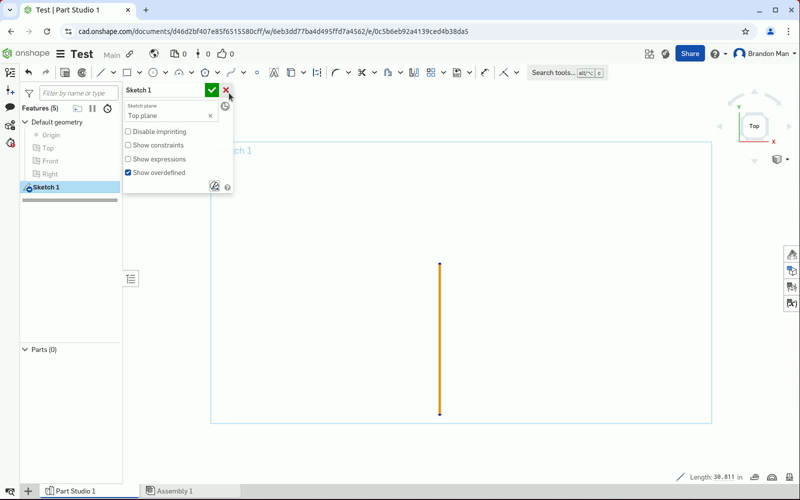
key(shift+h)
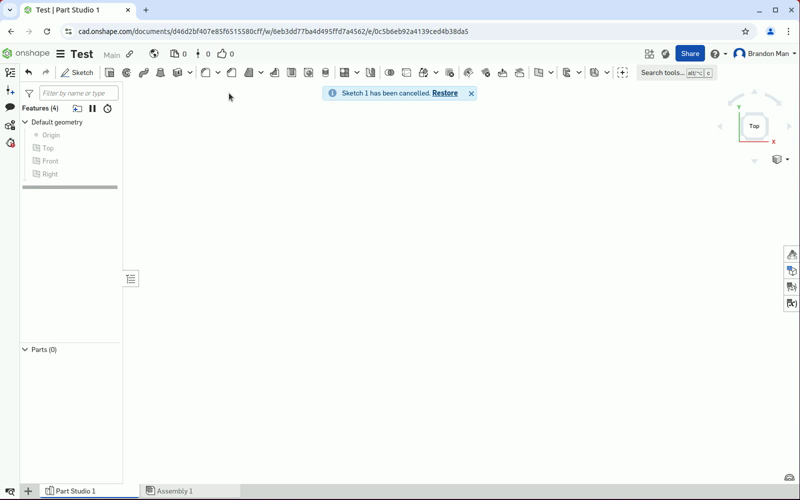
mouse_move(73, 352)
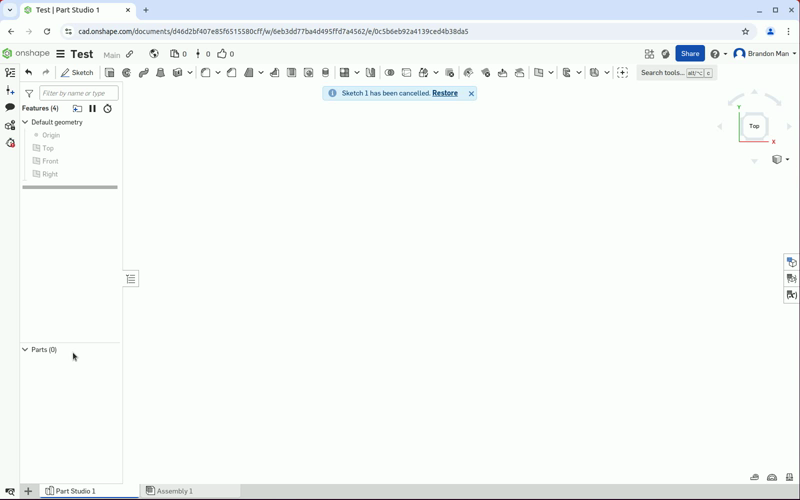
key(y)
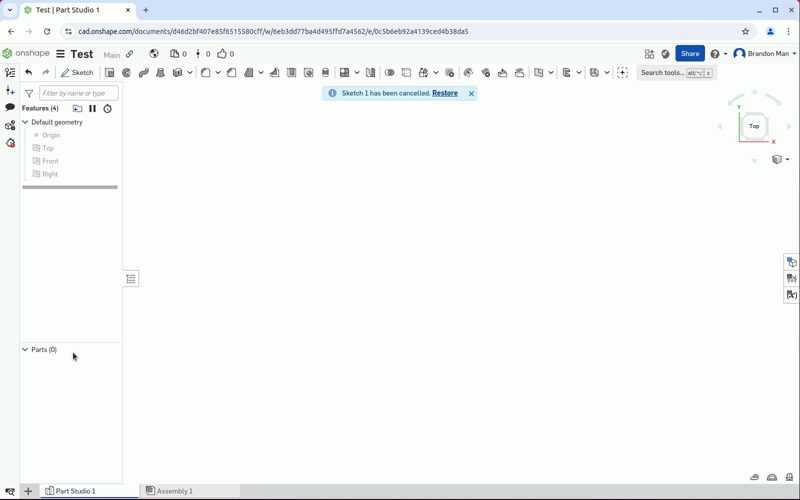
key(shift+p)
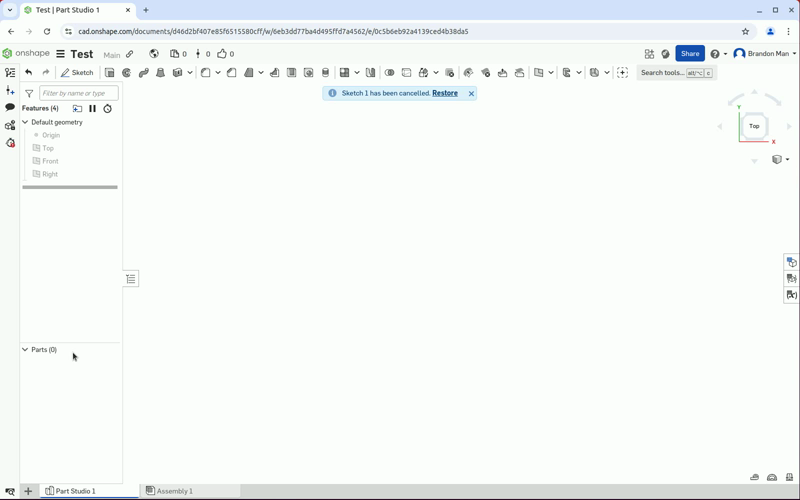
key(space)
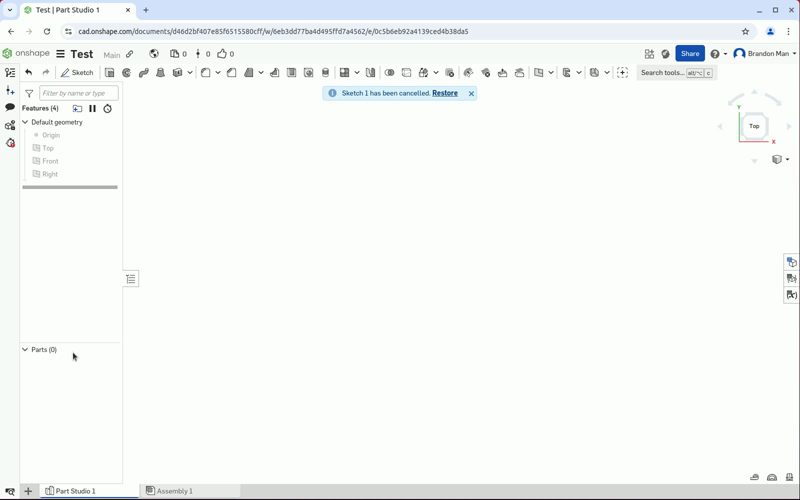
key_down(shift)
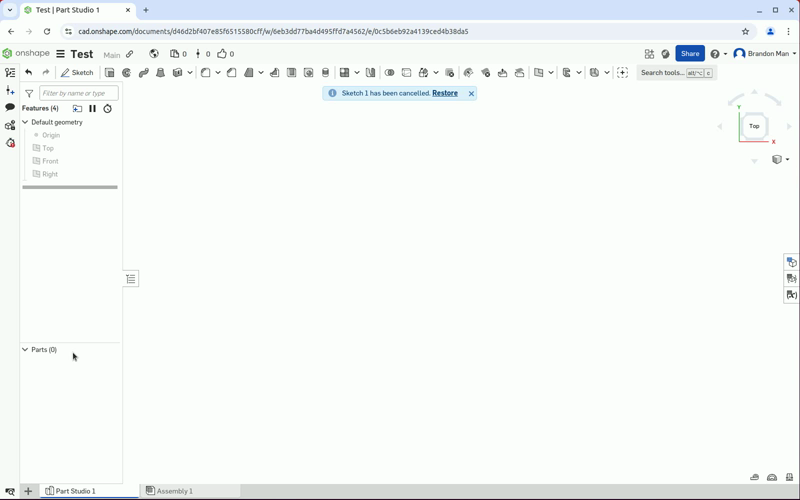
key(up)
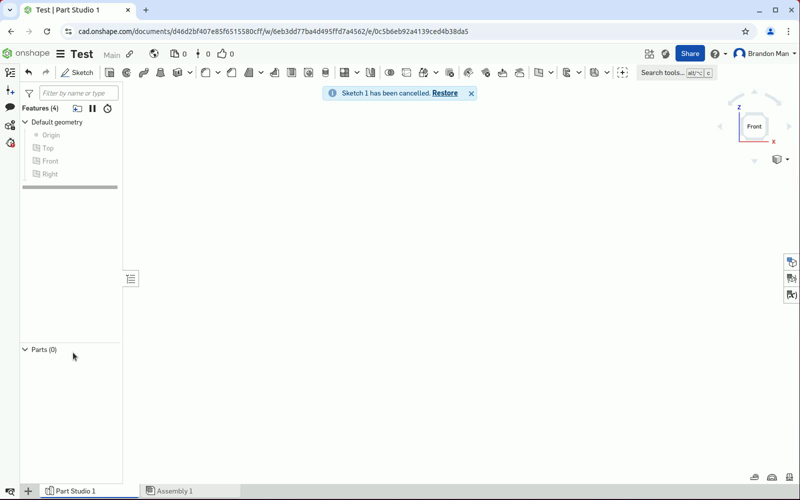
key_up(shift)
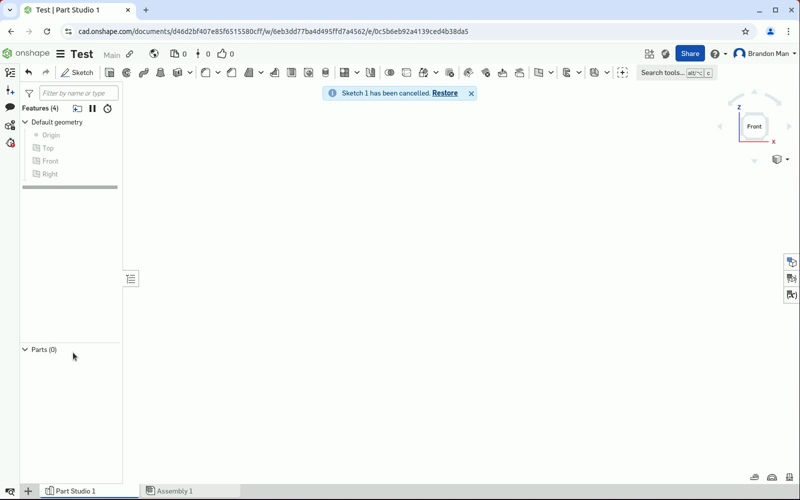
key(space)
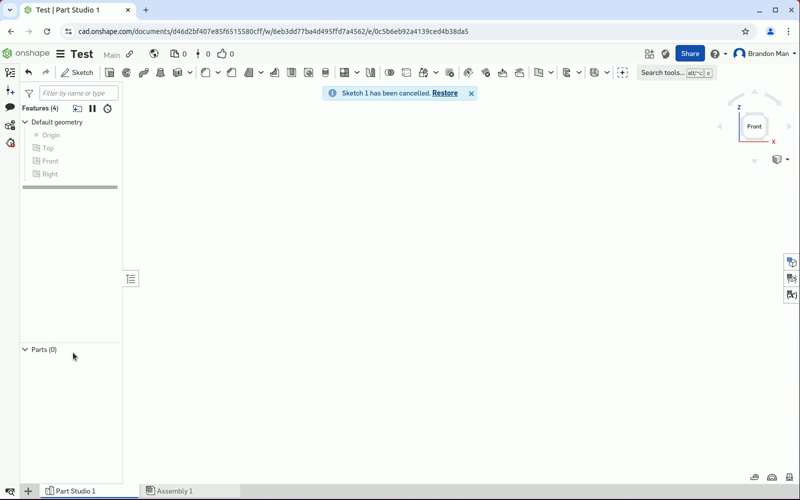
key_down(shift)
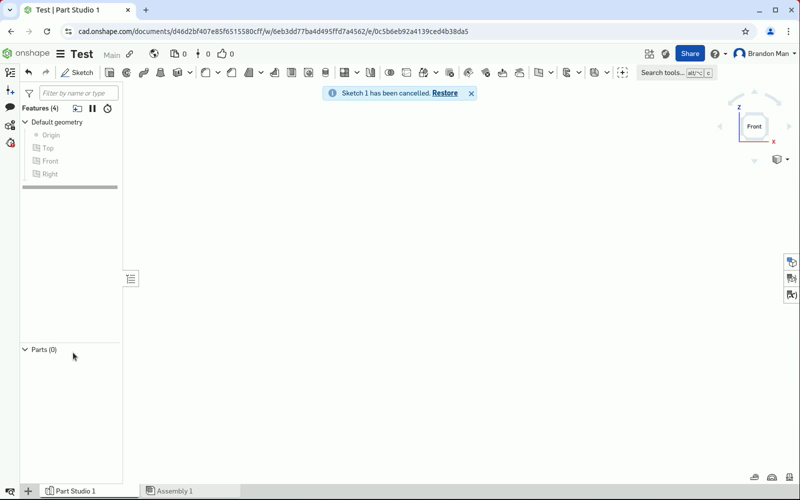
key(left)
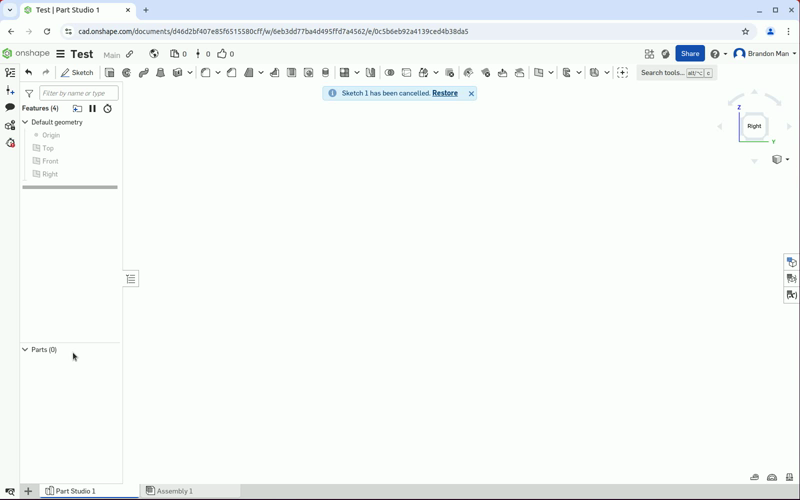
key_up(shift)
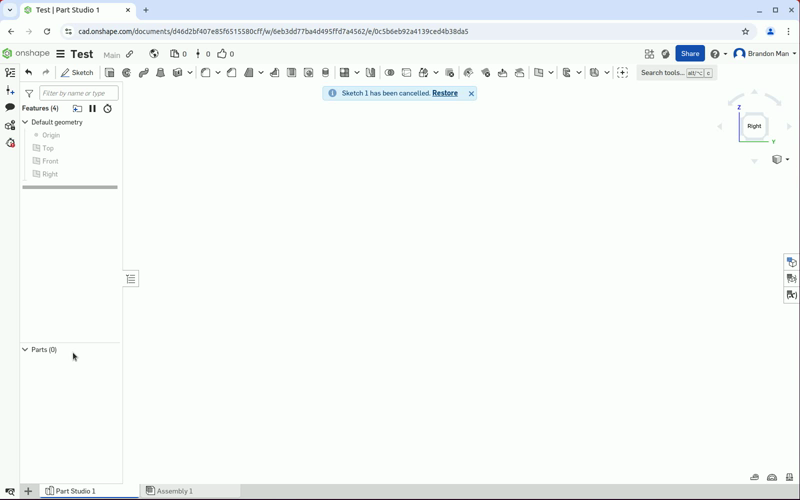
mouse_move(73, 352)
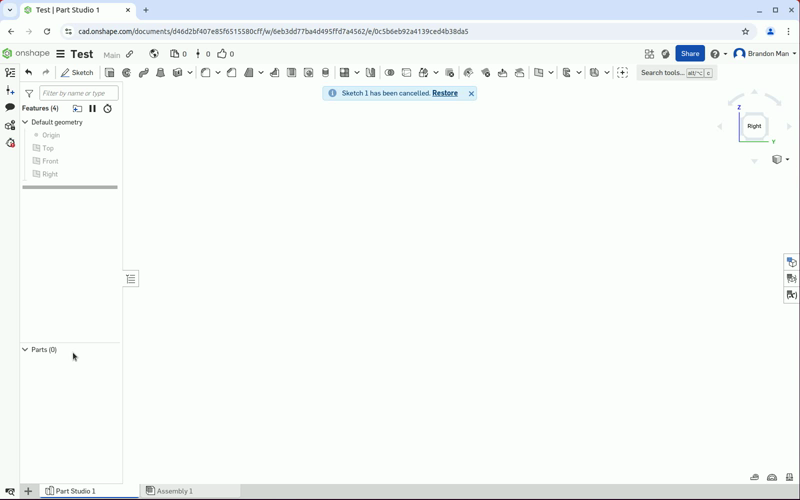
key(shift+y)
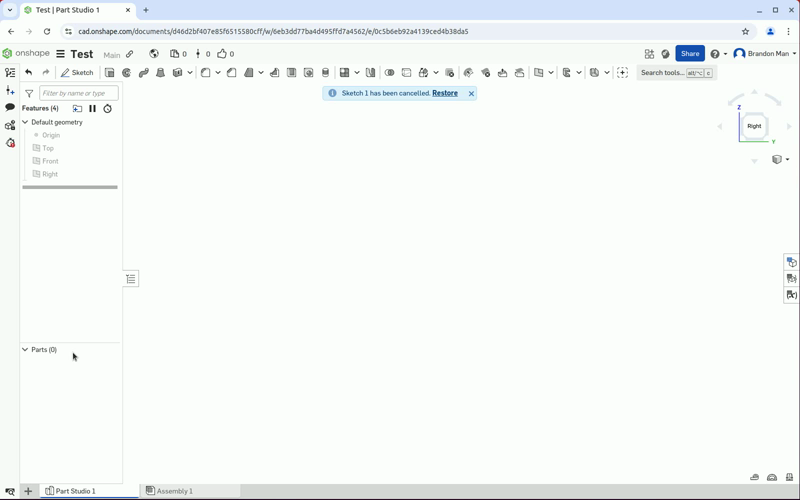
key(shift+s)
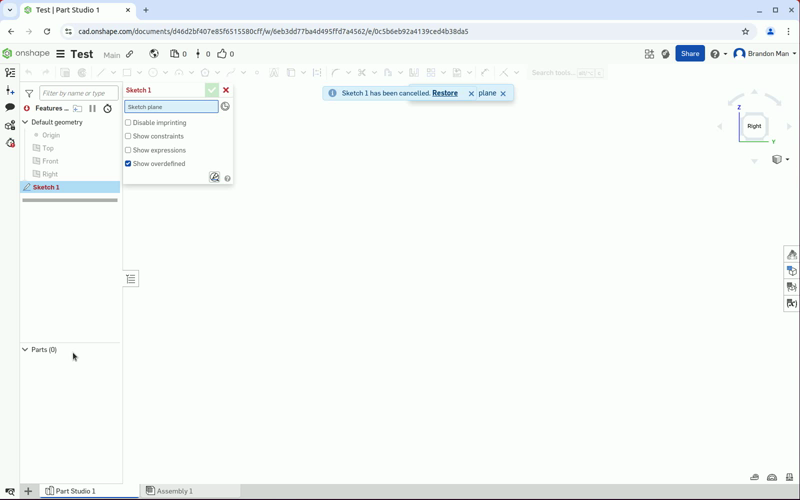
mouse_move(73, 176)
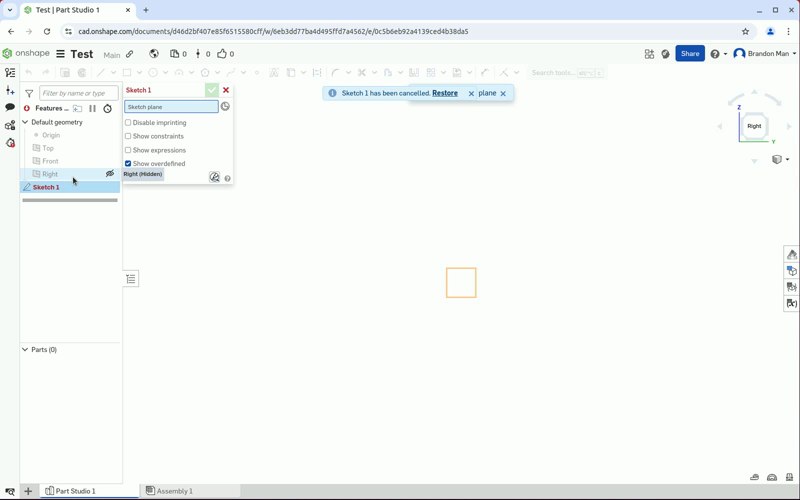
click(73, 176)
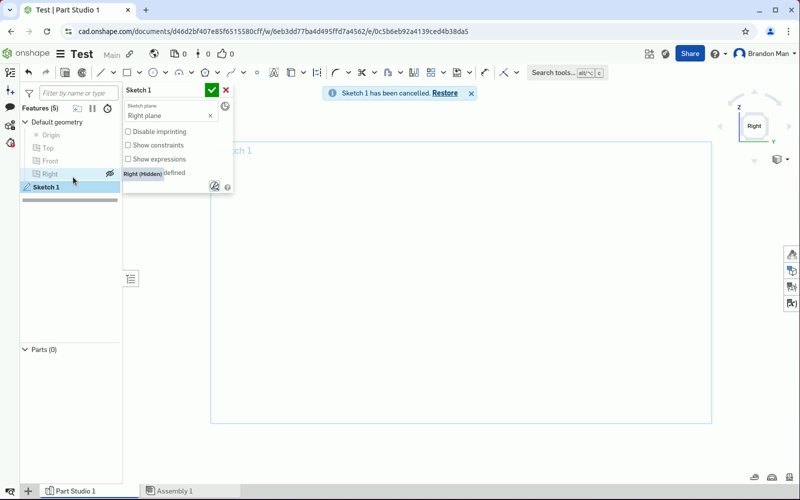
mouse_move(73, 352)
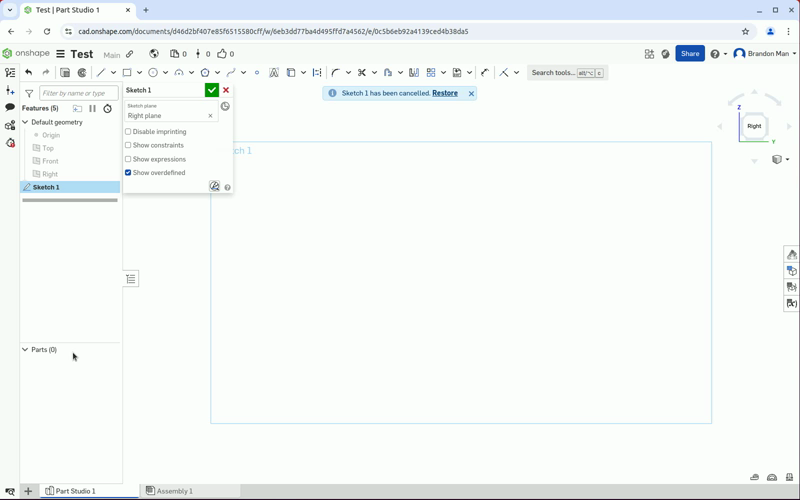
key(y)
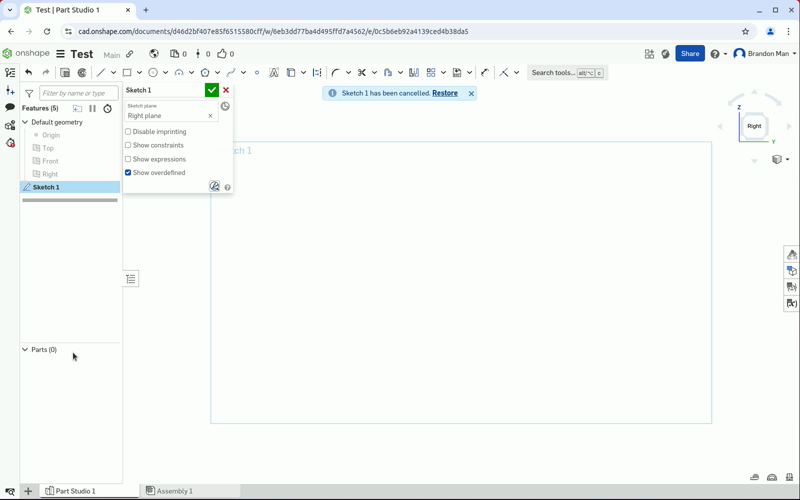
key(l)
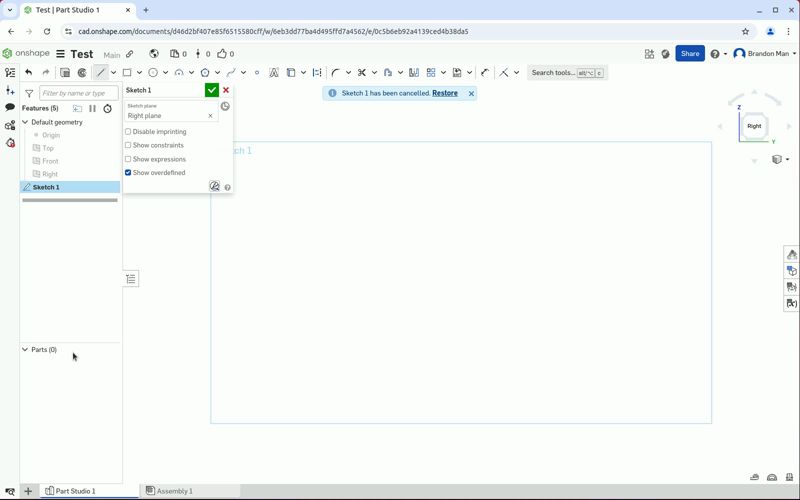
key_down(shift)
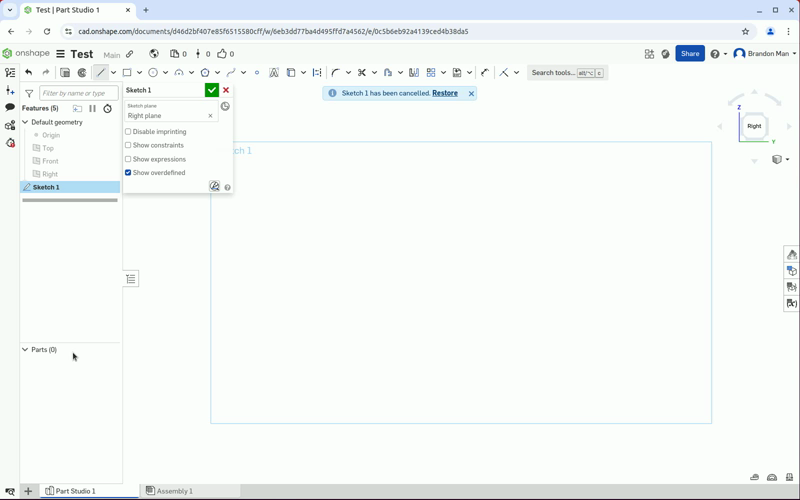
mouse_move(359, 250)
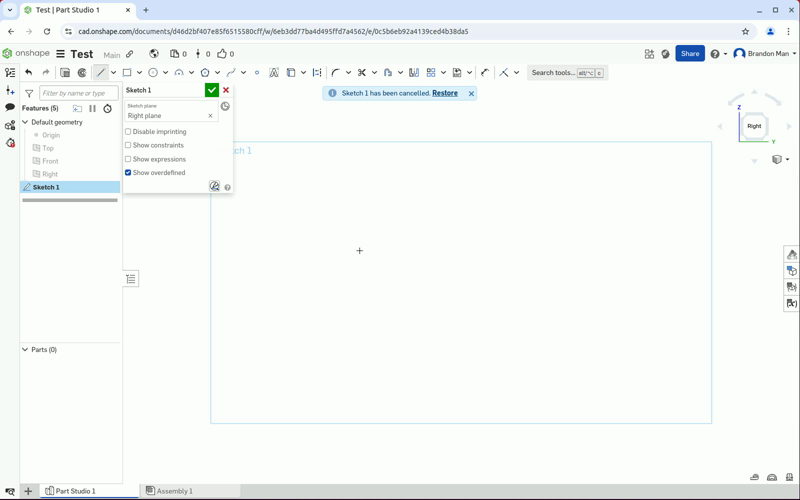
click(359, 250)
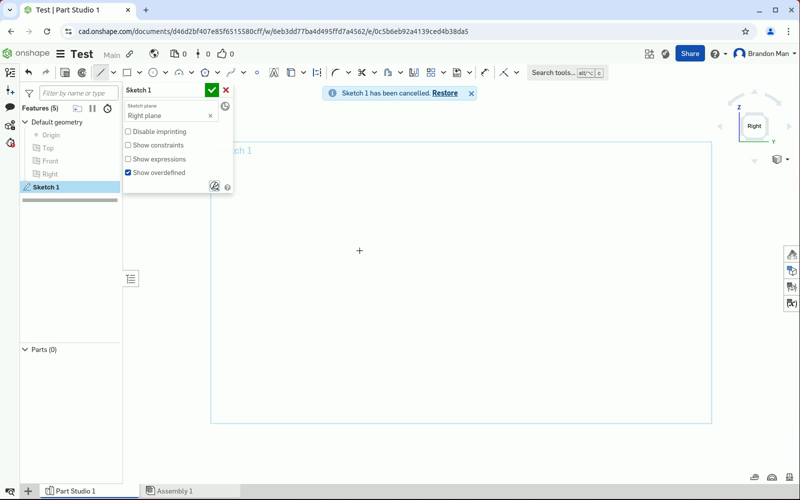
key_up(shift)
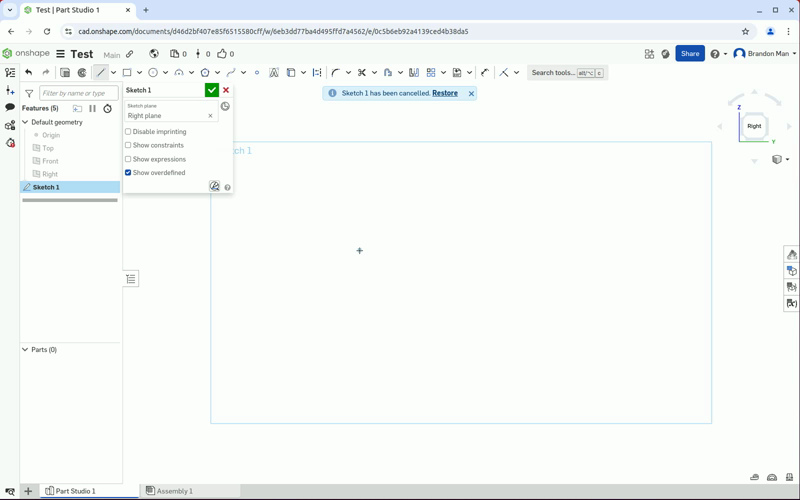
key_down(shift)
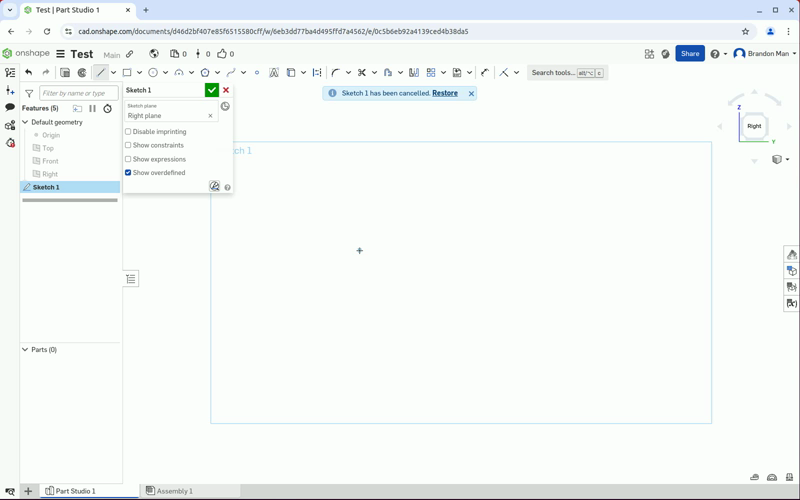
mouse_move(554, 250)
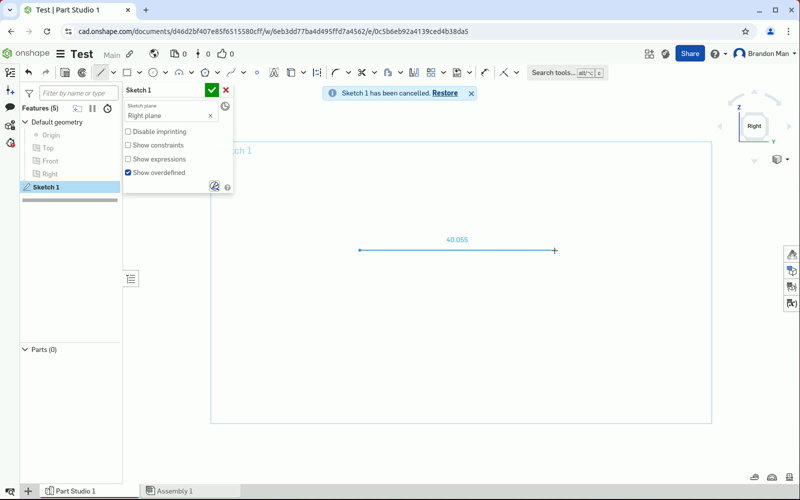
click(554, 250)
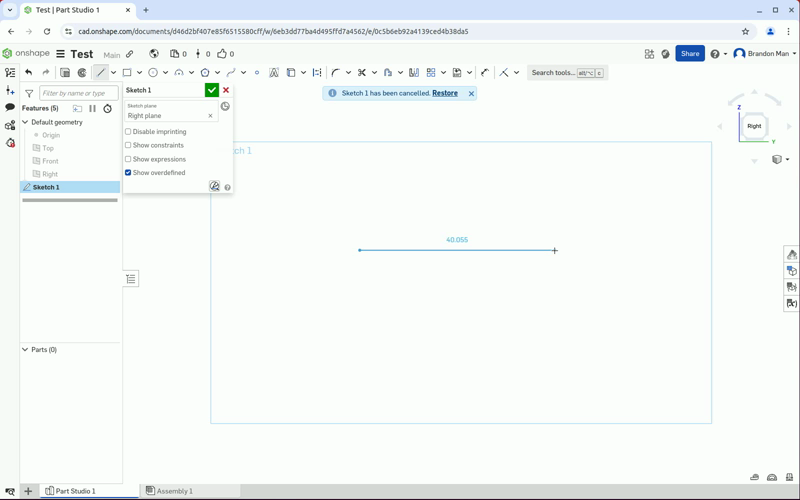
key_up(shift)
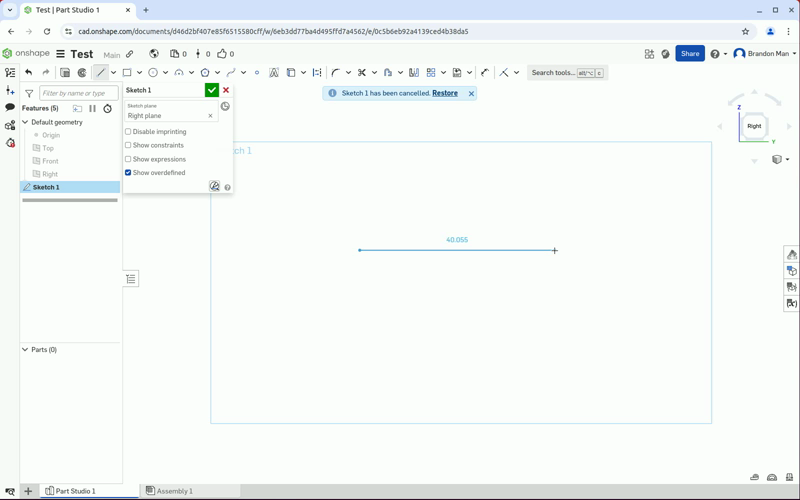
key_down(shift)
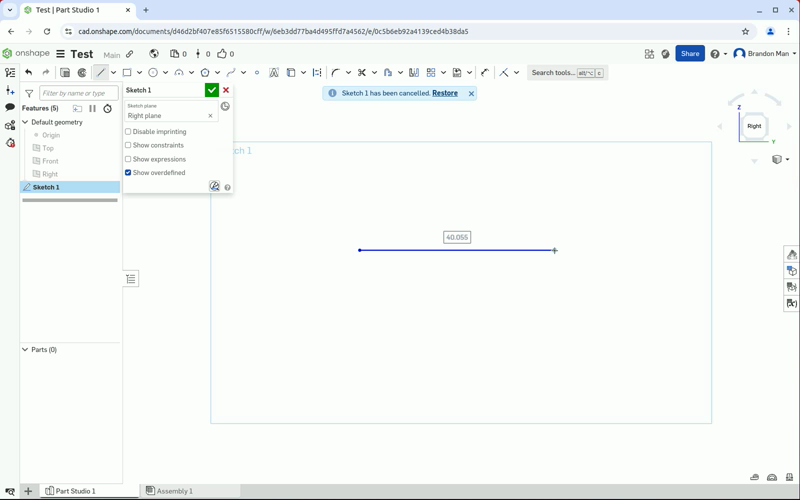
mouse_move(584, 250)
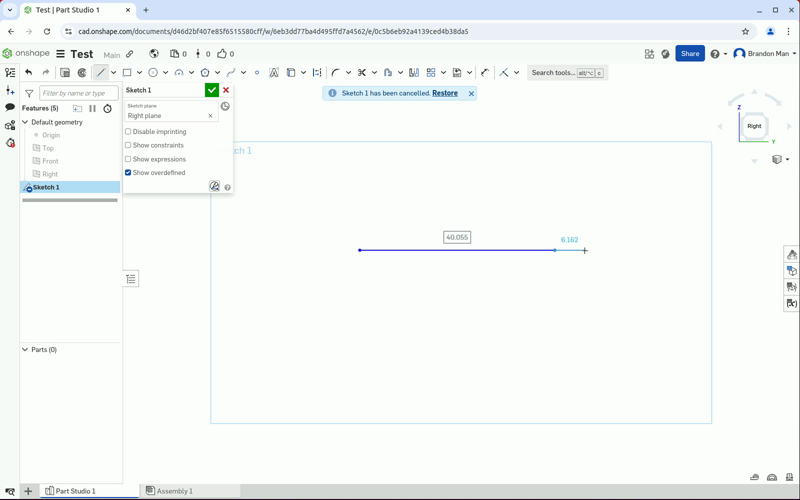
mouse_move(554, 241)
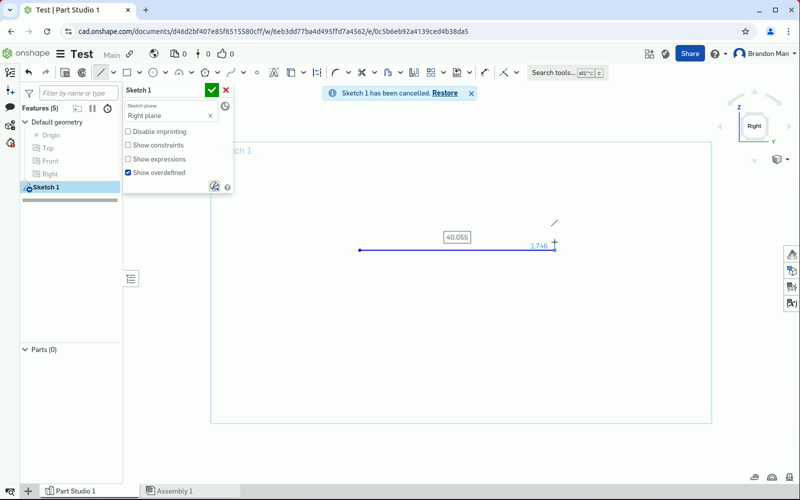
click(554, 241)
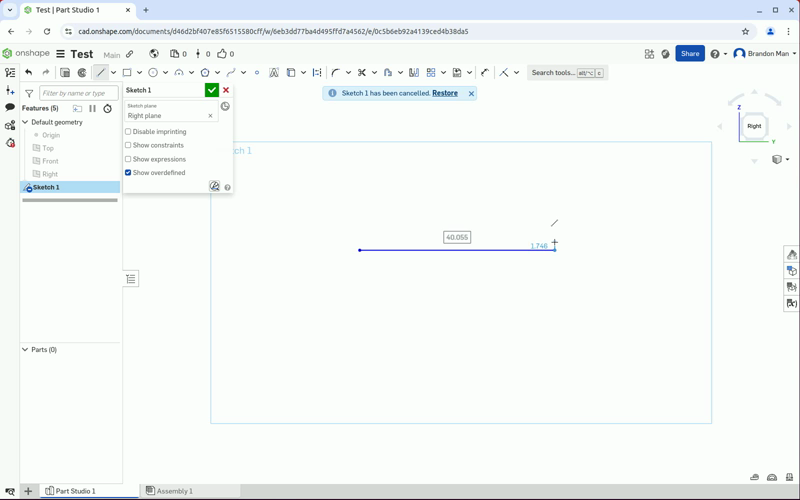
key_up(shift)
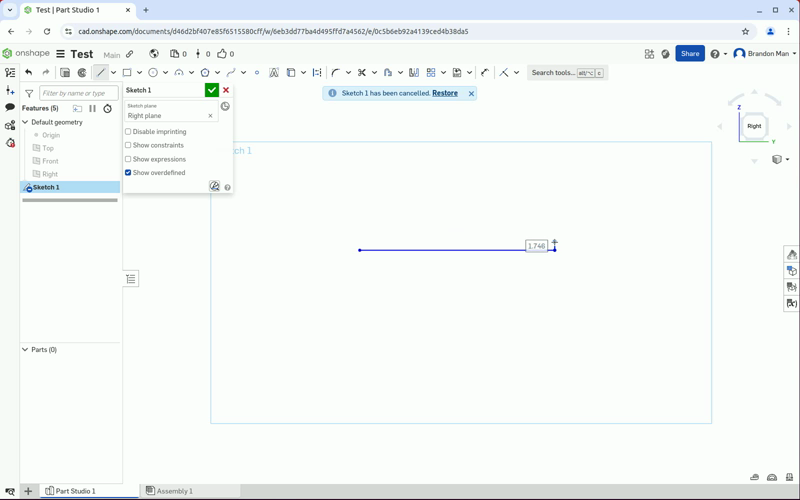
key_down(shift)
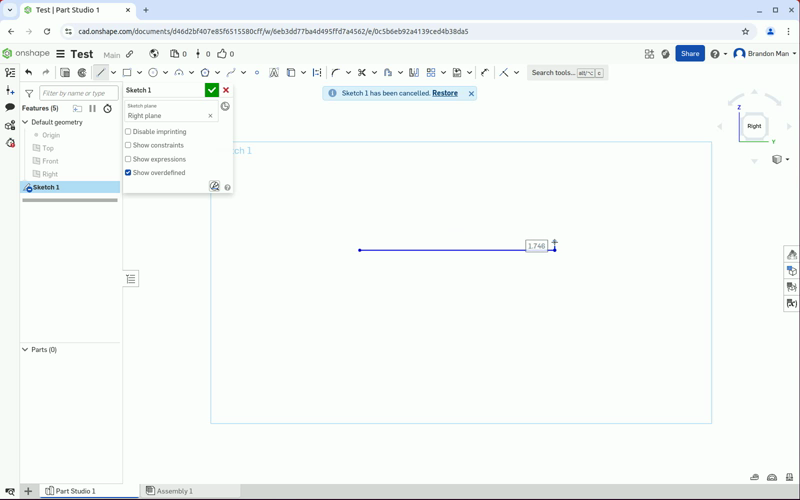
mouse_move(359, 241)
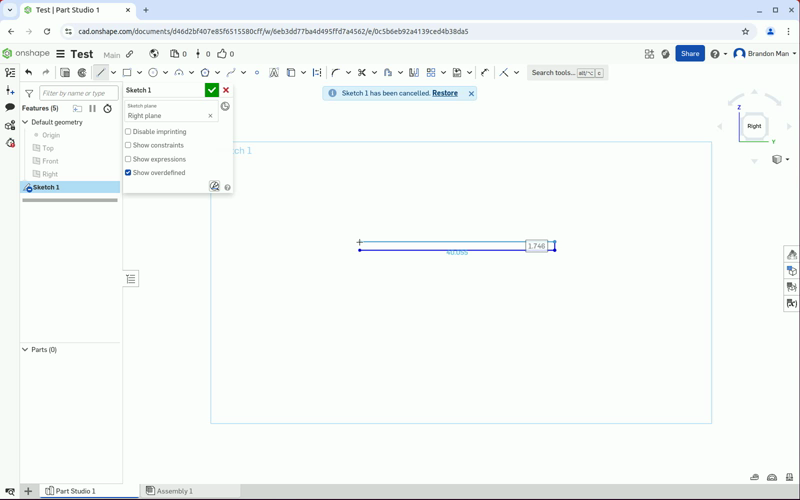
click(359, 241)
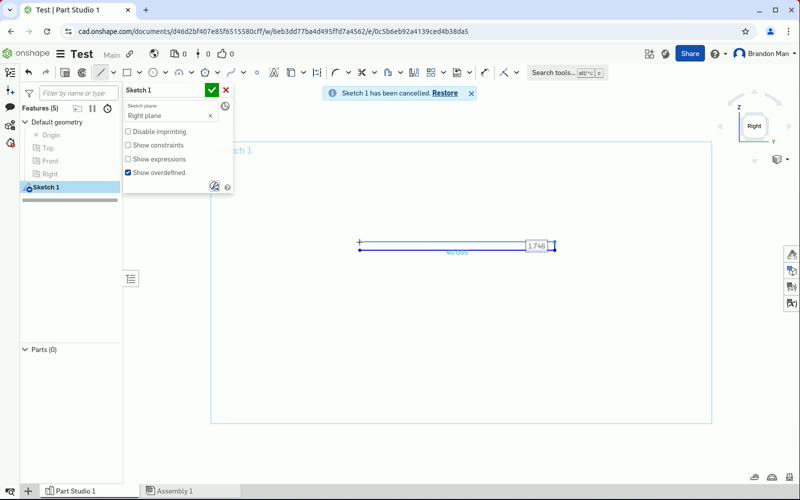
key_up(shift)
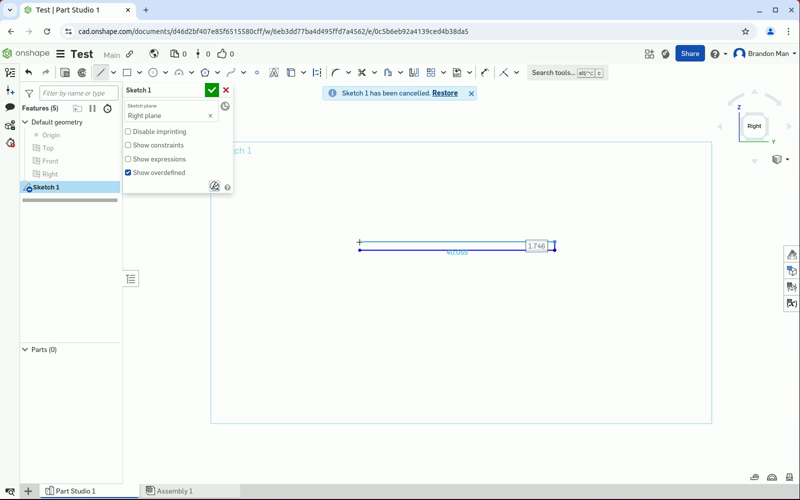
mouse_move(389, 241)
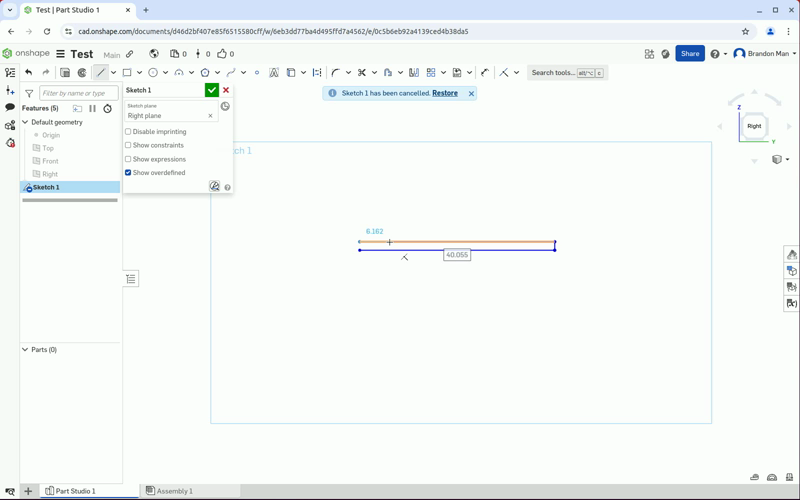
key_down(shift)
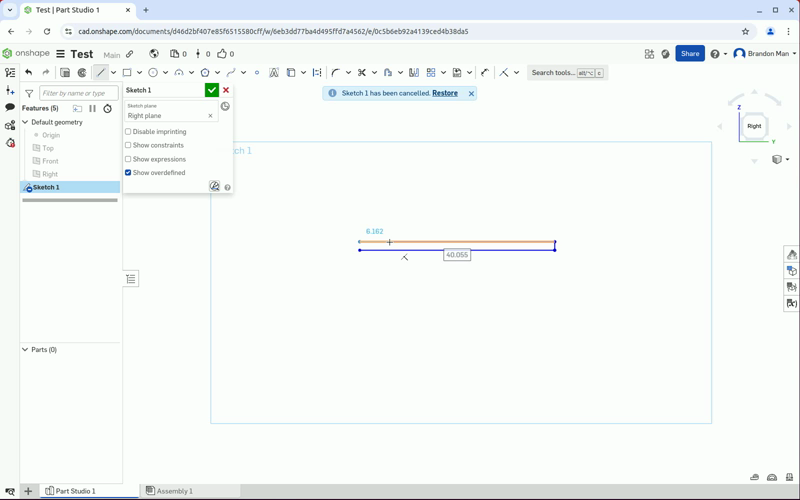
mouse_move(359, 250)
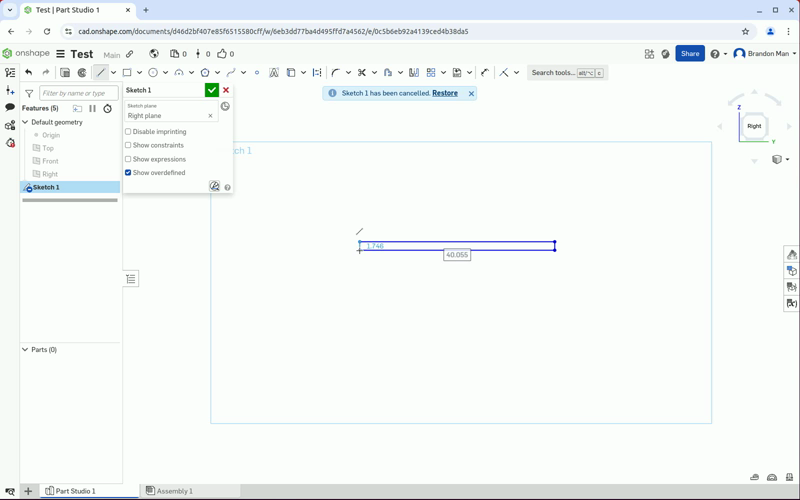
key_up(shift)
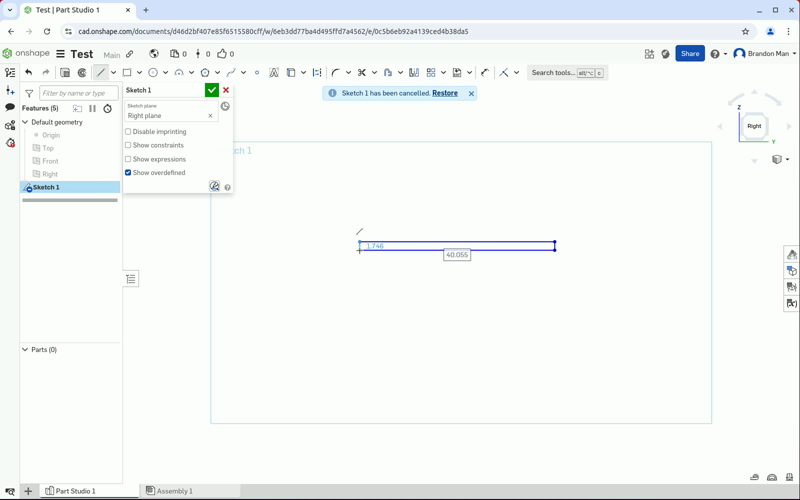
click(359, 250)
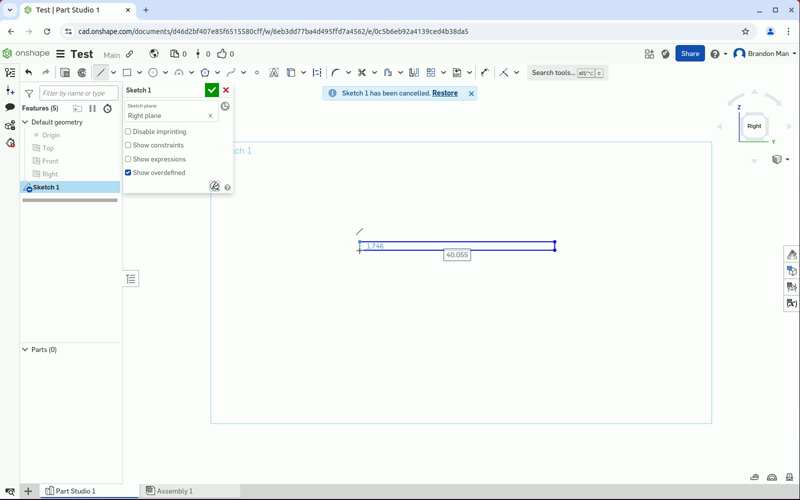
key(esc)
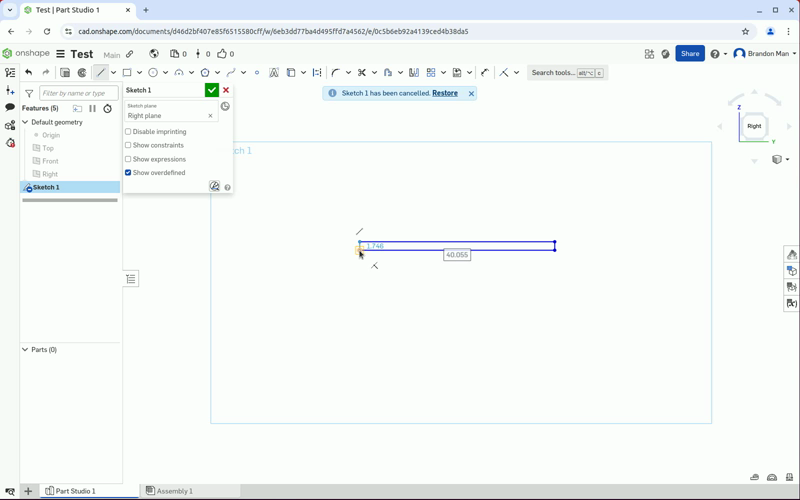
mouse_move(379, 246)
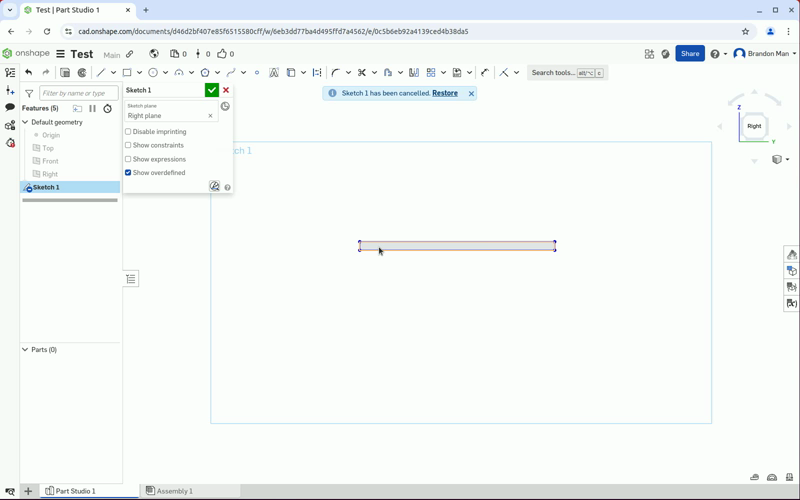
scroll(6)
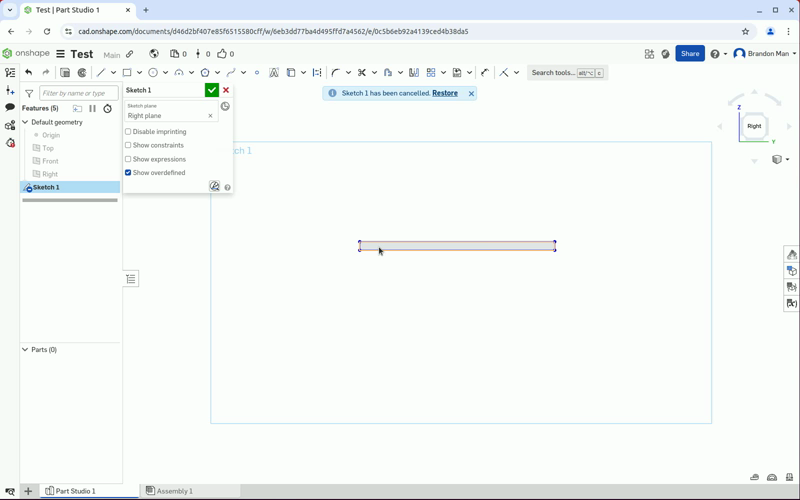
scroll(6)
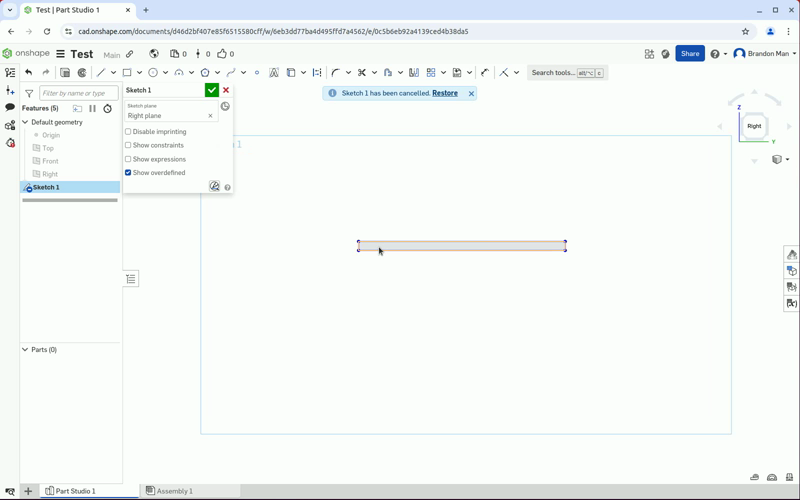
scroll(6)
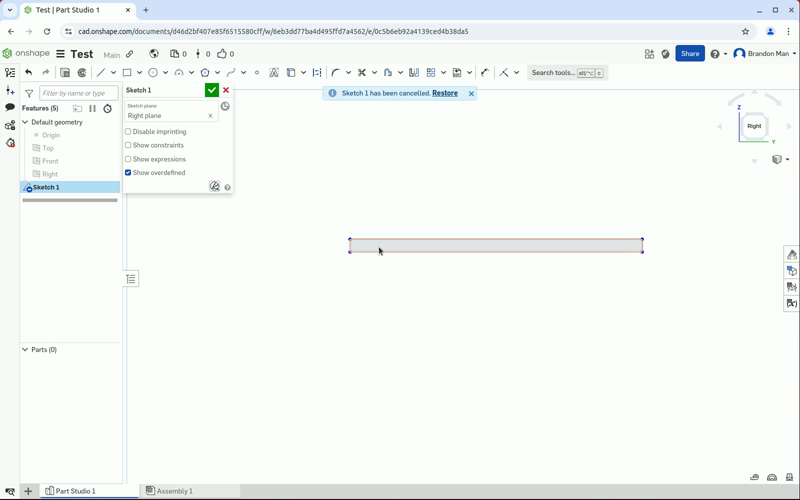
scroll(6)
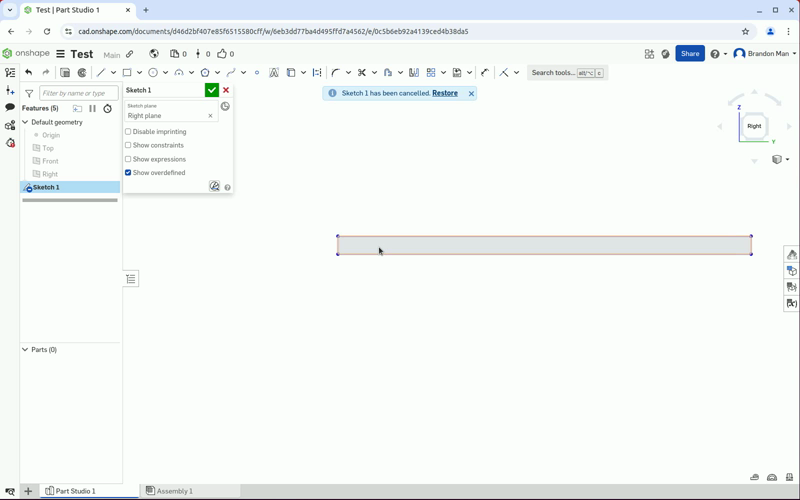
scroll(6)
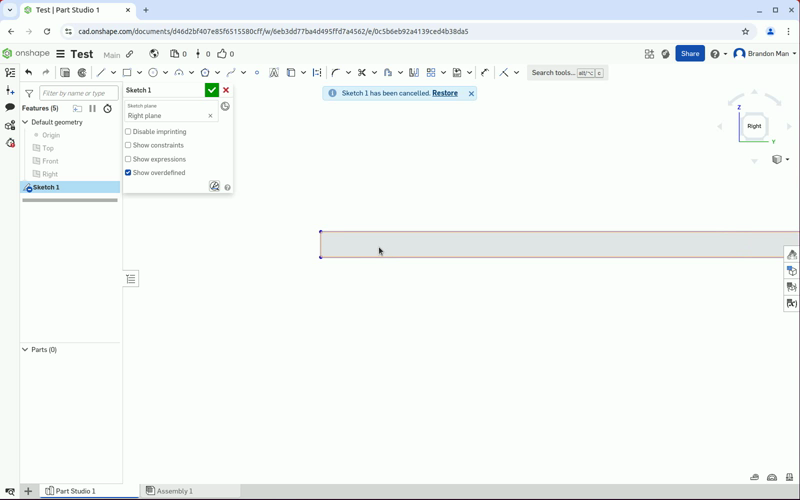
scroll(6)
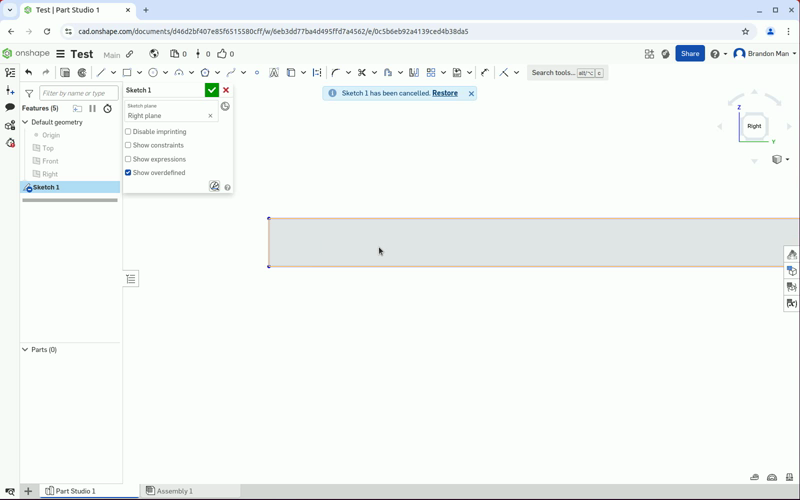
scroll(6)
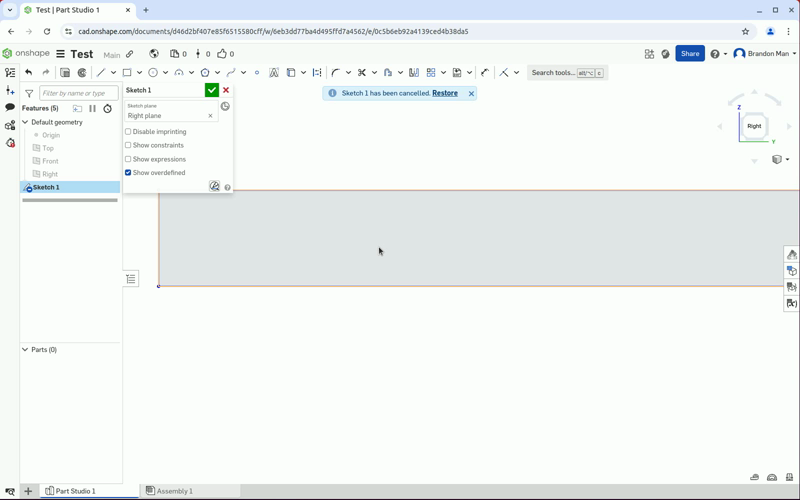
click(379, 246)
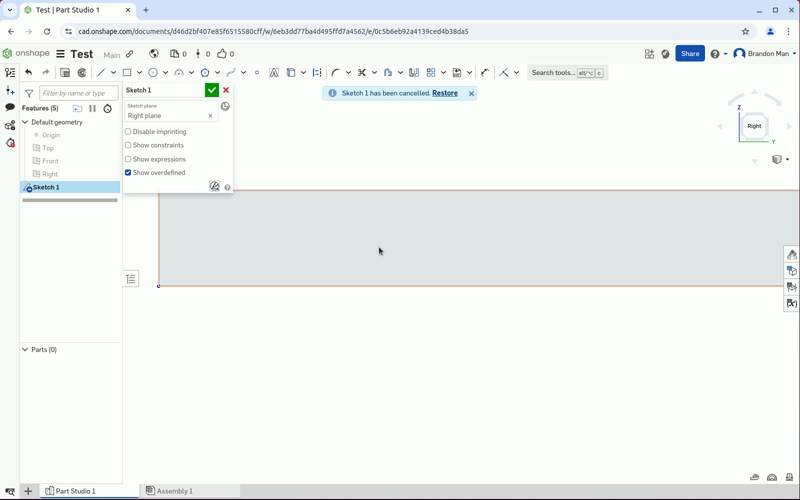
scroll(-6)
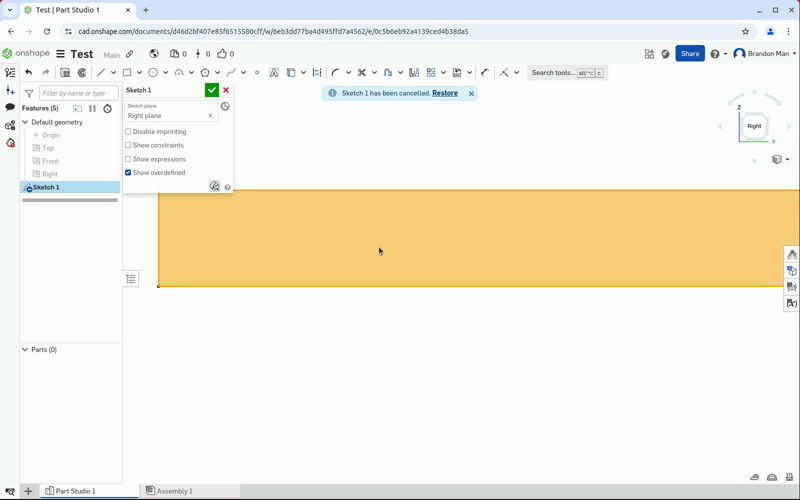
scroll(-6)
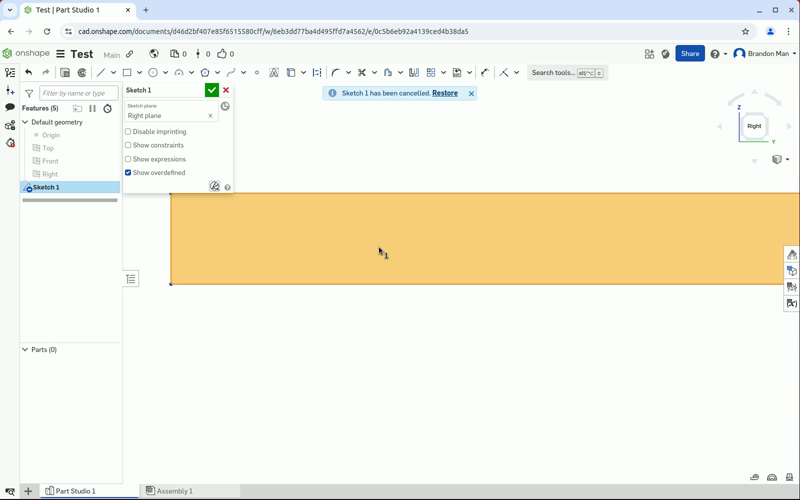
scroll(-6)
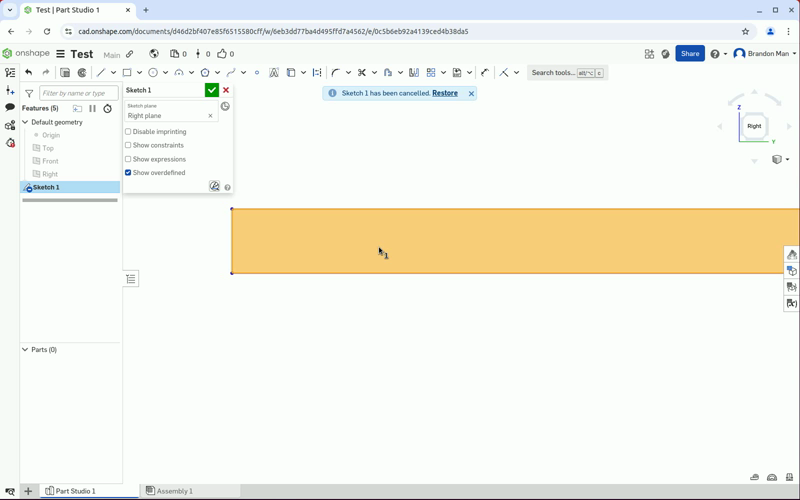
scroll(-6)
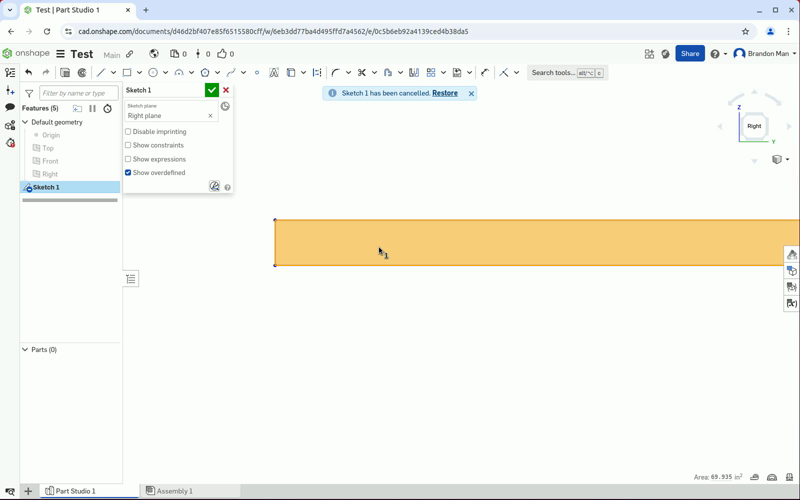
scroll(-6)
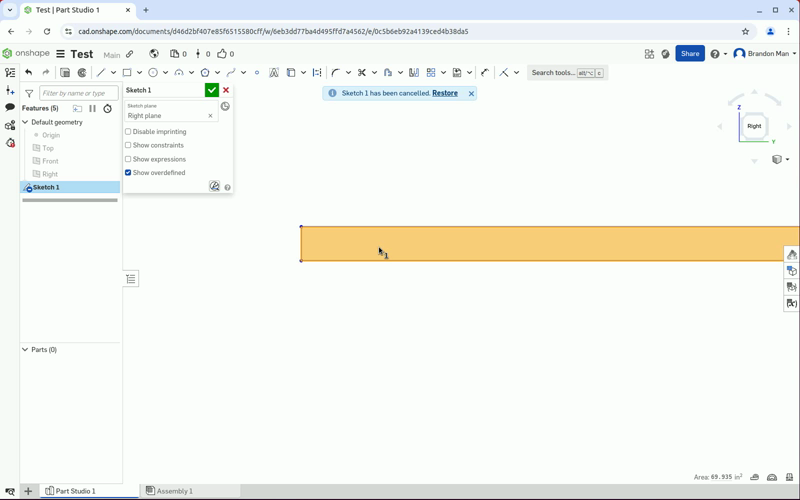
scroll(-6)
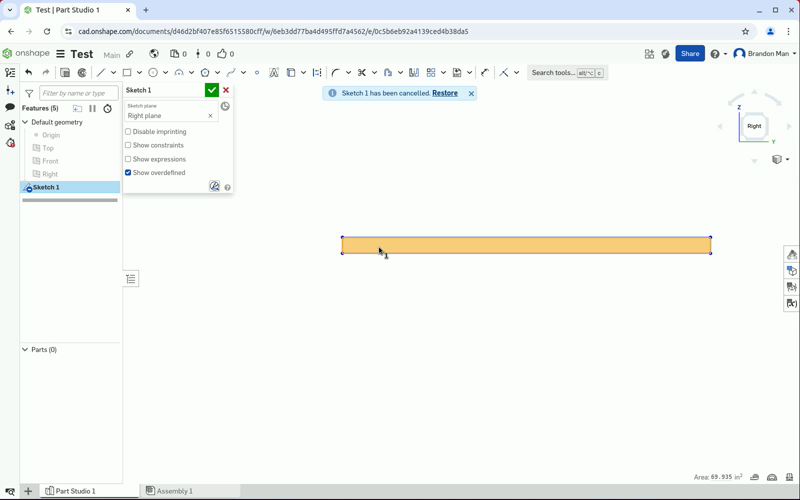
scroll(-6)
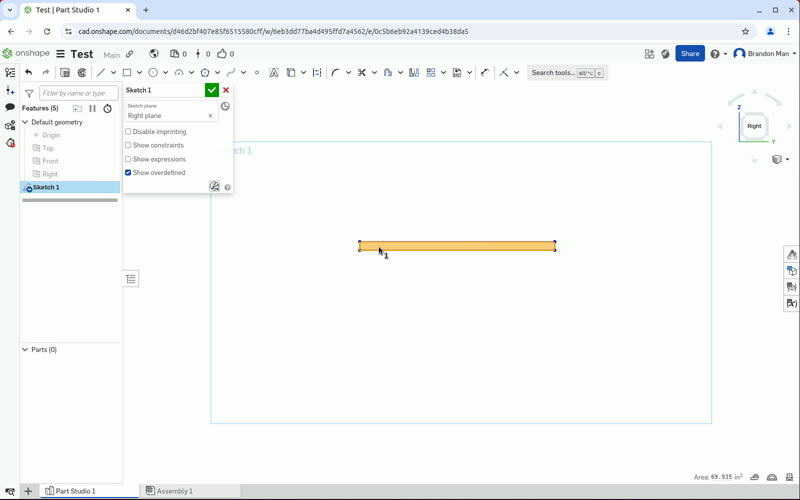
mouse_move(73, 352)
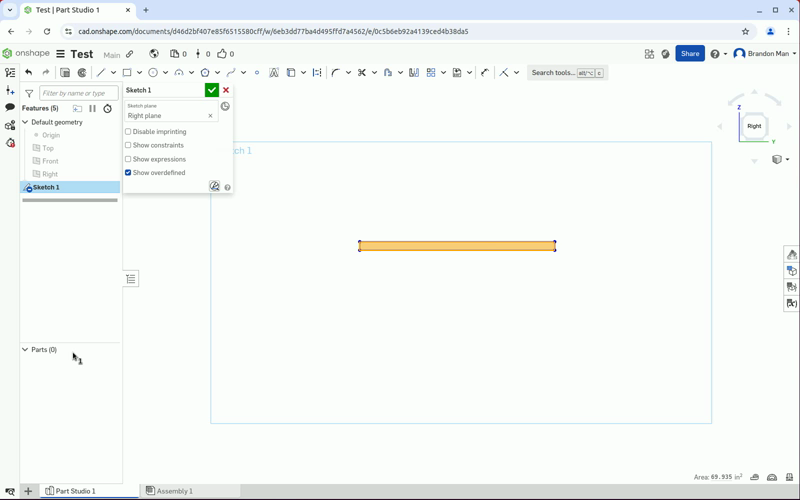
key(shift+y)
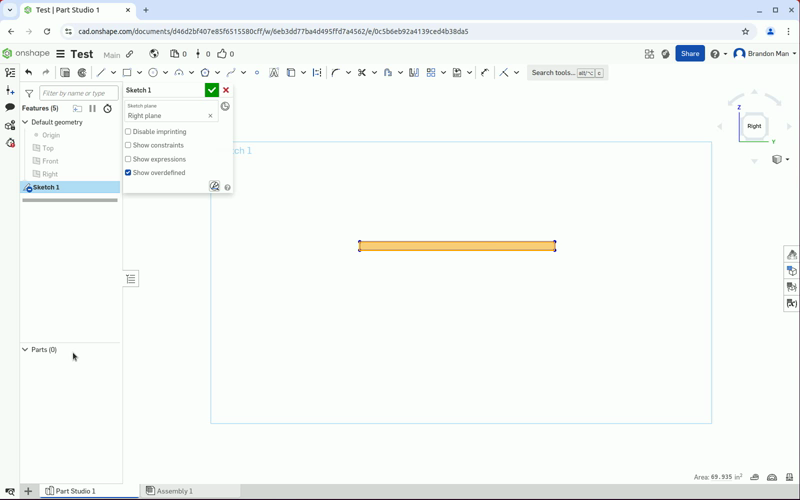
key(shift+e)
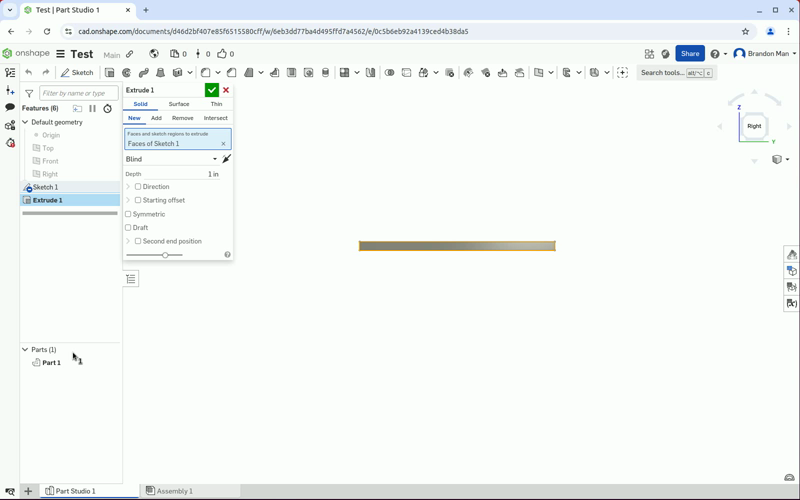
mouse_move(143, 106)
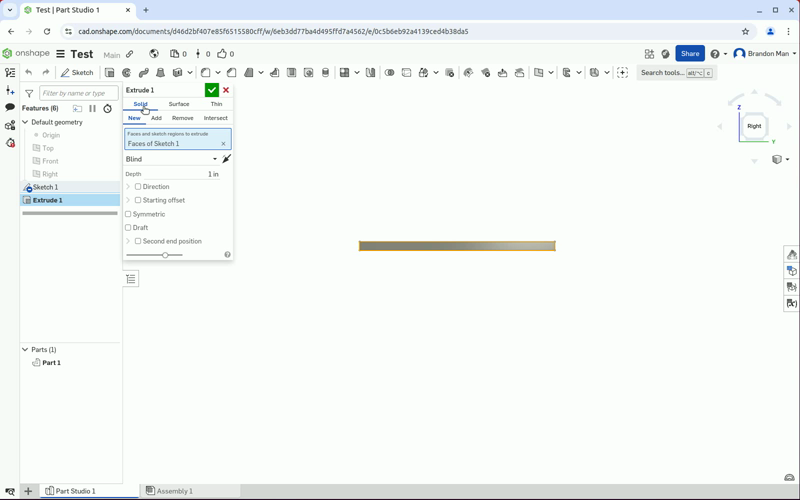
click(143, 106)
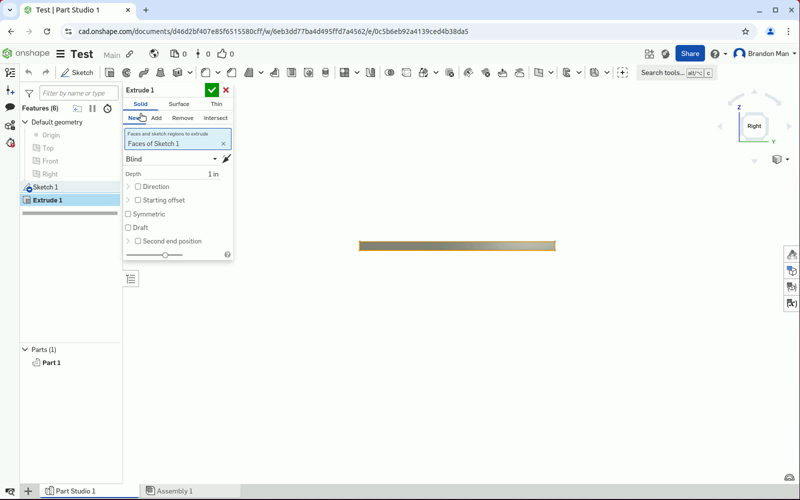
mouse_move(137, 120)
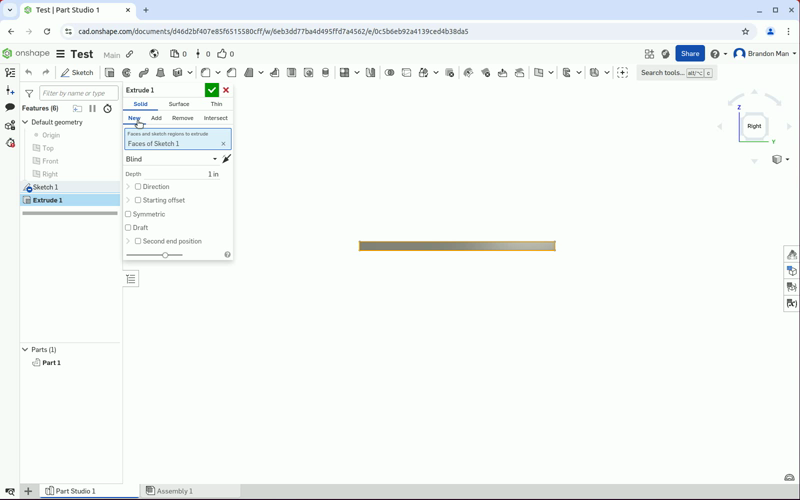
click(137, 120)
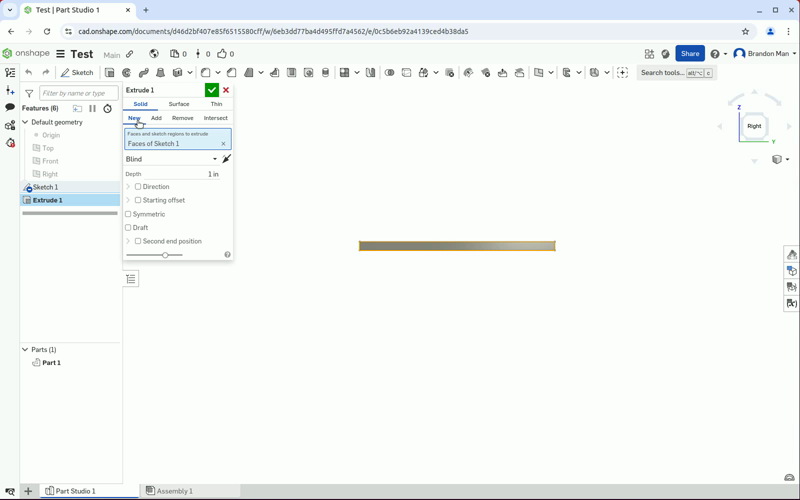
key(tab, 4)
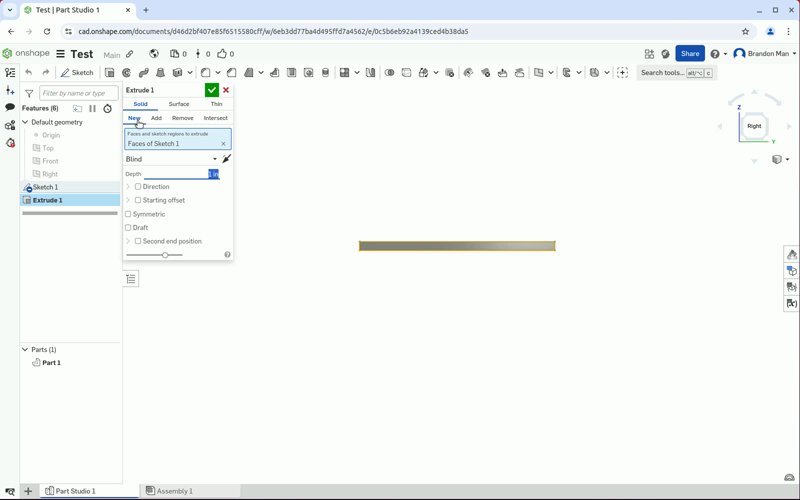
text(22.627)
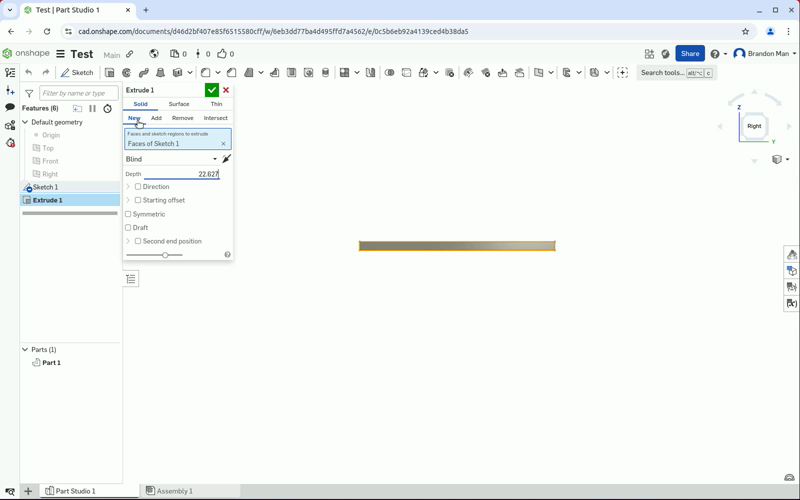
key(enter)
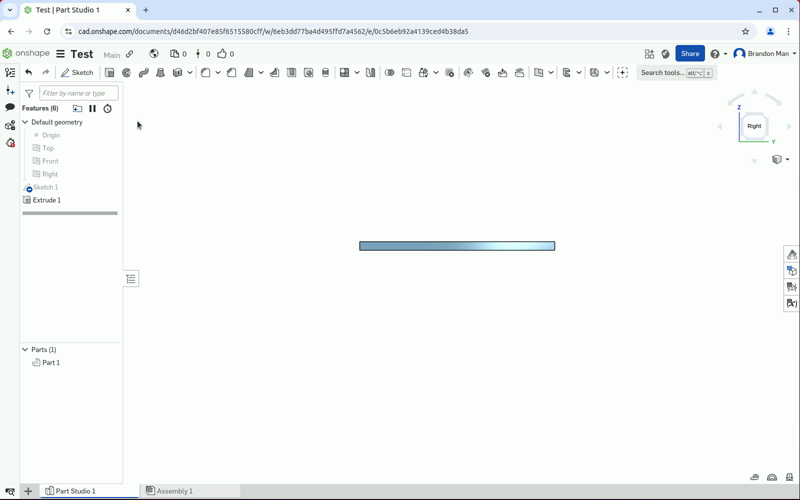
key(shift+h)
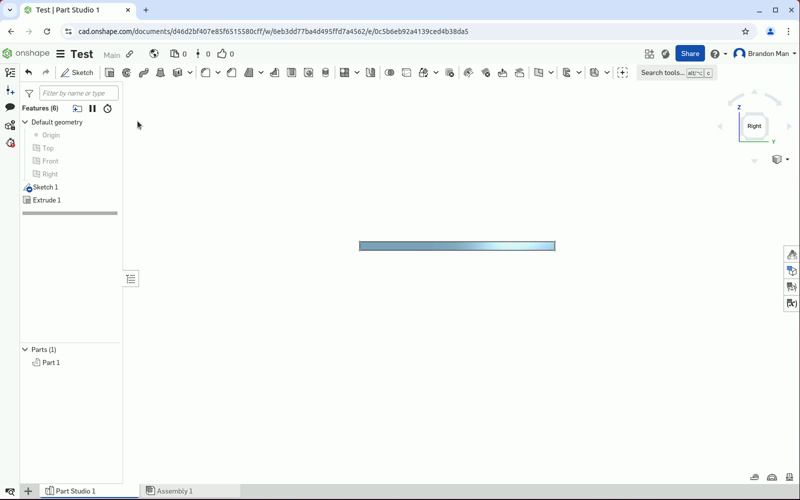
key(shift+h)
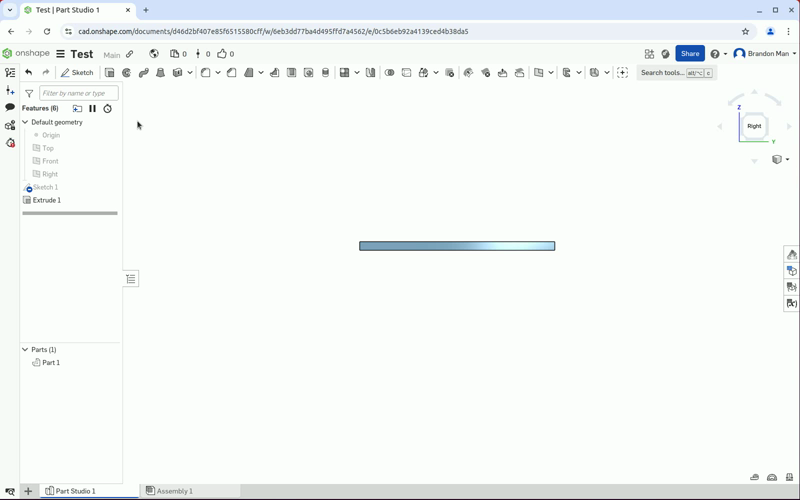
mouse_move(73, 189)
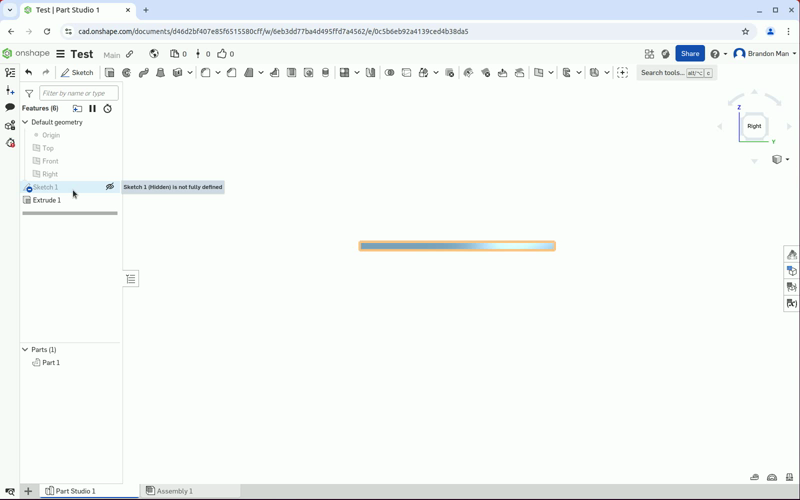
click(73, 189)
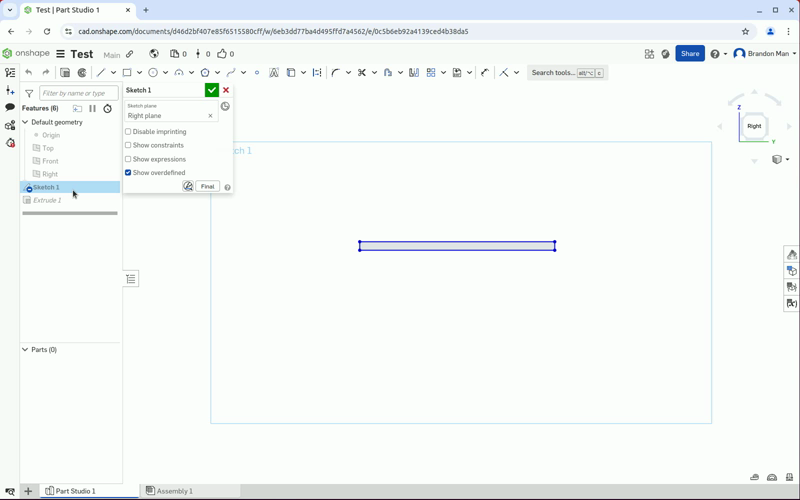
mouse_move(229, 92)
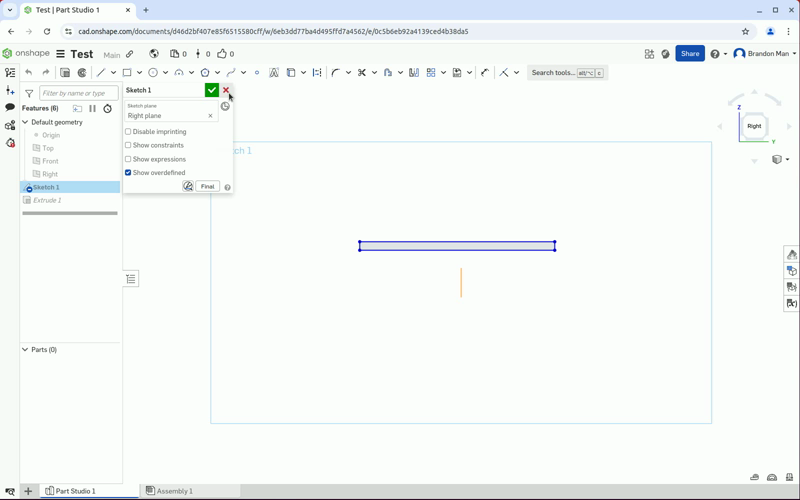
click(229, 92)
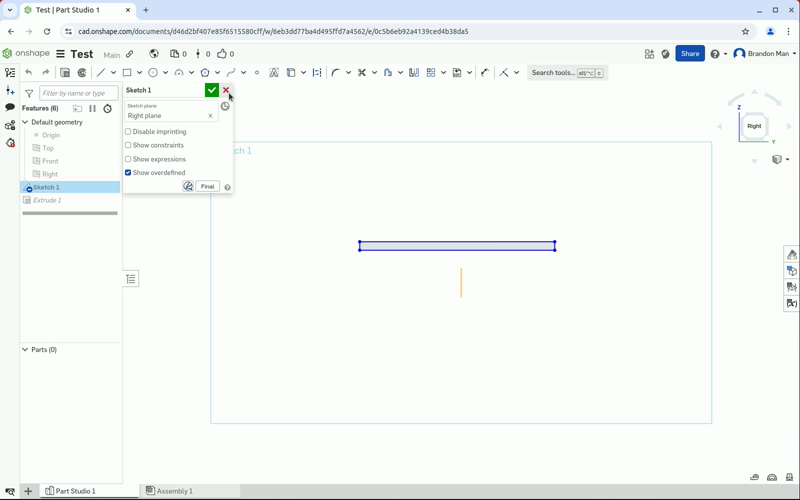
key(shift+s)
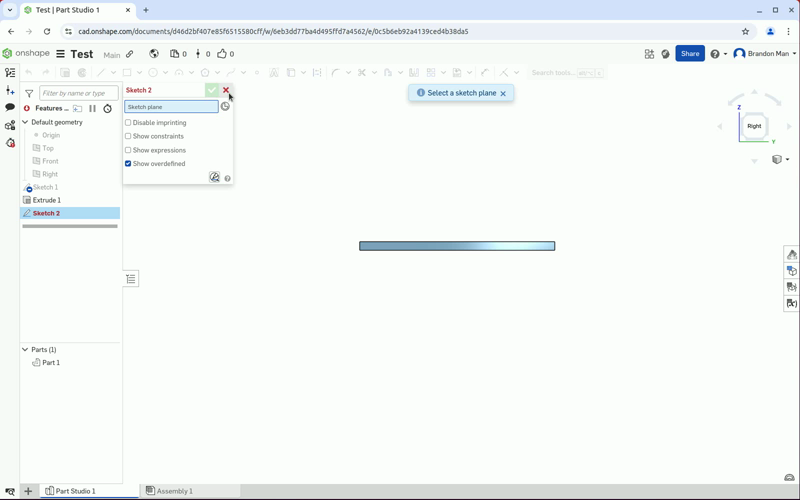
mouse_move(73, 176)
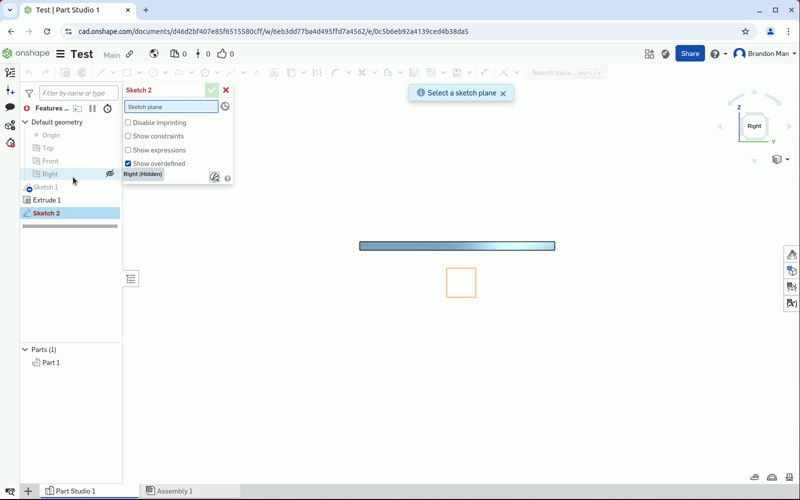
click(73, 176)
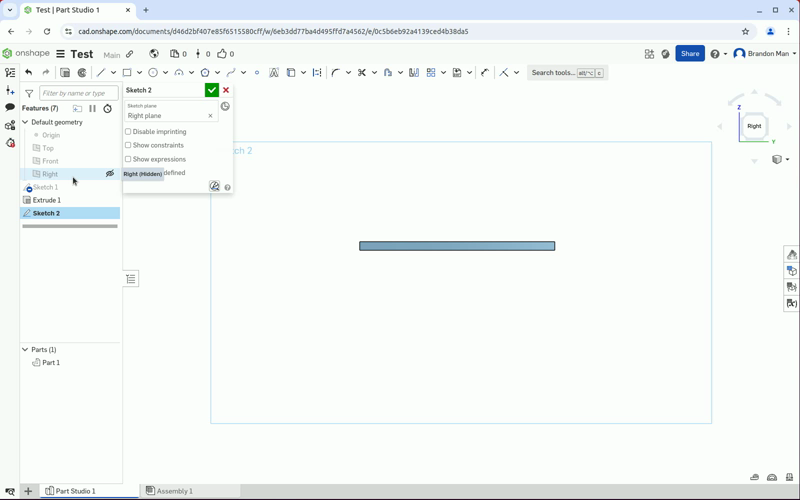
mouse_move(73, 352)
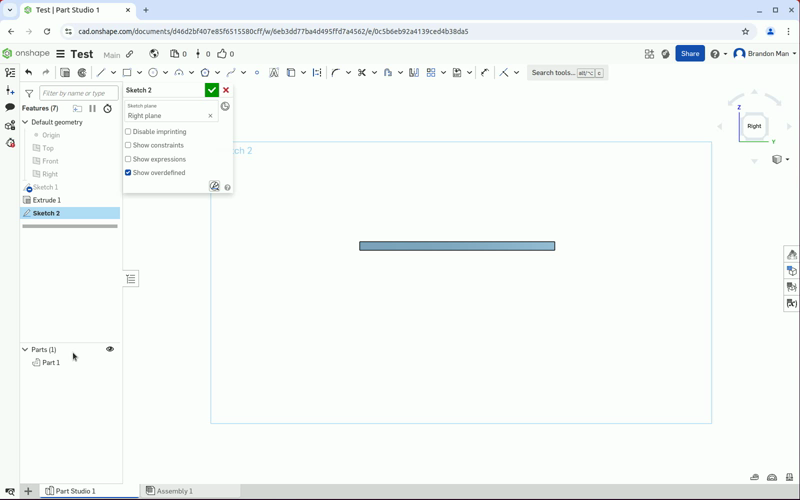
key(y)
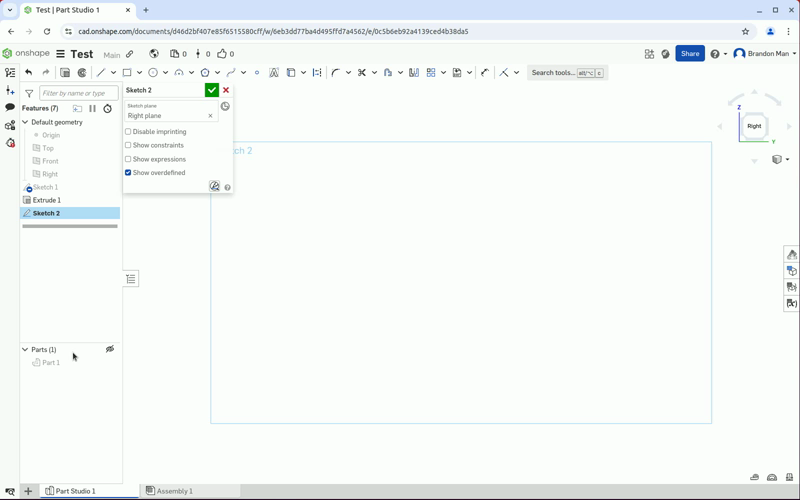
key(l)
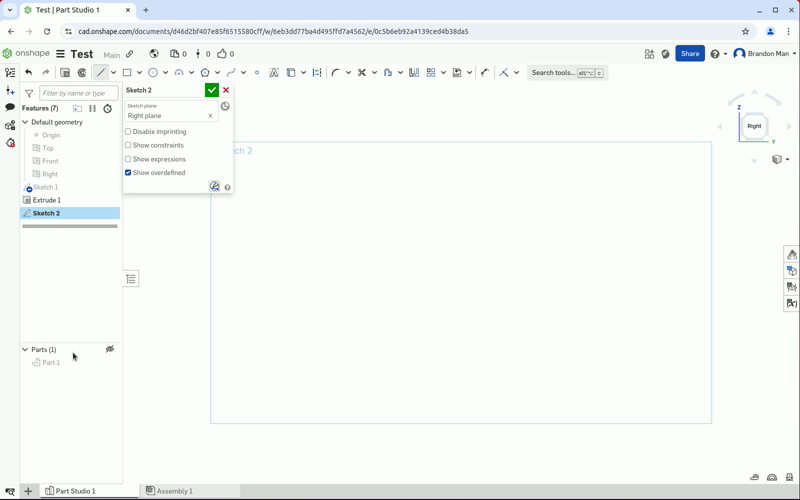
key_down(shift)
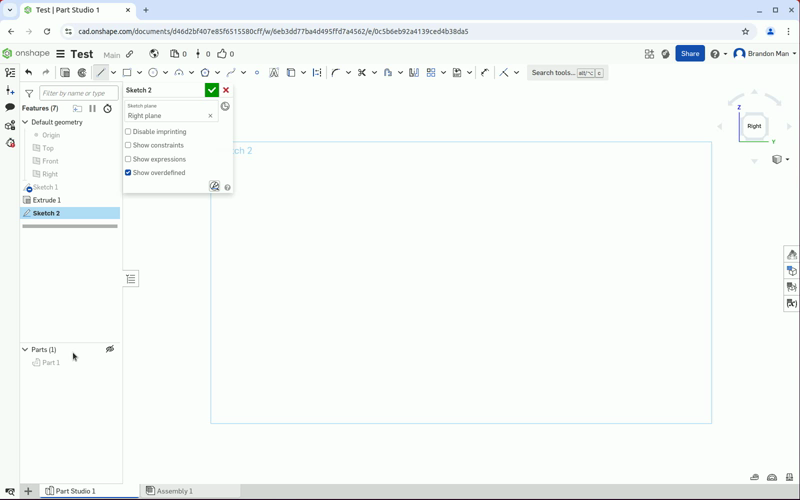
mouse_move(555, 250)
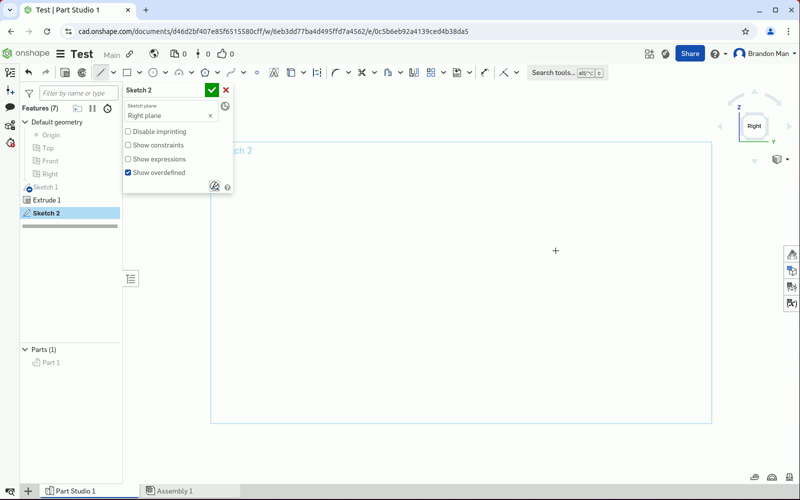
click(555, 250)
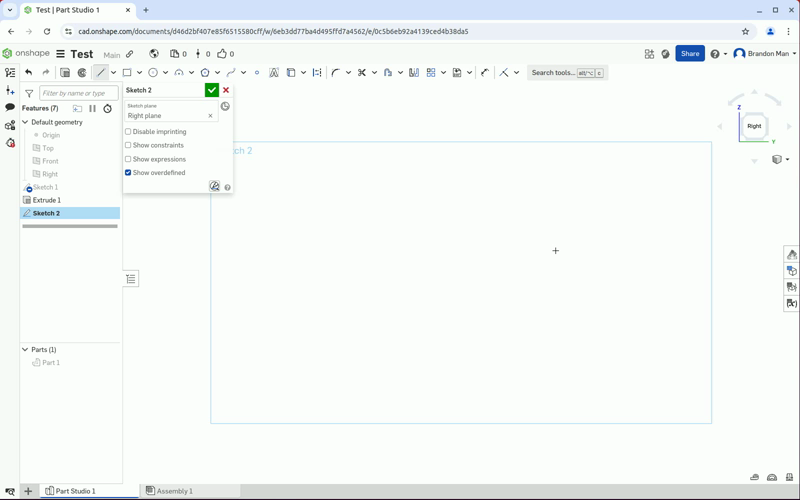
key_up(shift)
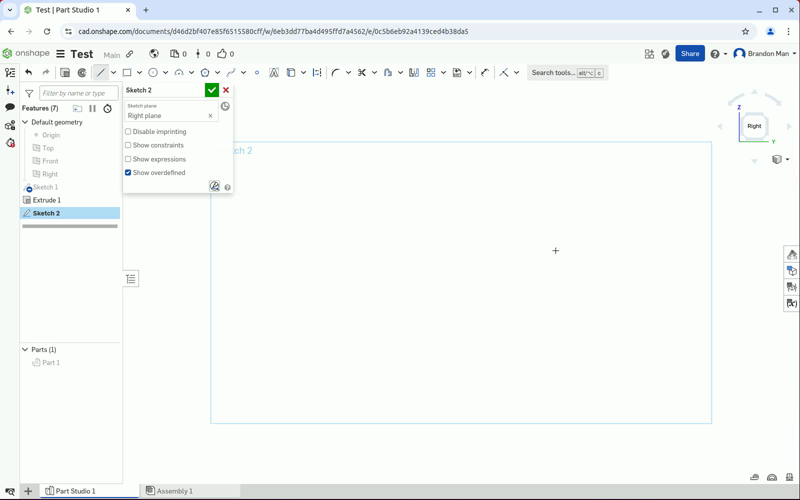
key_down(shift)
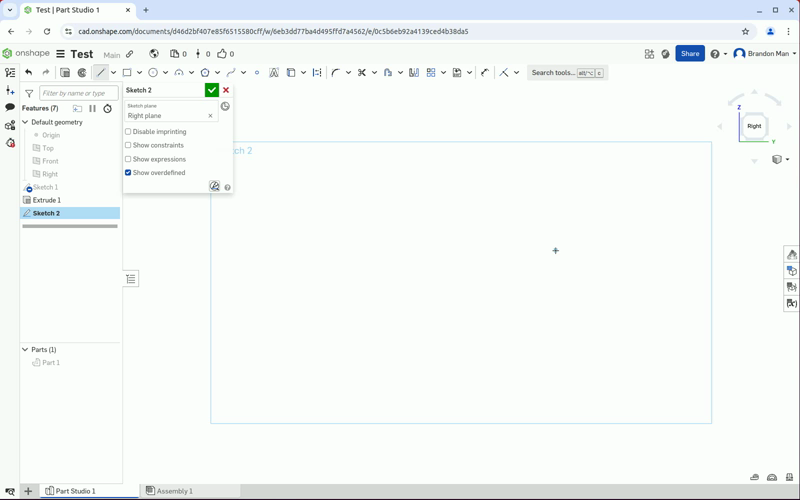
mouse_move(585, 250)
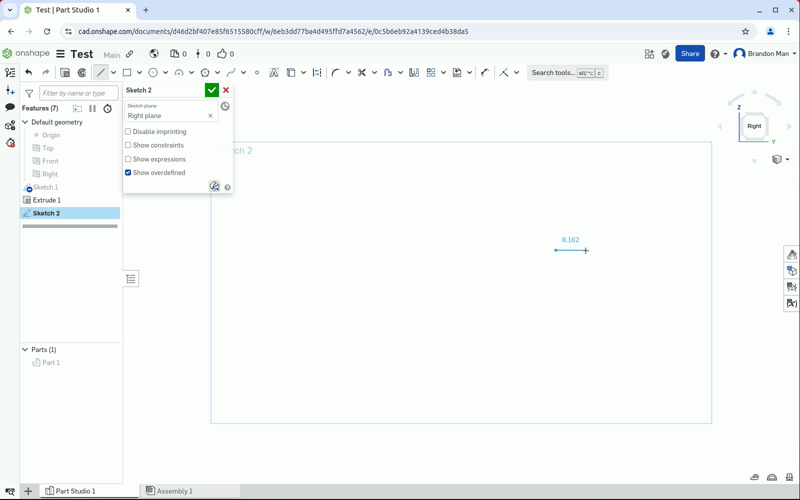
mouse_move(568, 250)
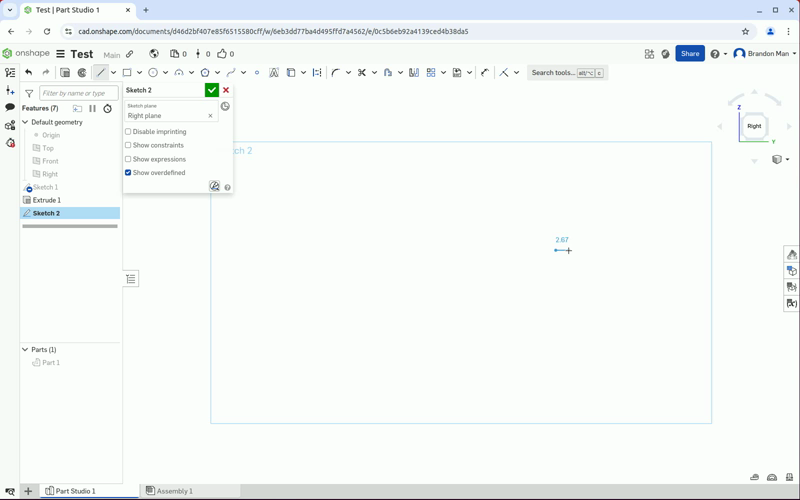
click(568, 250)
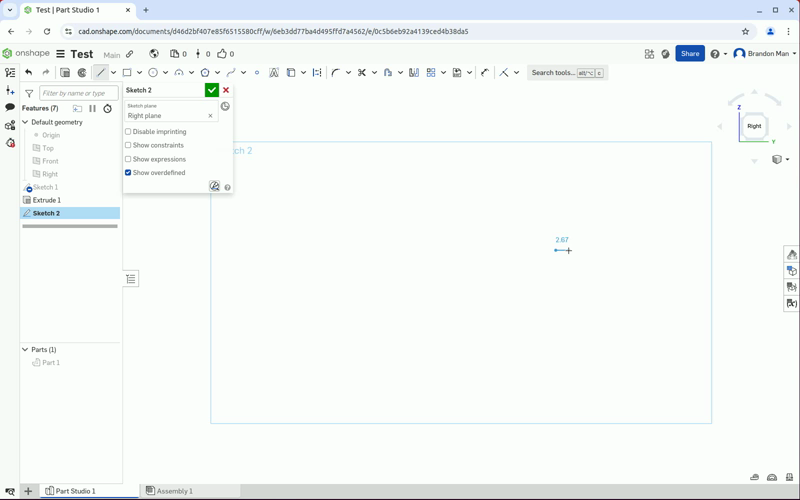
key_up(shift)
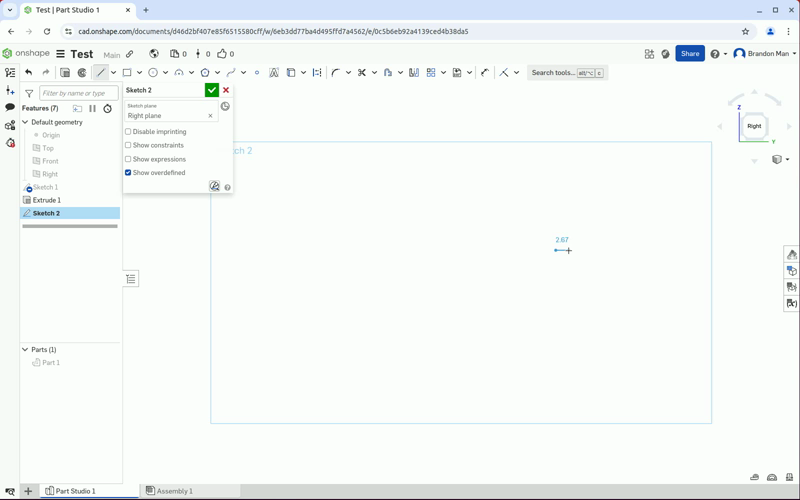
key_down(shift)
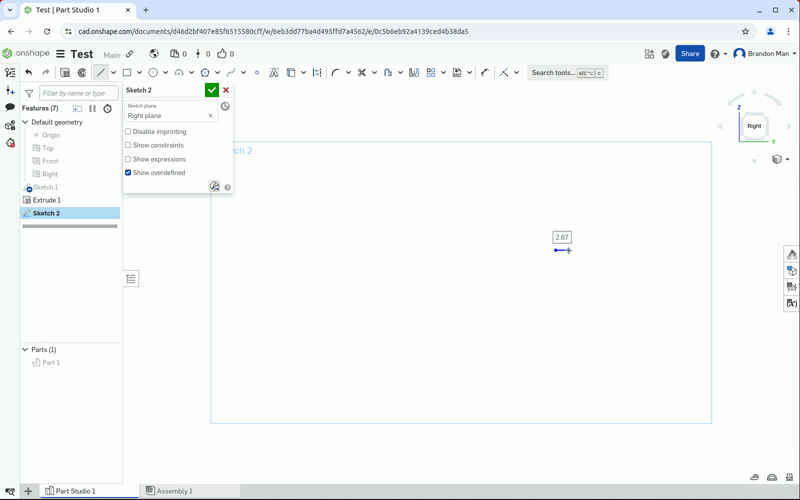
mouse_move(589, 250)
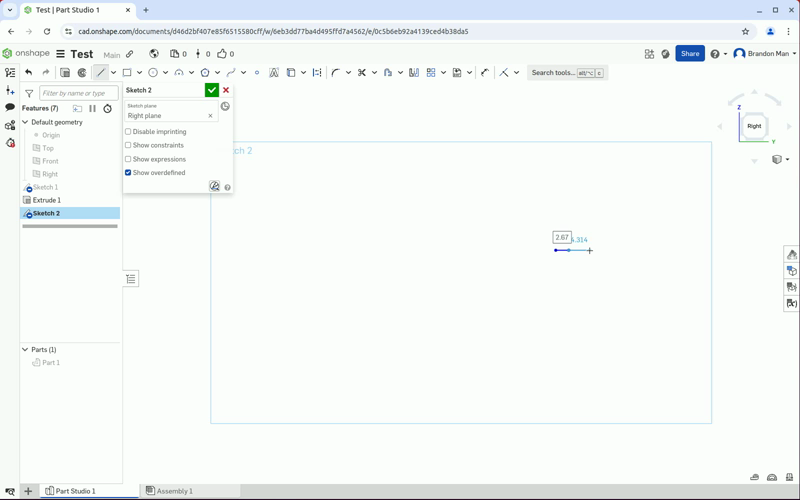
mouse_move(568, 240)
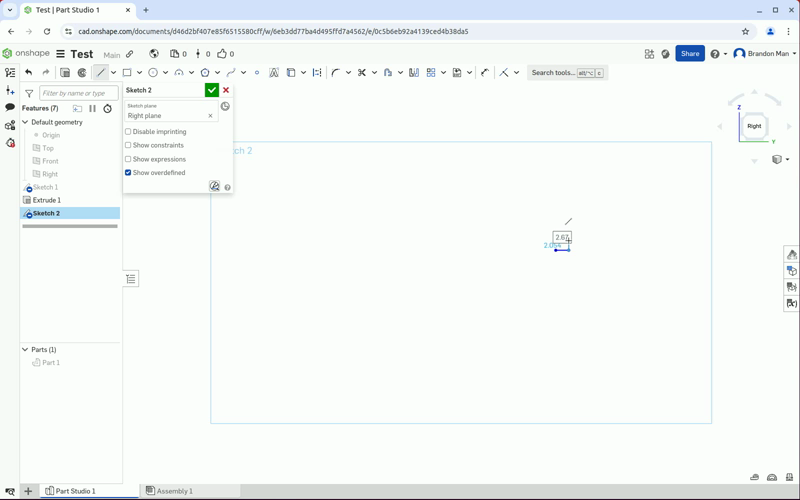
click(568, 240)
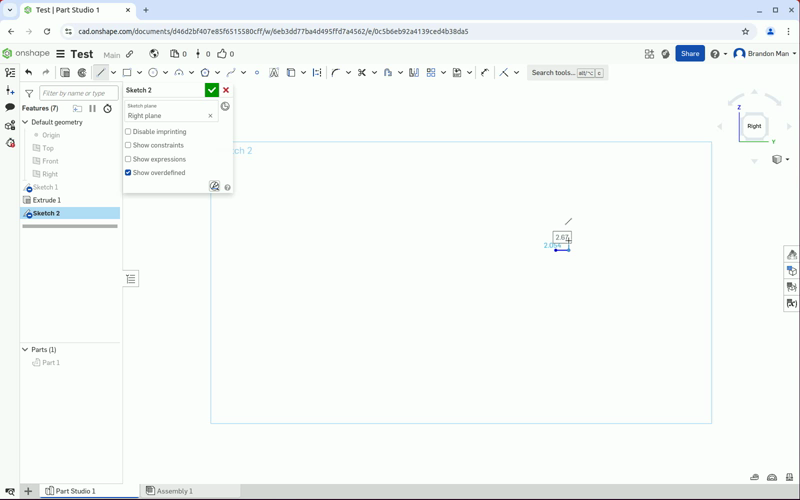
key_up(shift)
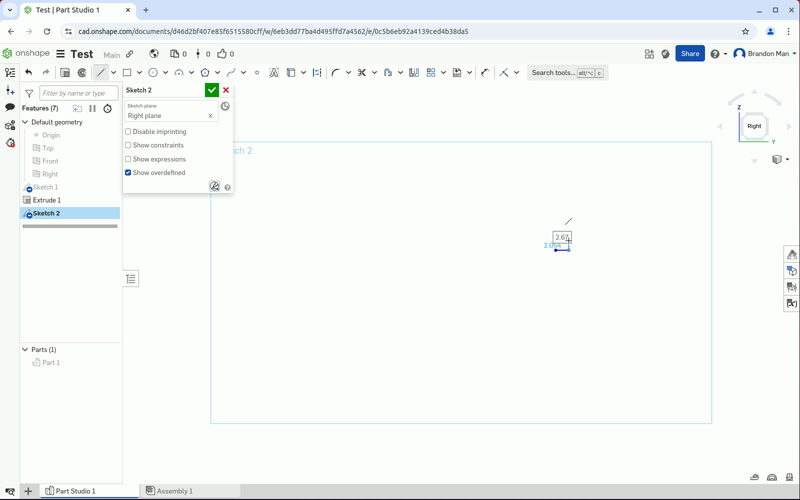
key_down(shift)
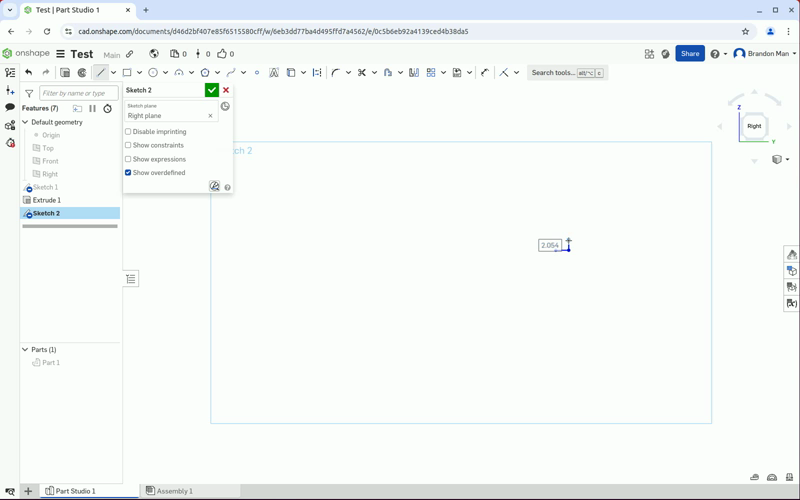
mouse_move(589, 240)
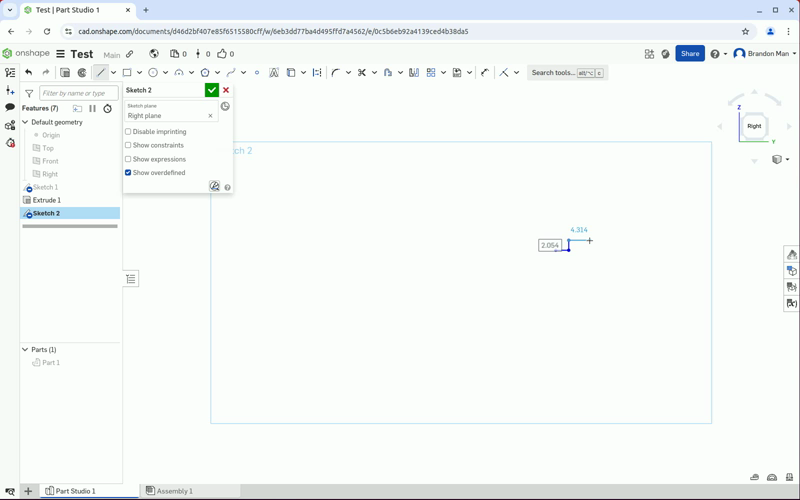
mouse_move(555, 240)
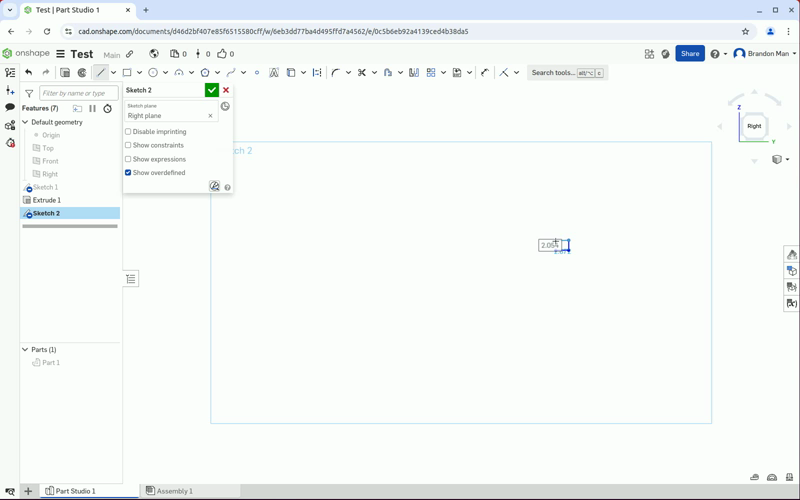
click(555, 240)
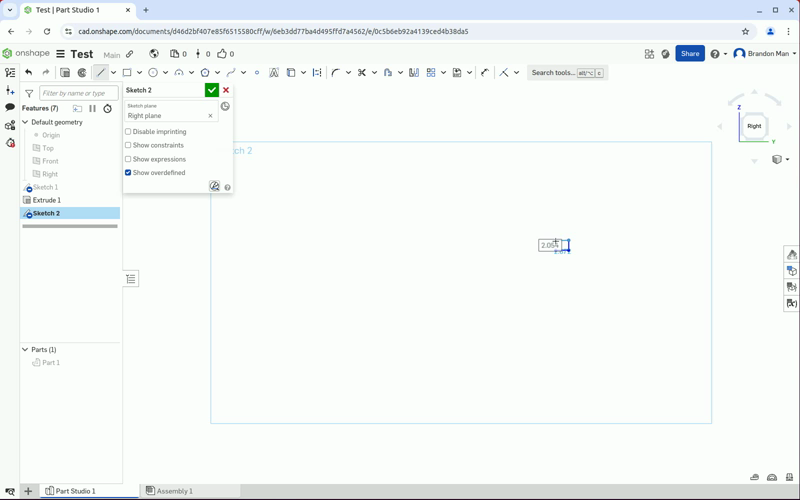
key_up(shift)
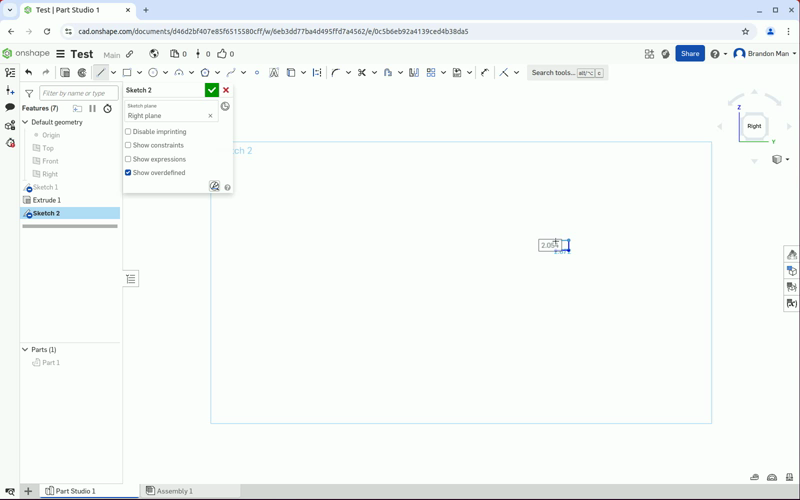
mouse_move(585, 240)
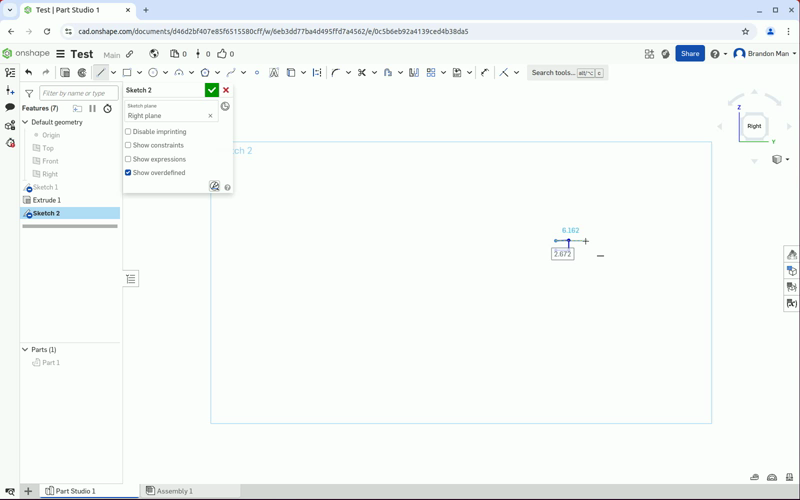
key_down(shift)
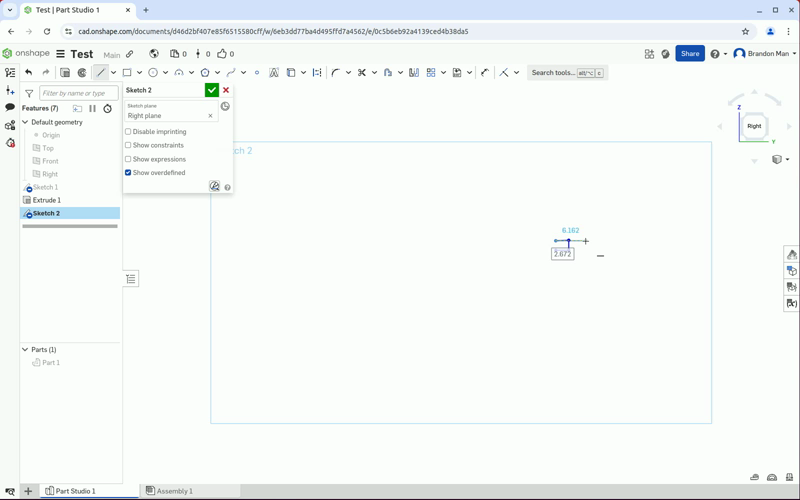
mouse_move(555, 250)
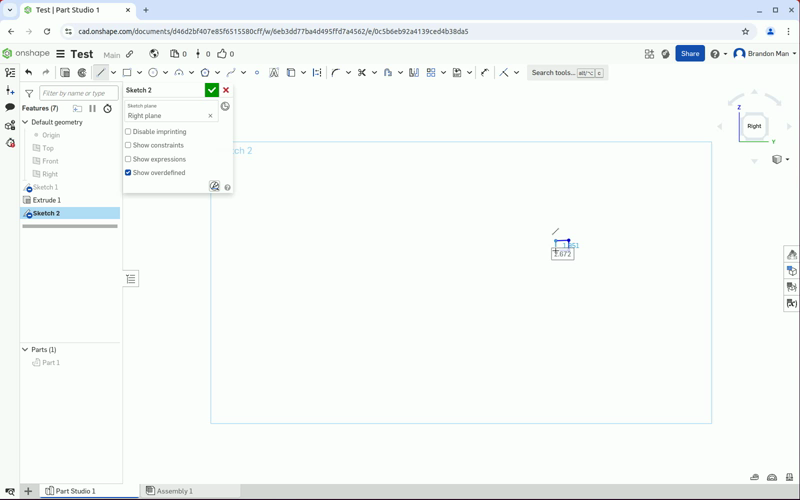
key_up(shift)
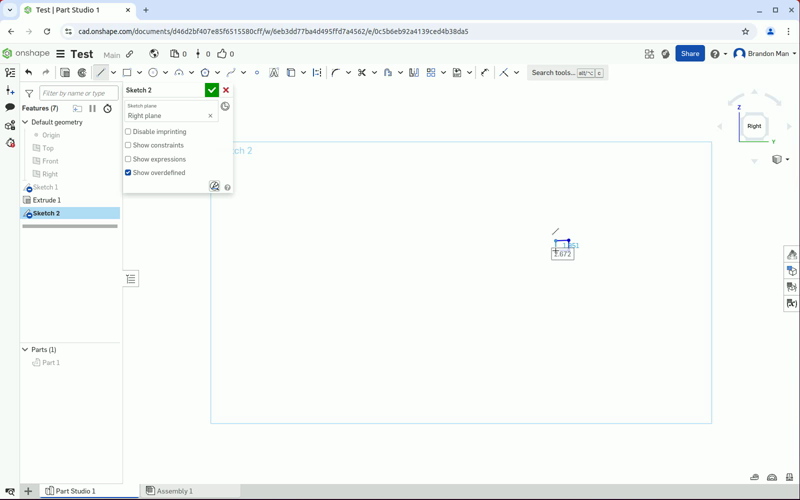
click(555, 250)
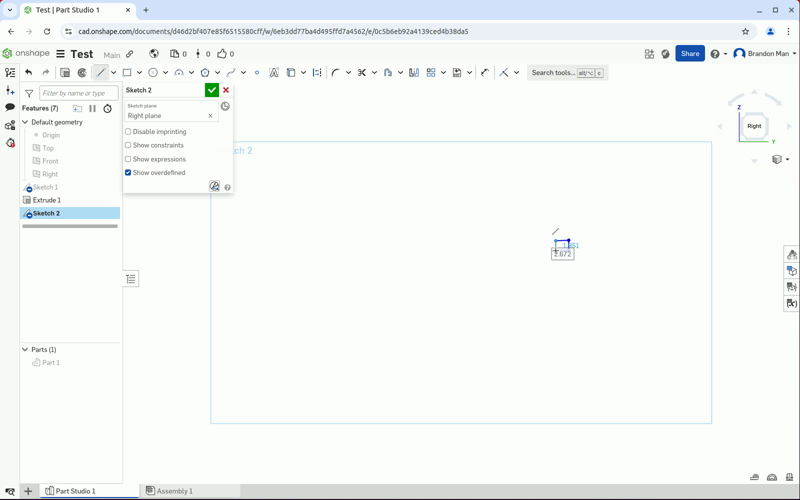
key(esc)
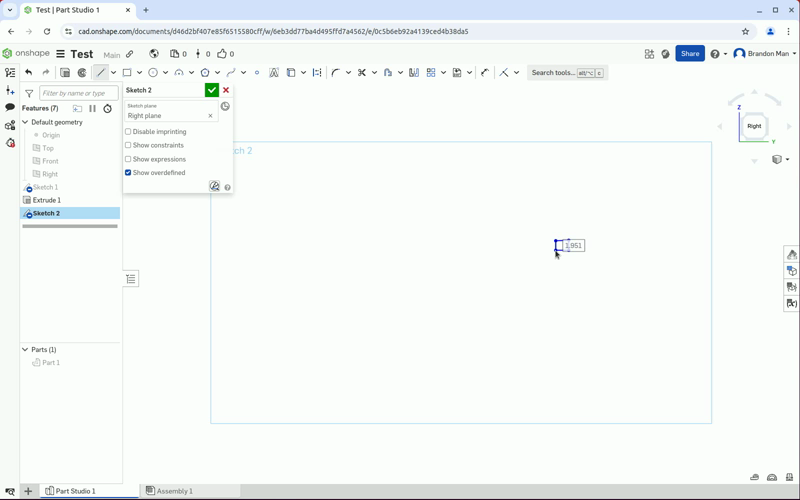
mouse_move(563, 242)
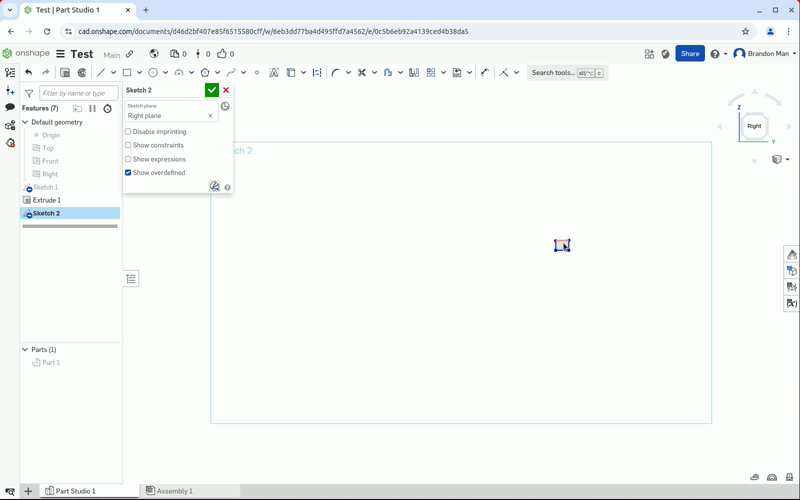
scroll(6)
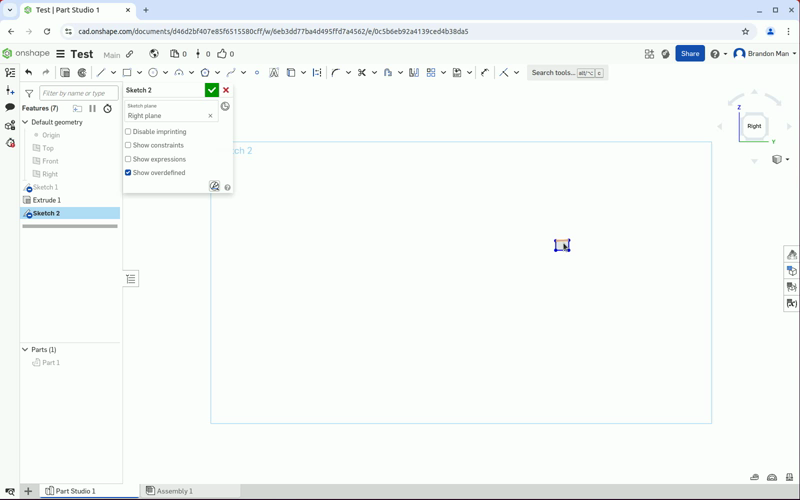
scroll(6)
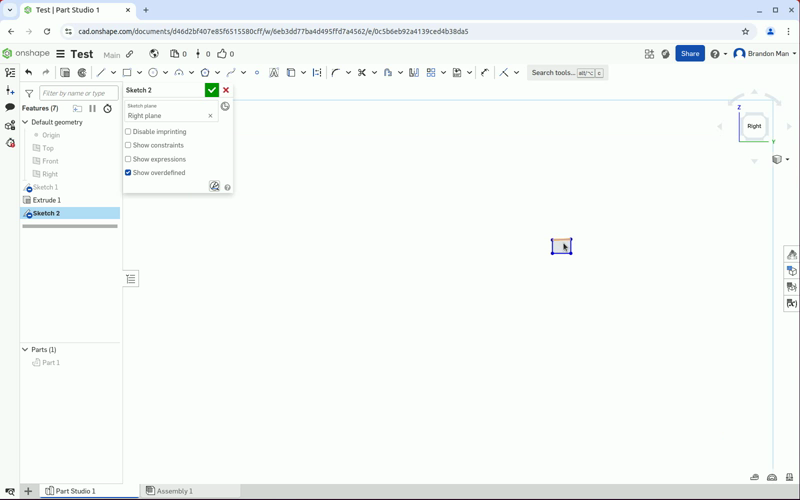
scroll(6)
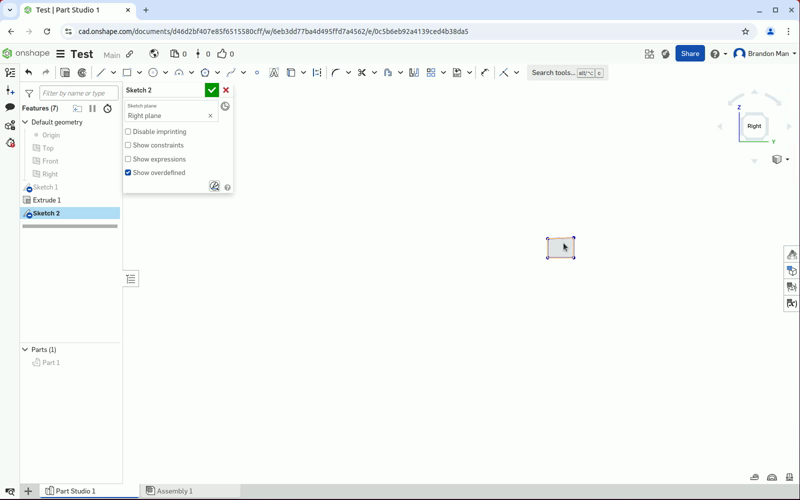
scroll(6)
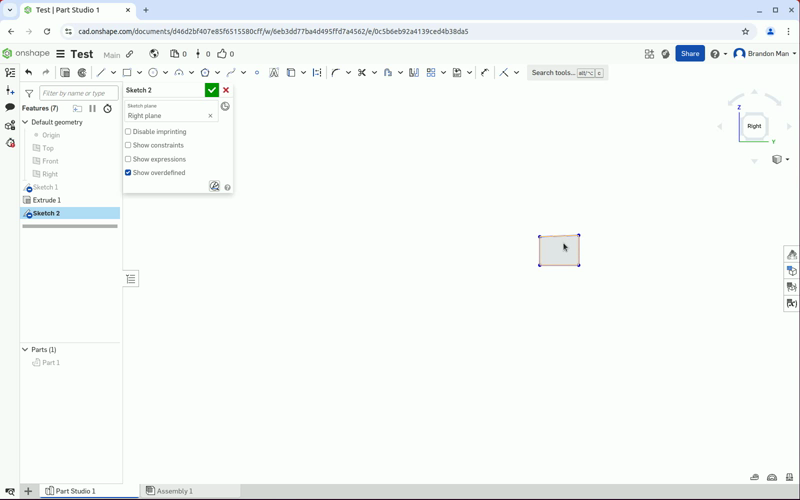
scroll(6)
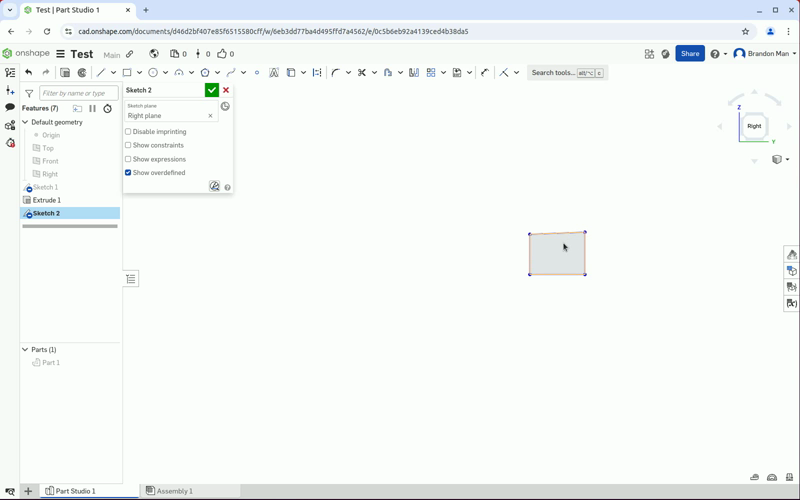
scroll(6)
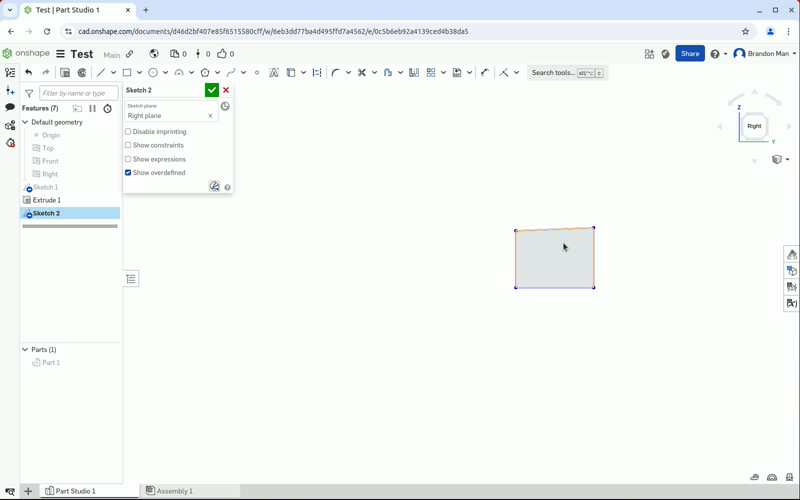
scroll(6)
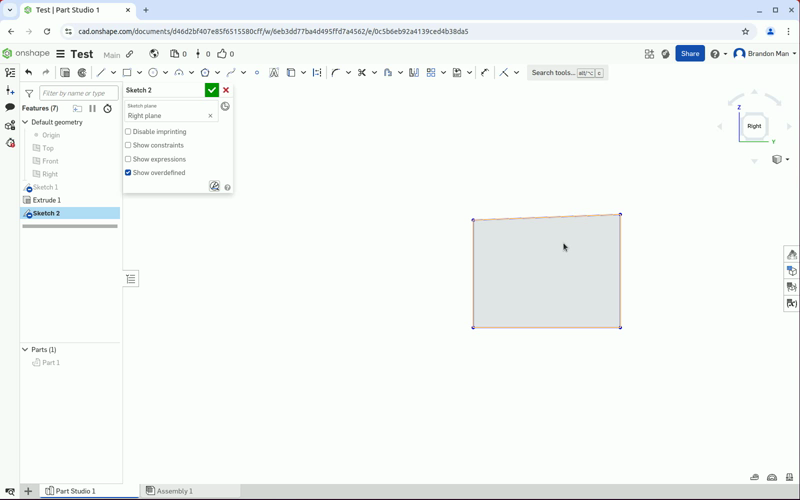
click(563, 242)
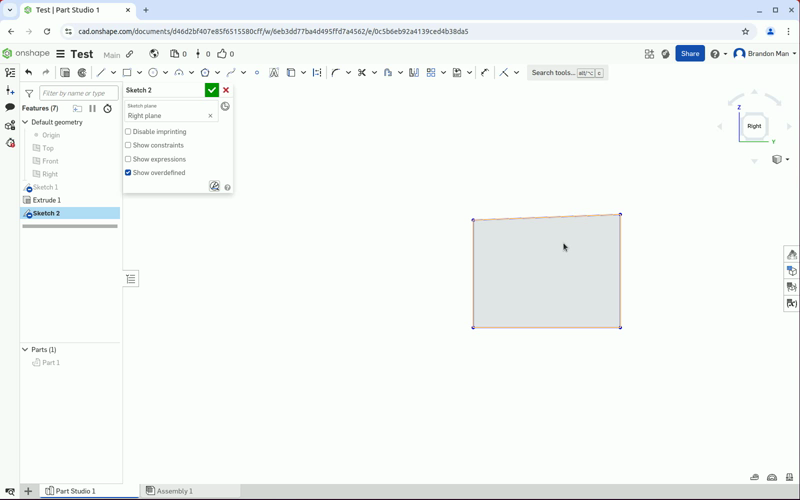
scroll(-6)
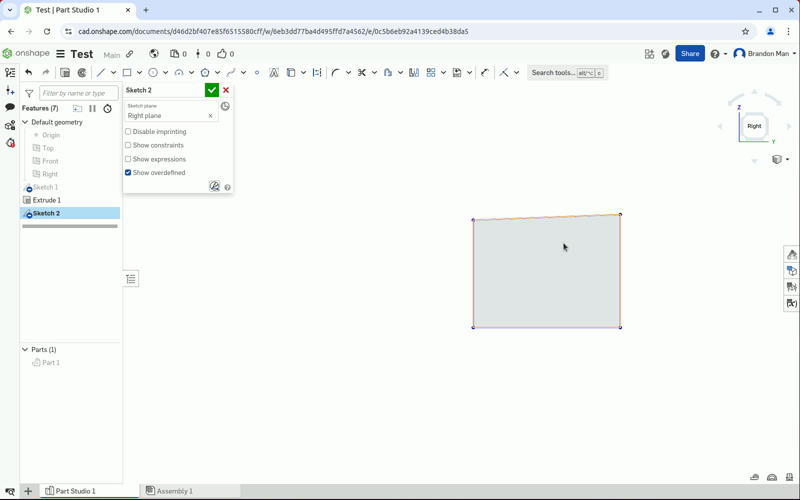
scroll(-6)
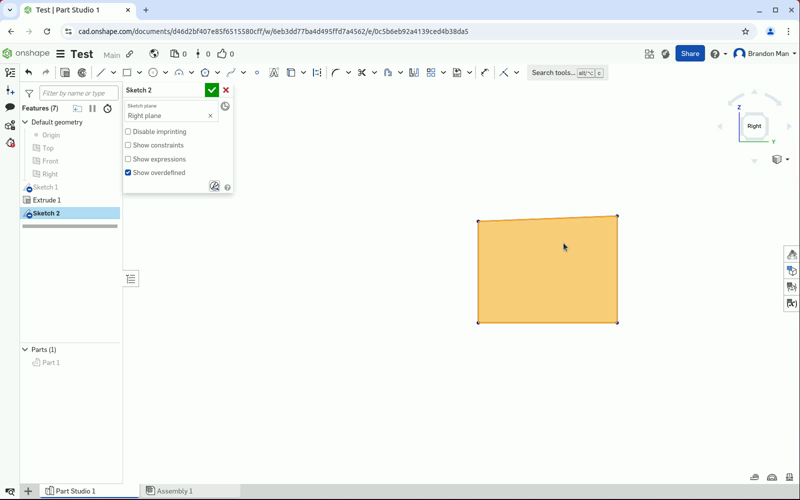
scroll(-6)
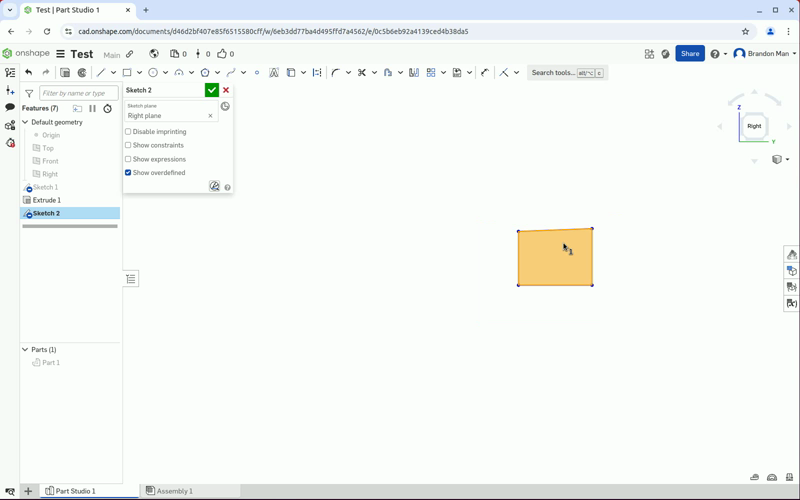
scroll(-6)
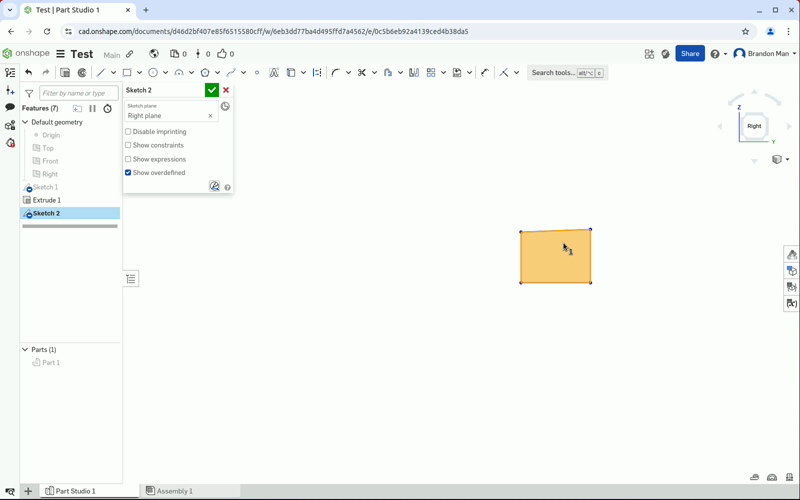
scroll(-6)
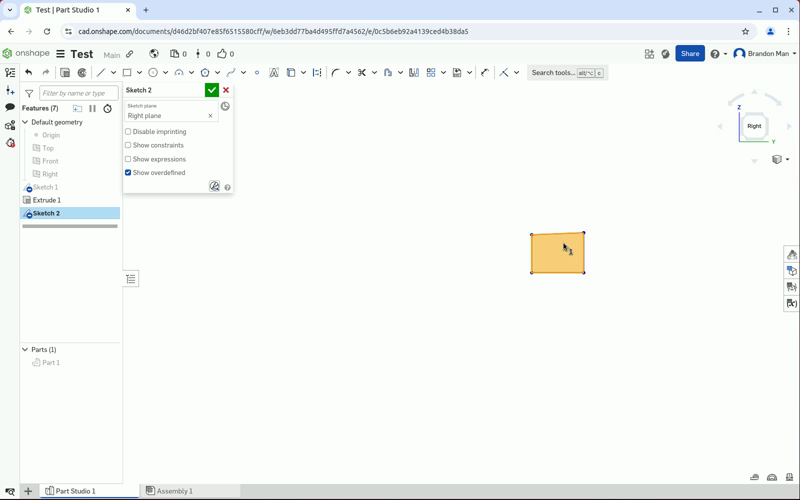
scroll(-6)
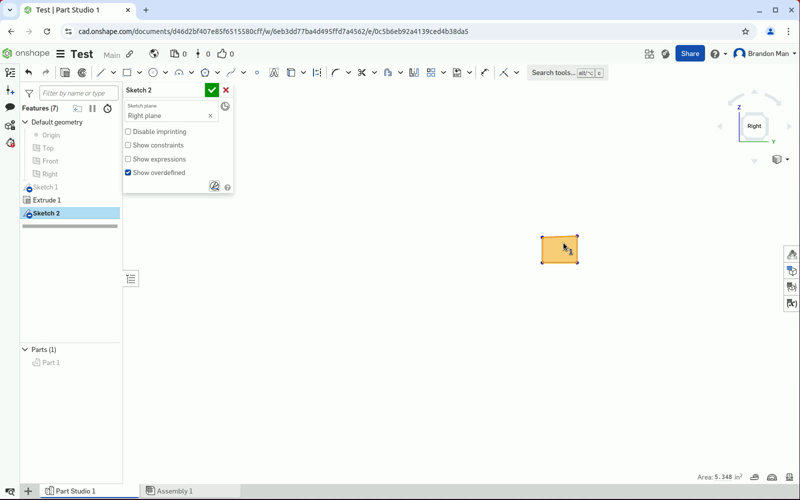
scroll(-6)
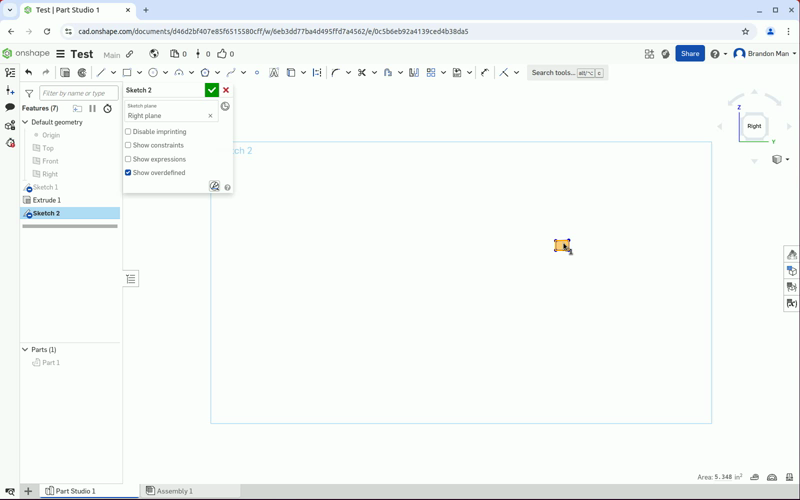
mouse_move(73, 352)
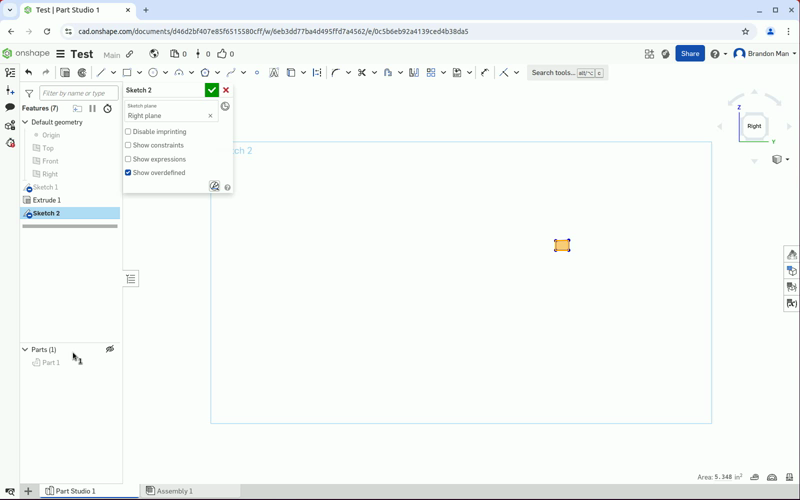
key(shift+y)
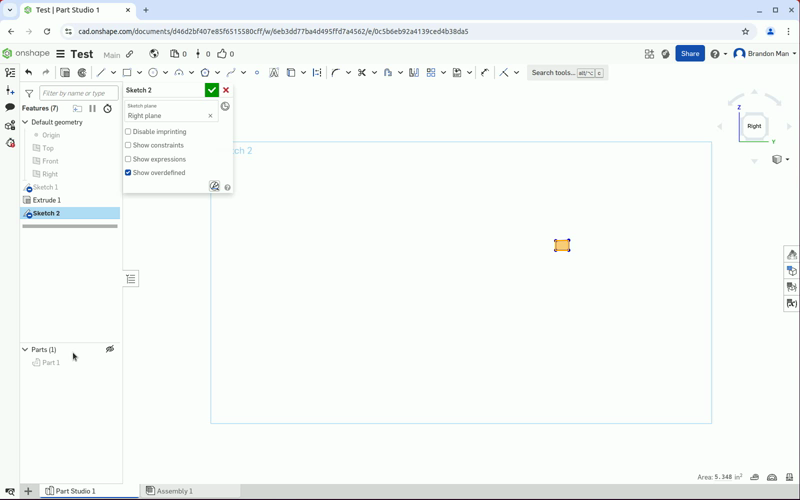
key(shift+e)
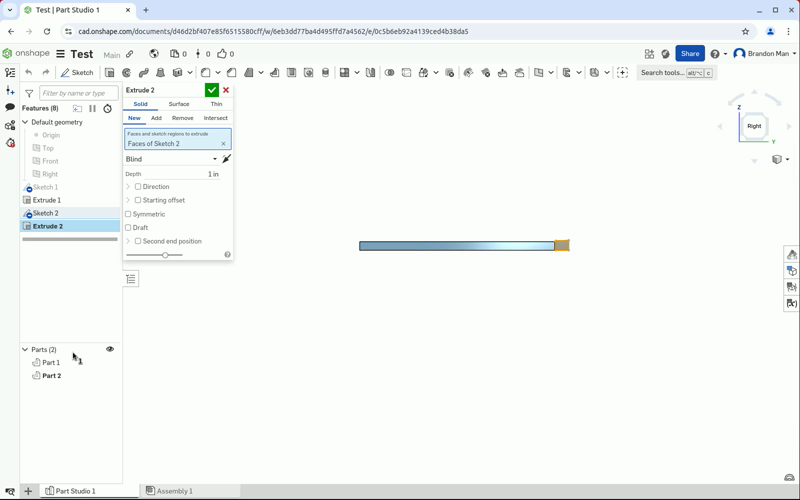
mouse_move(143, 106)
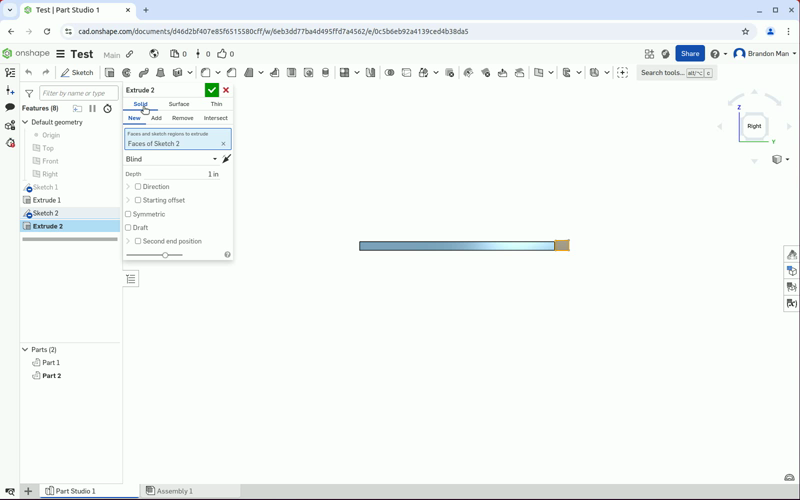
click(143, 106)
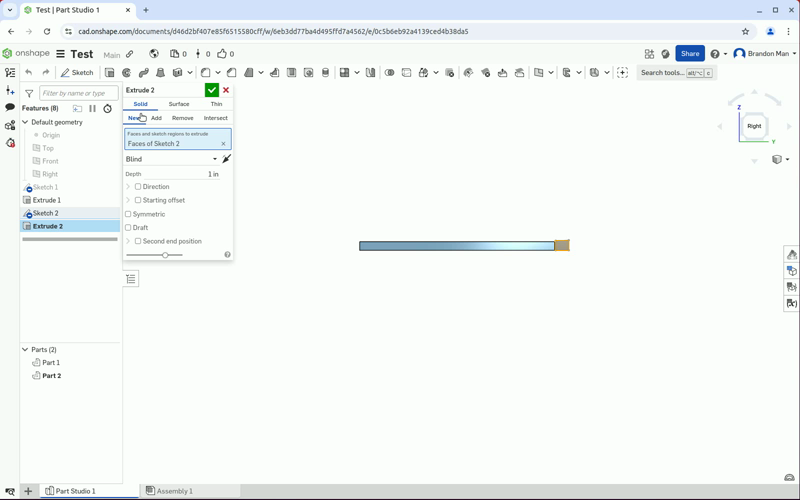
mouse_move(137, 120)
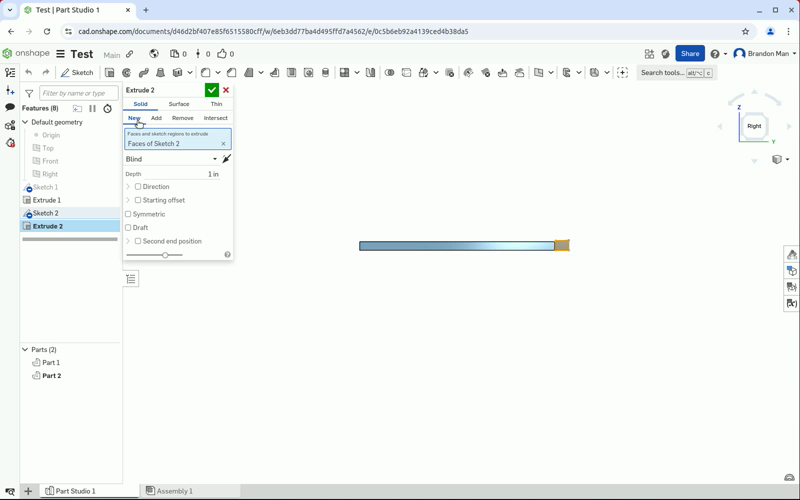
click(137, 120)
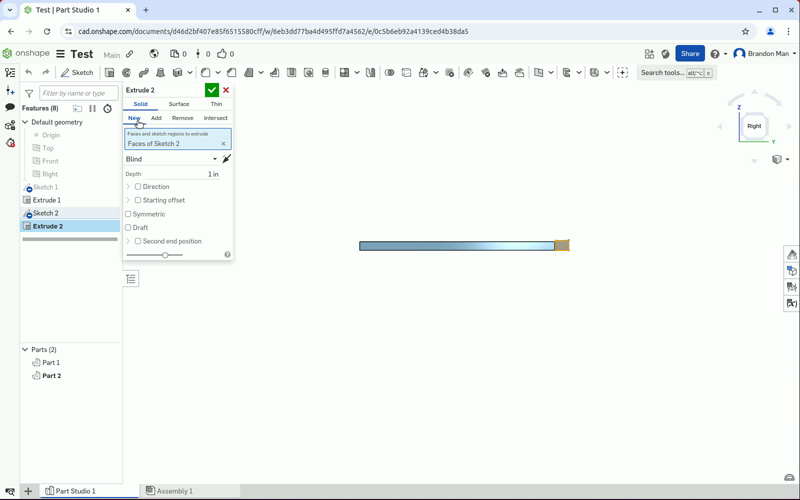
key(tab, 4)
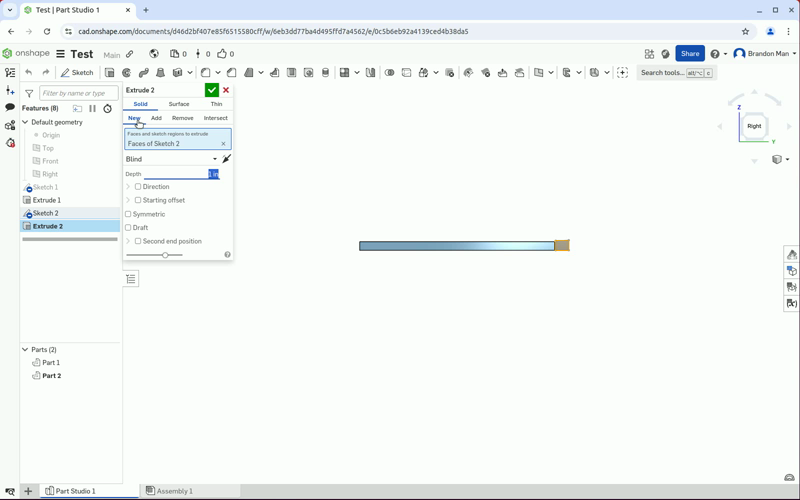
text(22.627)
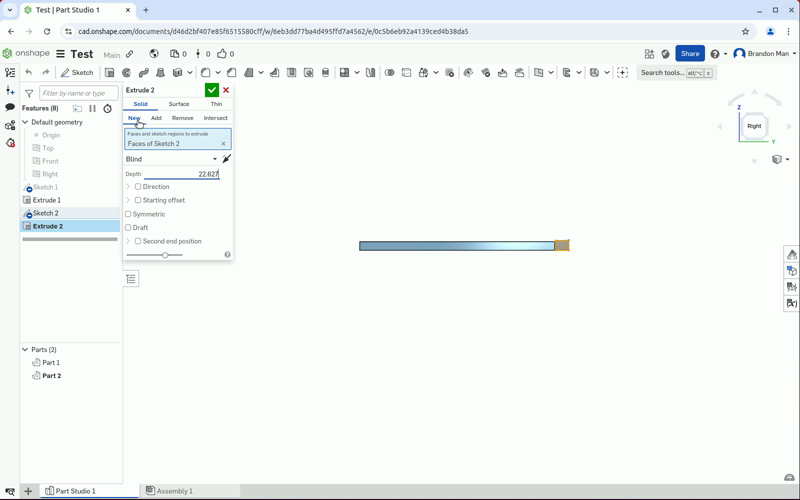
key(enter)
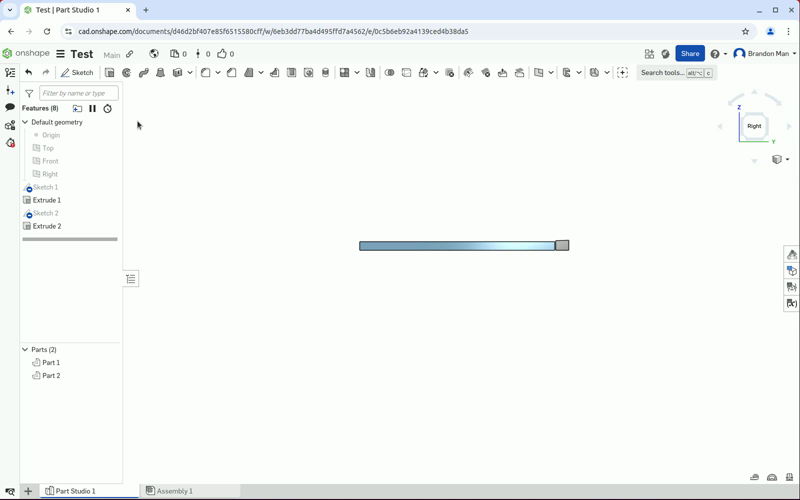
key(shift+h)
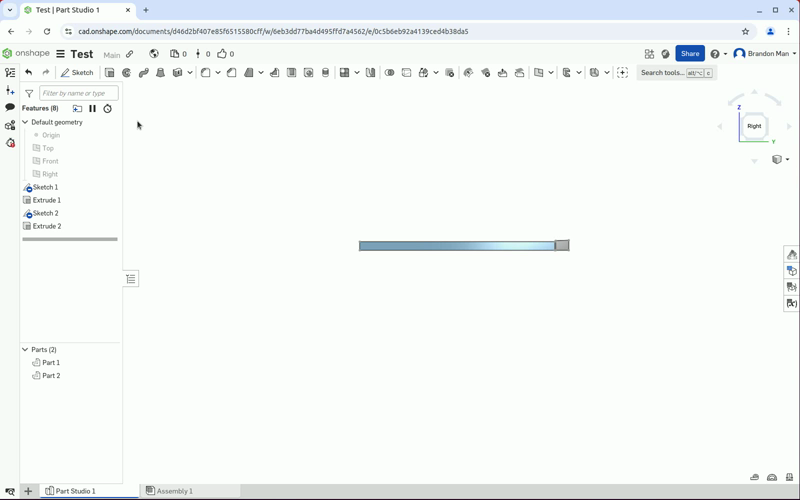
key(shift+h)
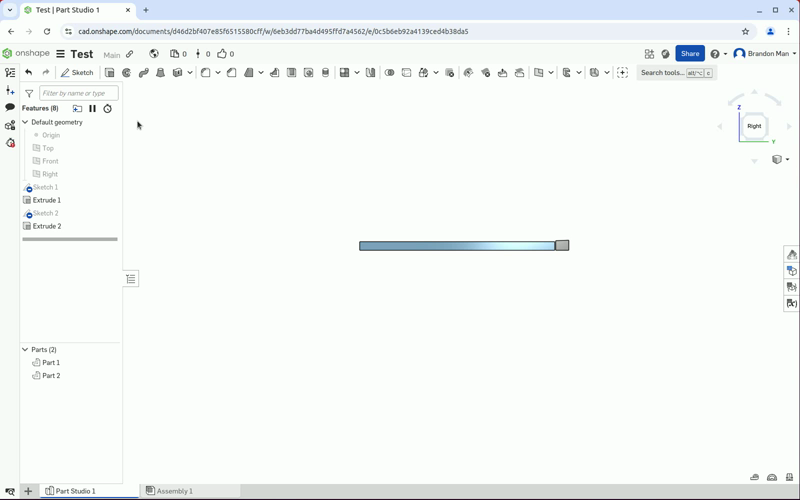
mouse_move(73, 189)
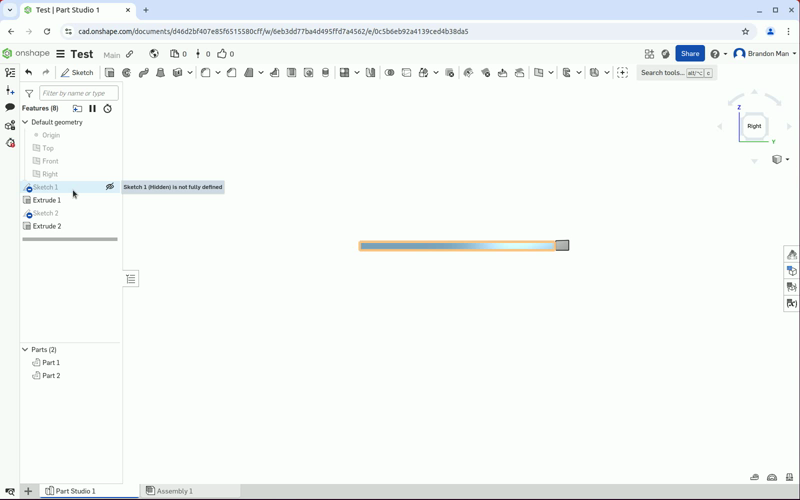
click(73, 189)
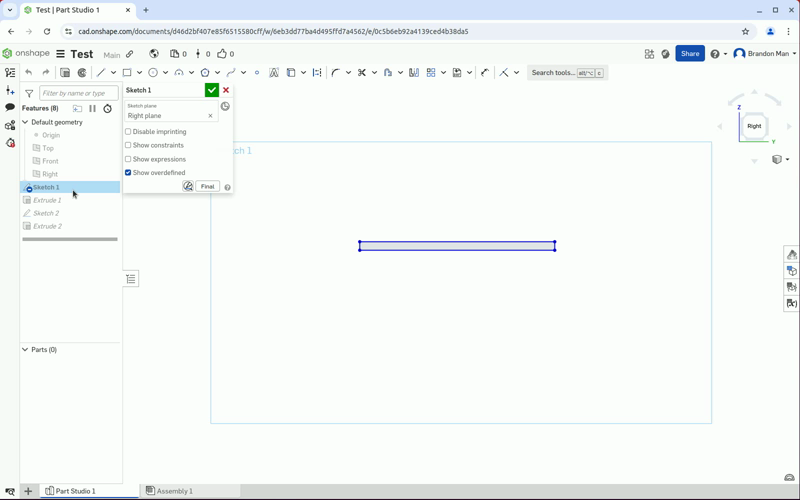
mouse_move(229, 92)
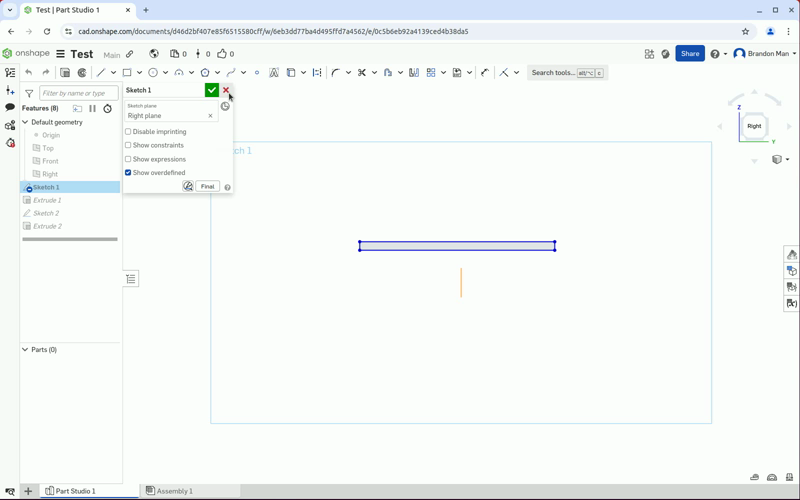
click(229, 92)
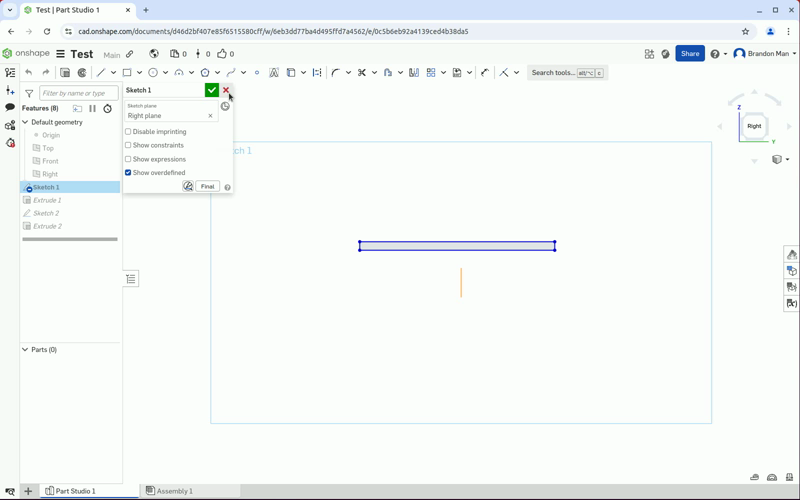
key(shift+s)
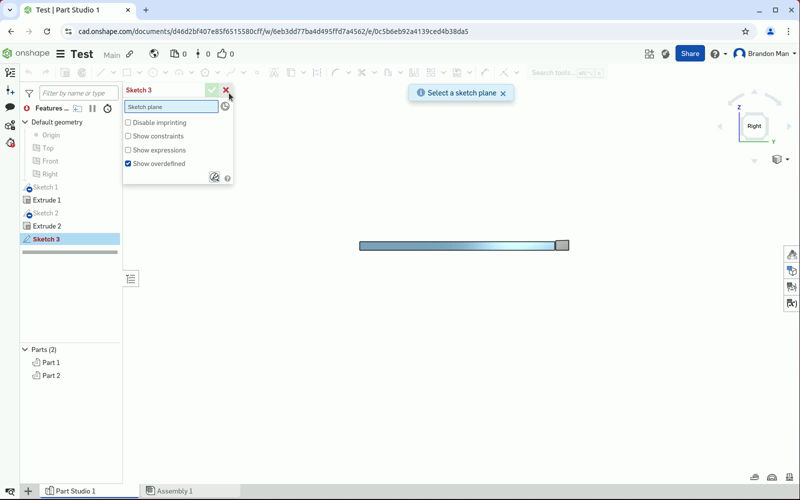
mouse_move(73, 176)
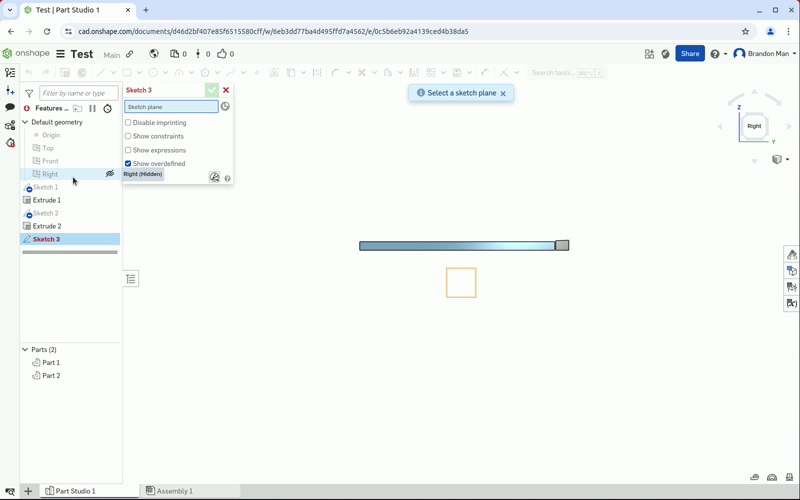
click(73, 176)
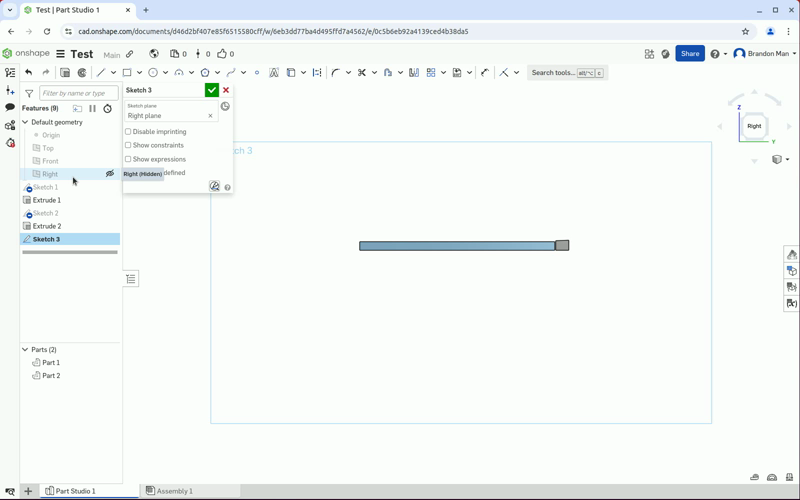
mouse_move(73, 352)
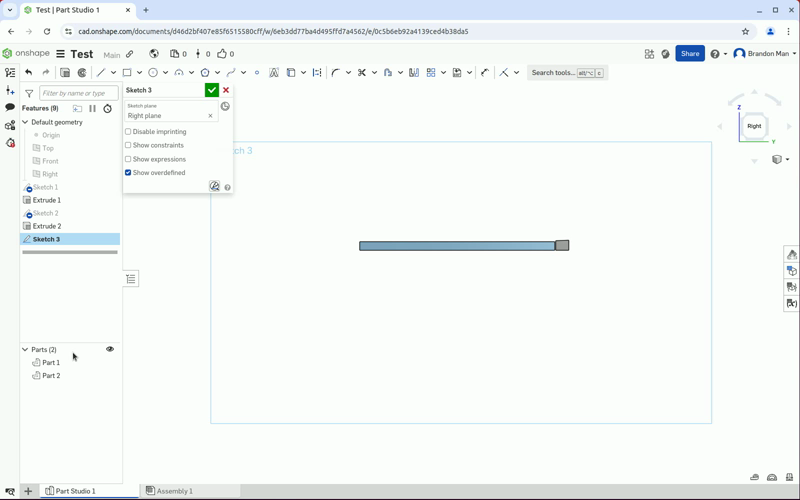
key(y)
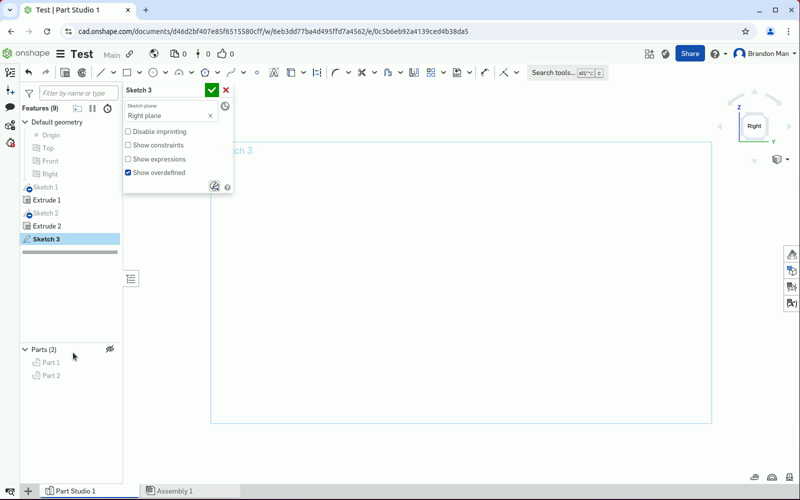
key(l)
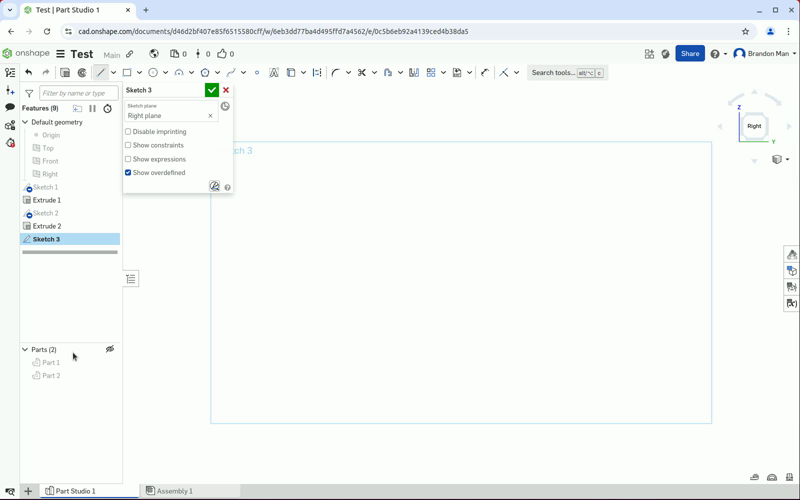
key_down(shift)
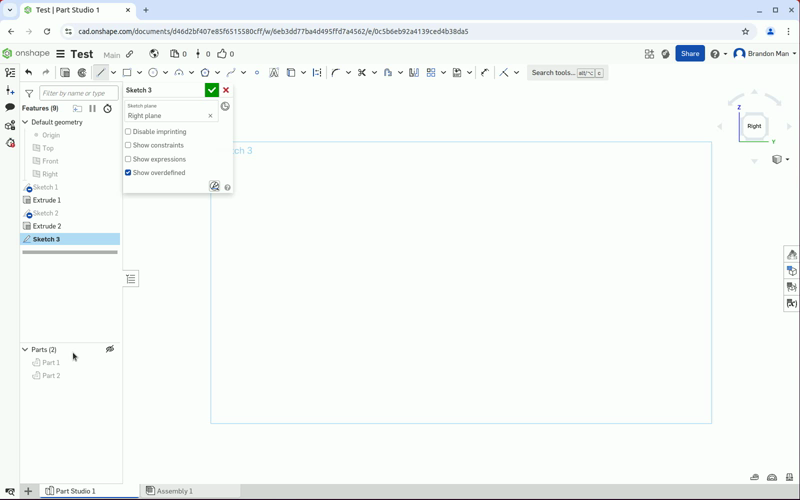
mouse_move(348, 250)
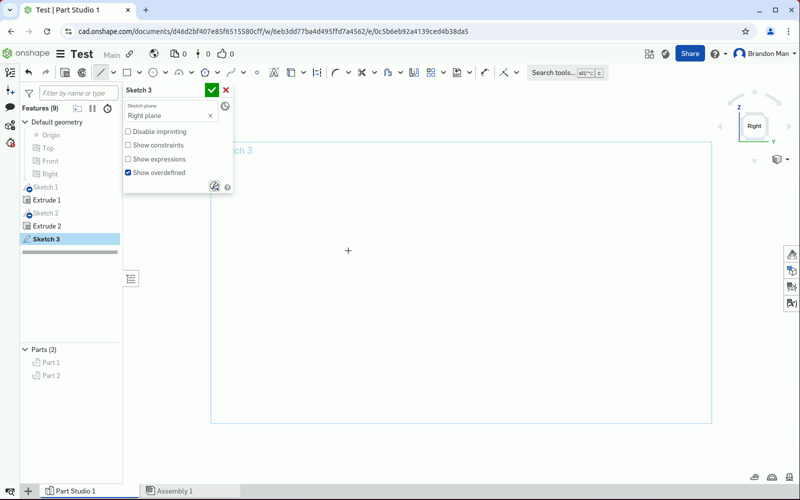
click(348, 250)
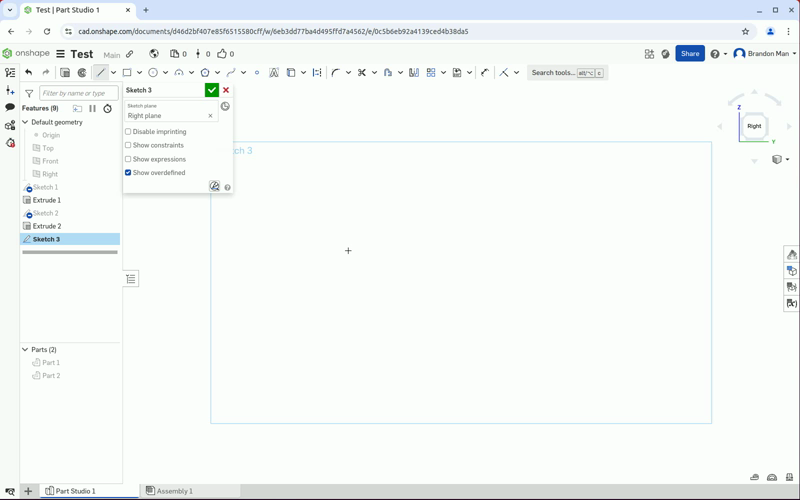
key_up(shift)
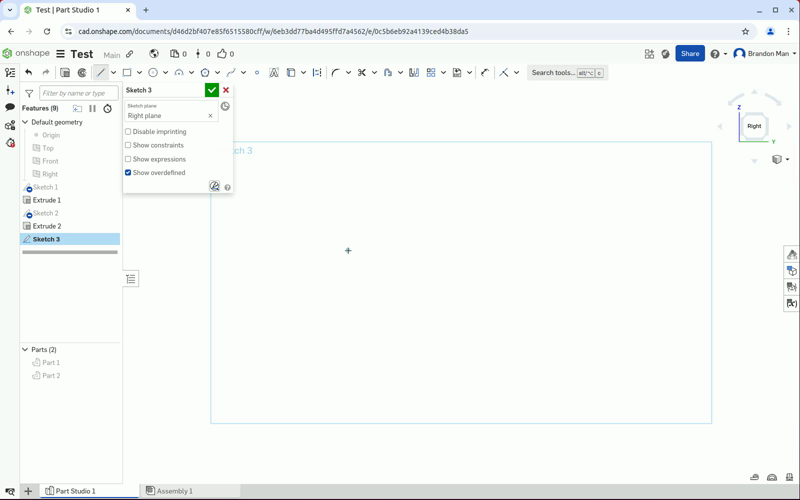
key_down(shift)
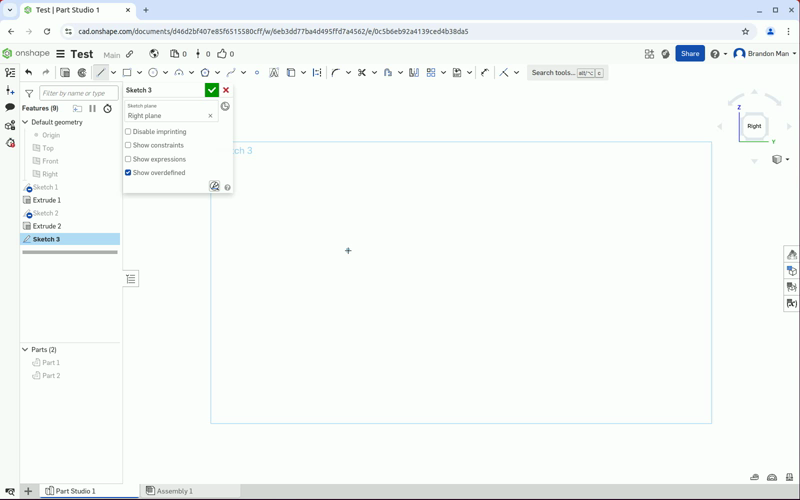
mouse_move(378, 250)
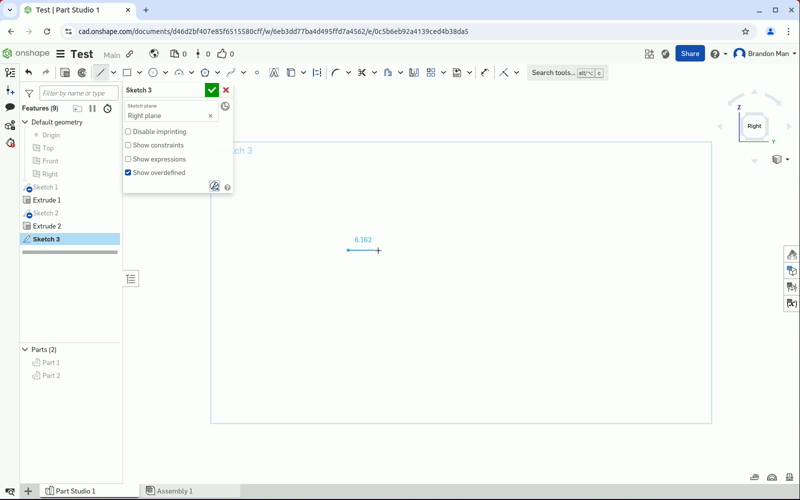
mouse_move(361, 250)
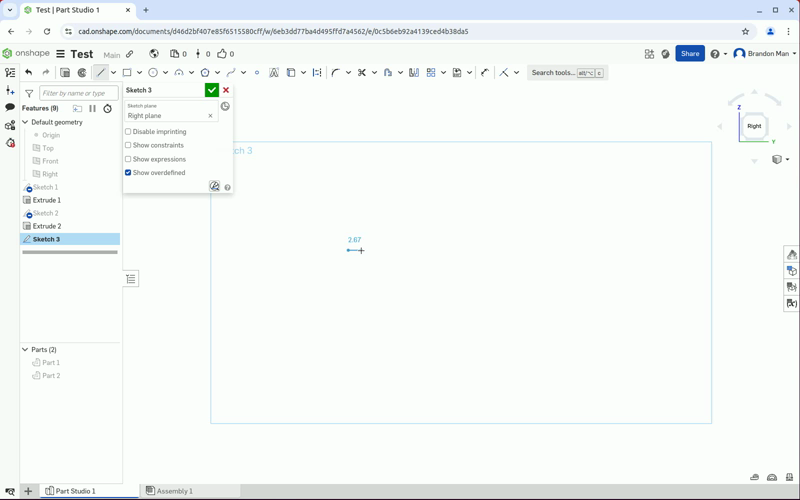
click(361, 250)
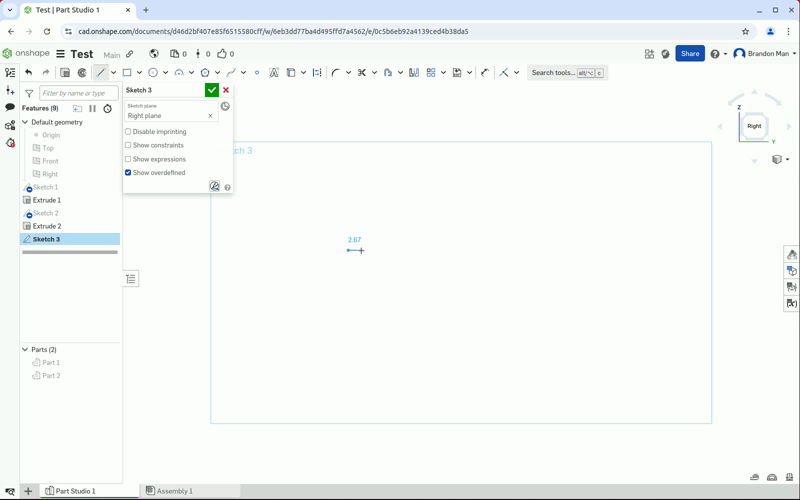
key_up(shift)
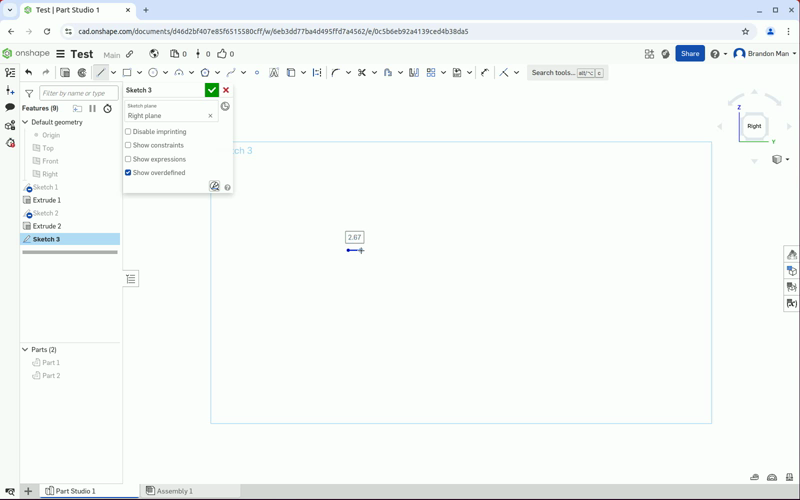
key_down(shift)
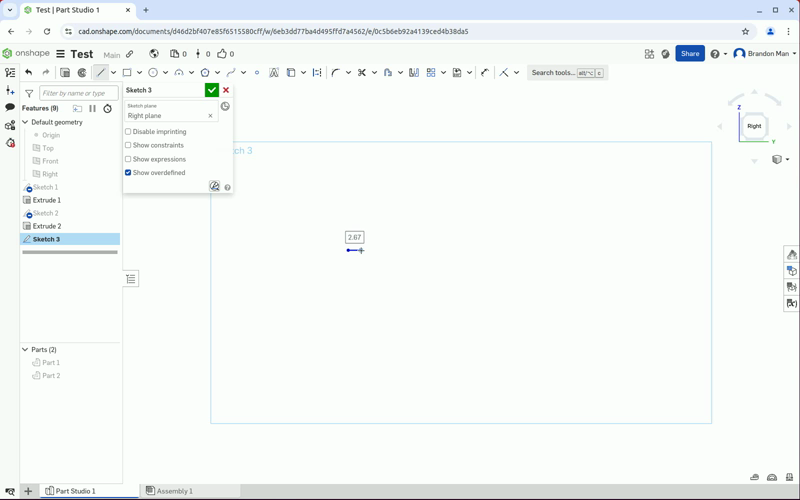
mouse_move(391, 250)
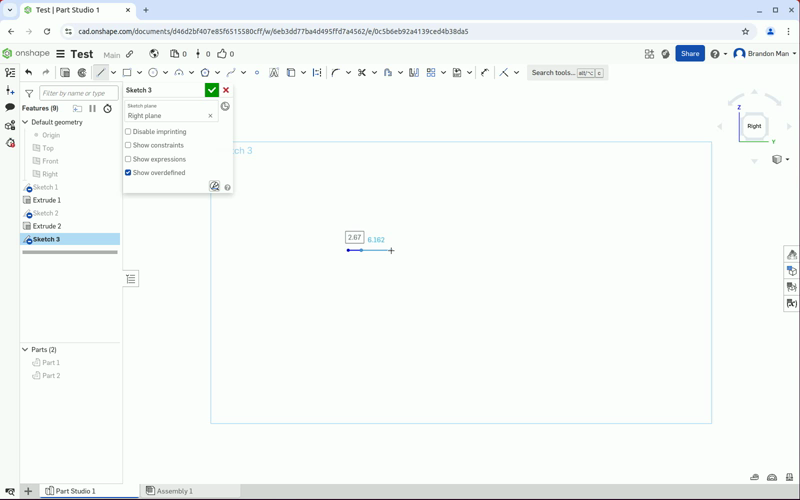
mouse_move(361, 240)
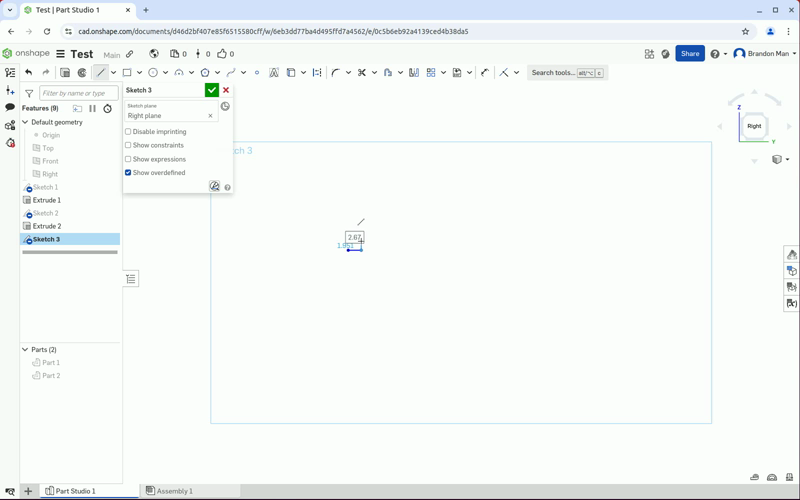
click(361, 240)
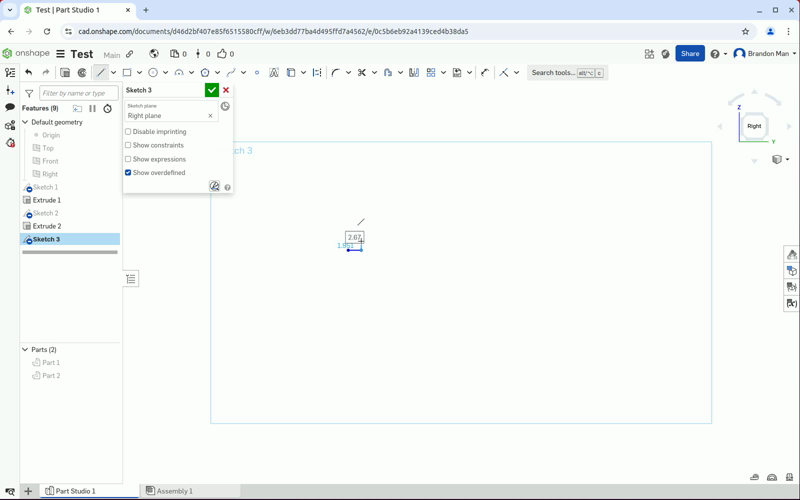
key_up(shift)
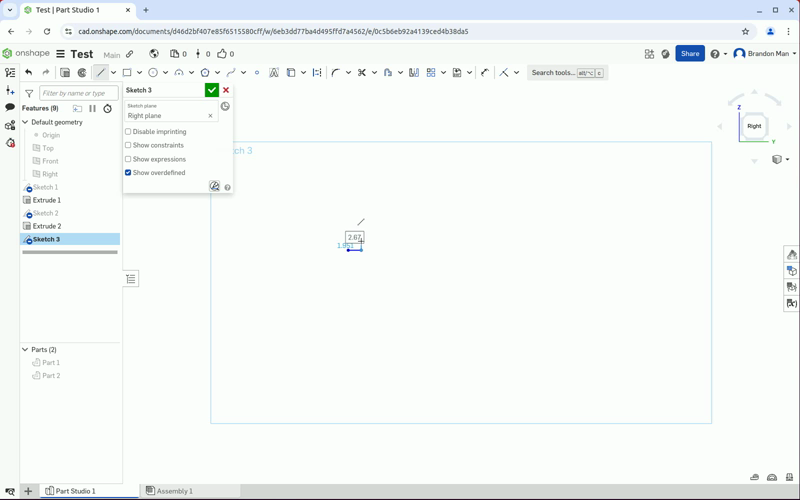
key_down(shift)
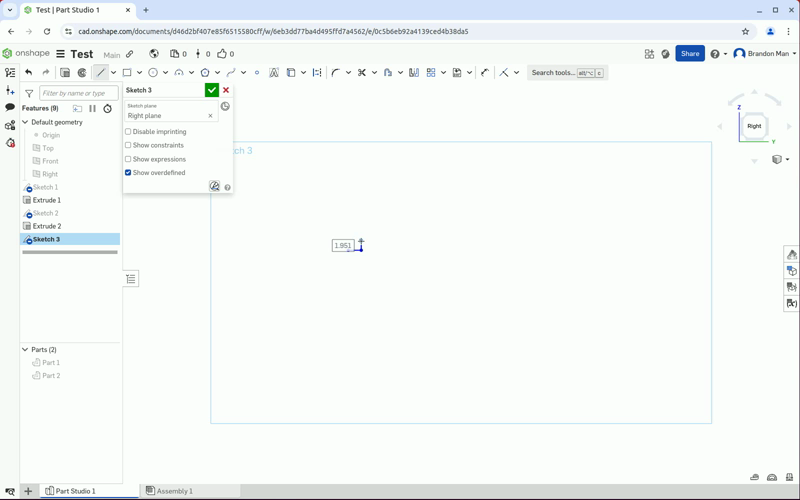
mouse_move(391, 240)
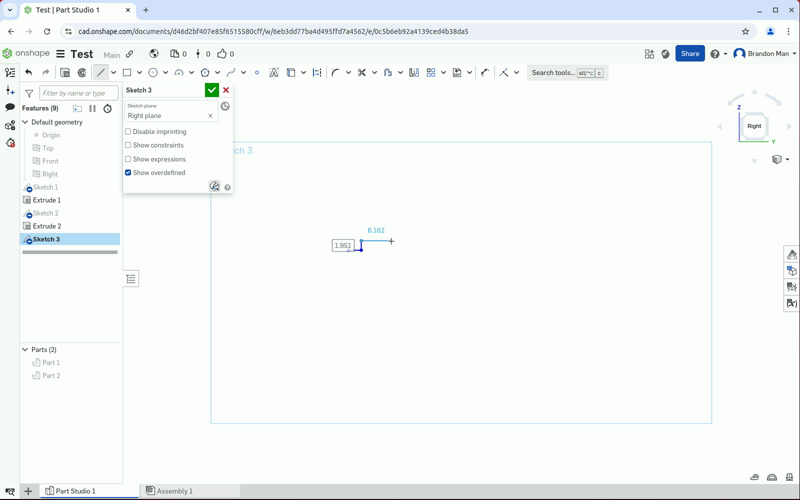
mouse_move(348, 240)
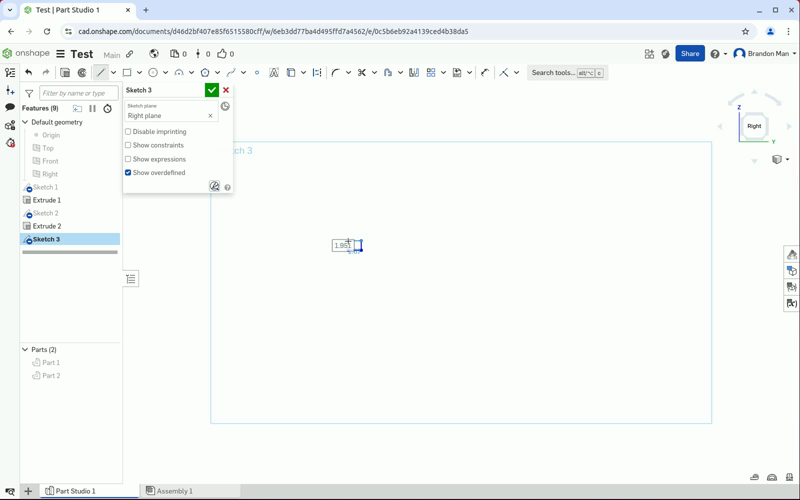
click(348, 240)
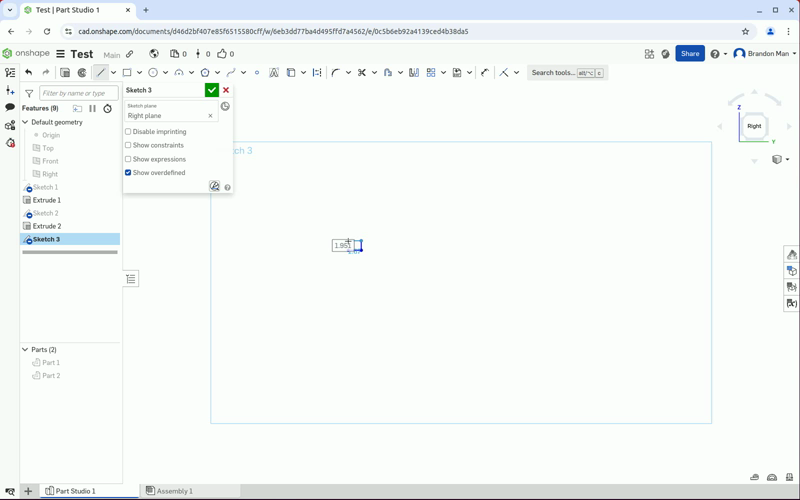
key_up(shift)
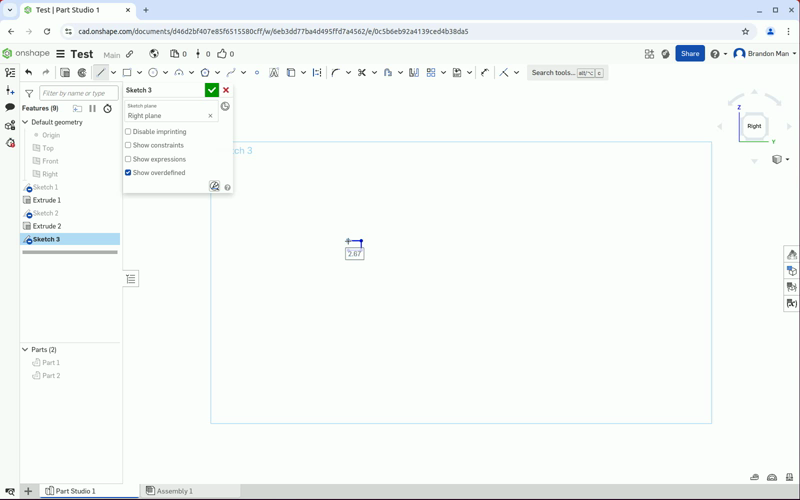
mouse_move(378, 240)
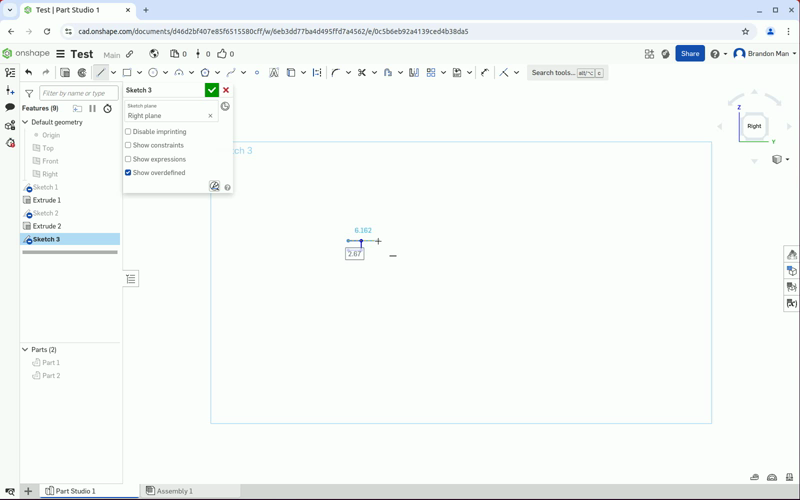
key_down(shift)
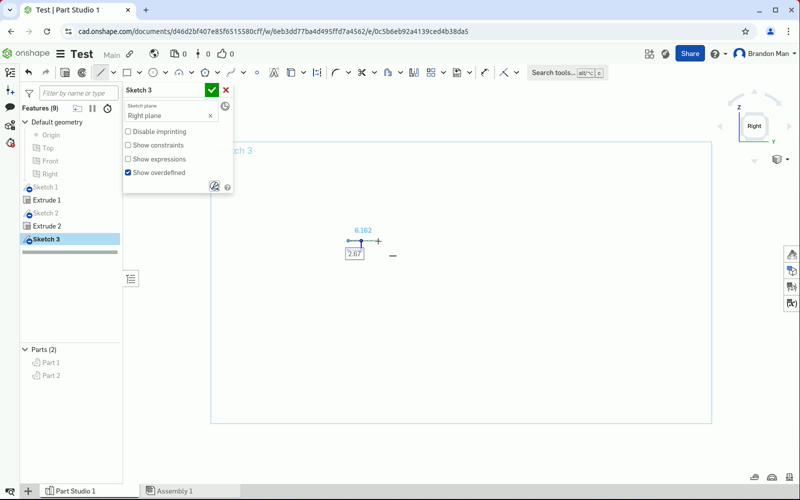
mouse_move(348, 250)
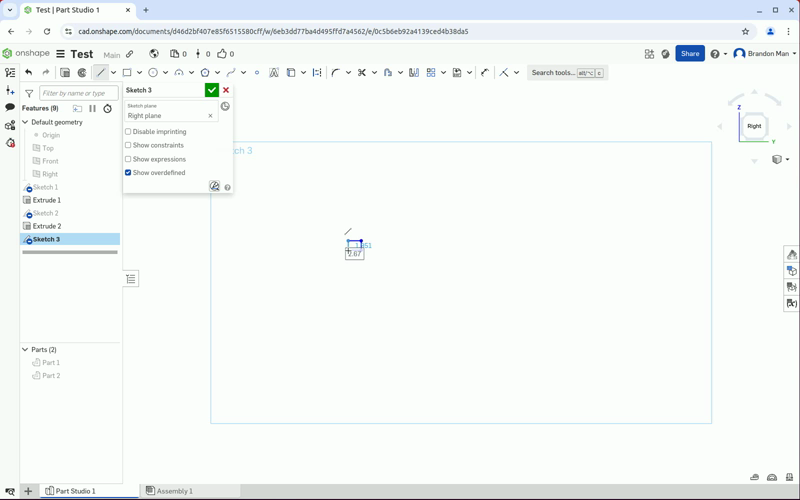
key_up(shift)
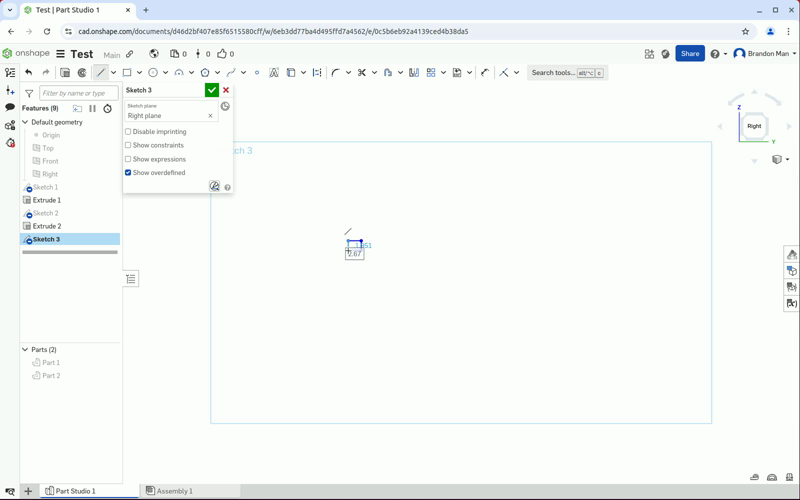
click(348, 250)
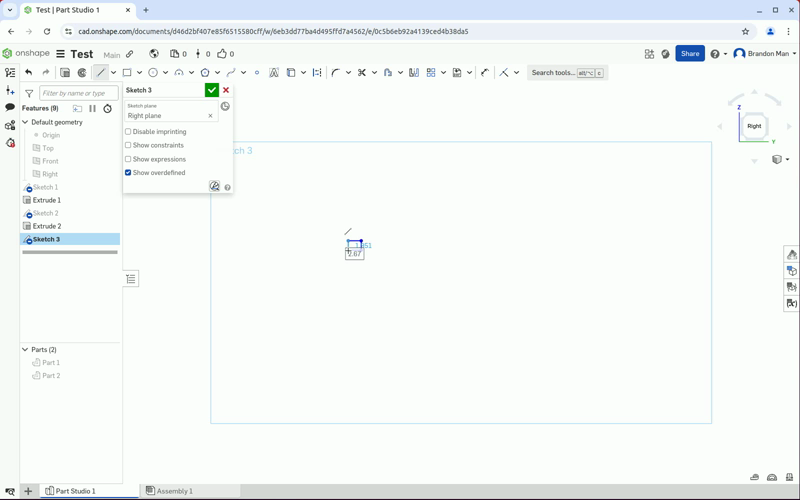
key(esc)
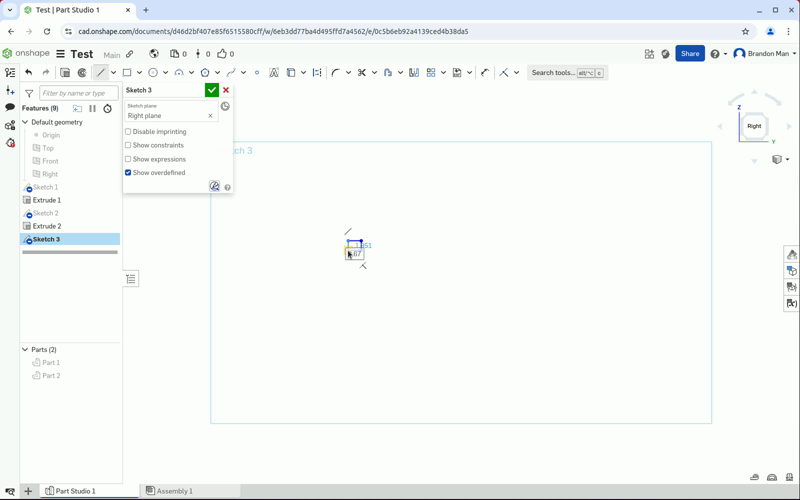
mouse_move(350, 242)
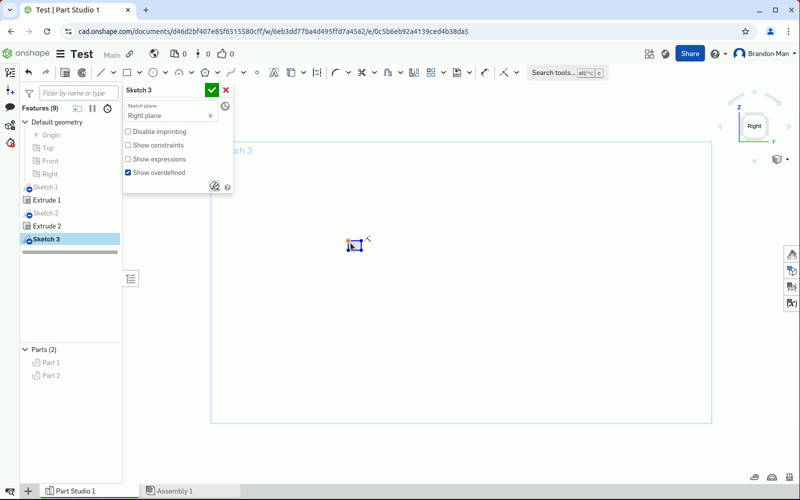
scroll(6)
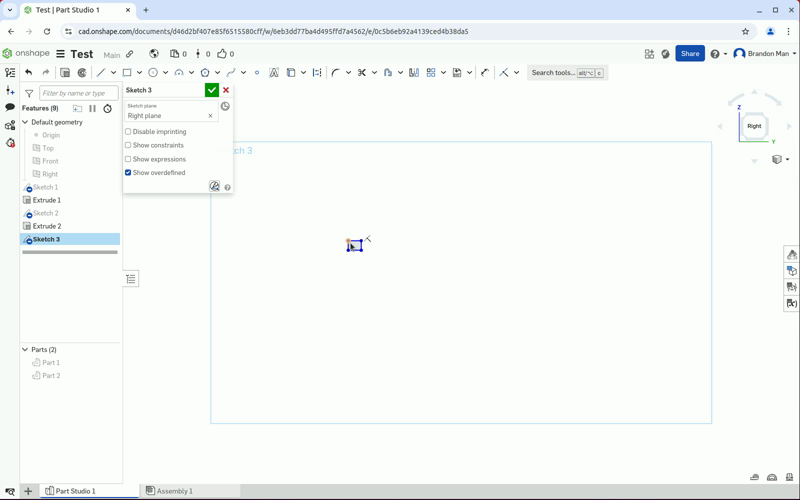
scroll(6)
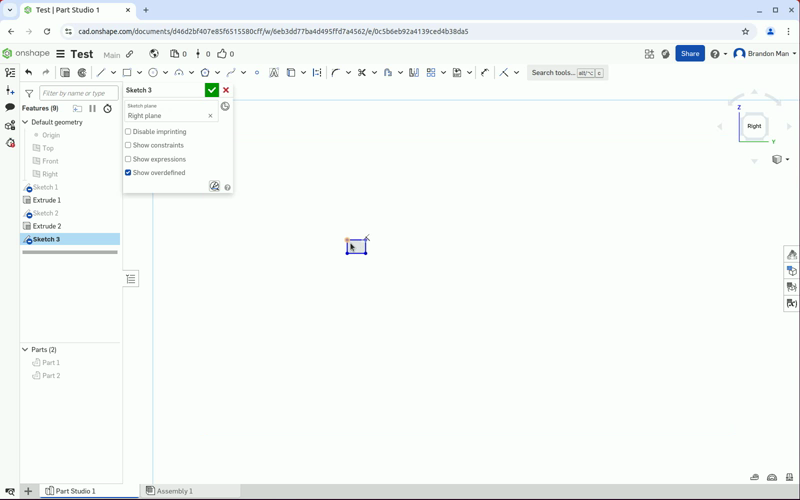
scroll(6)
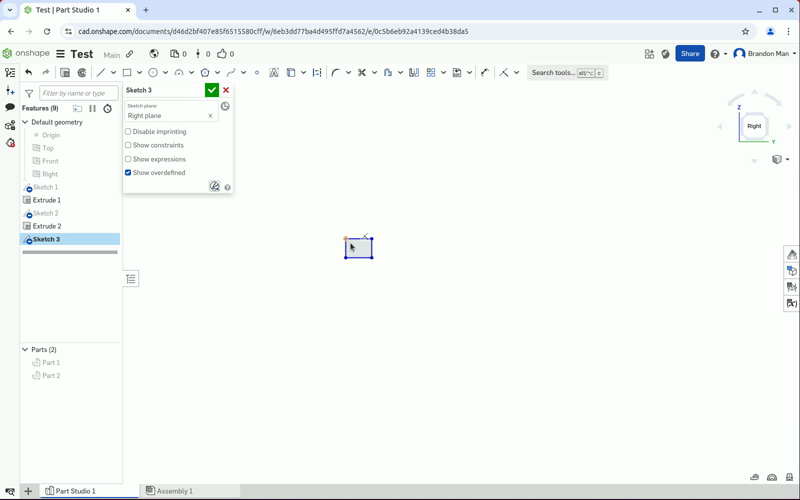
scroll(6)
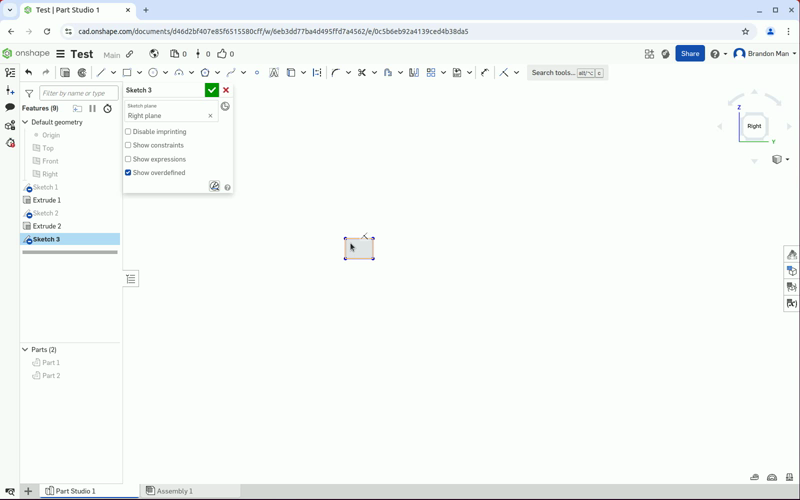
scroll(6)
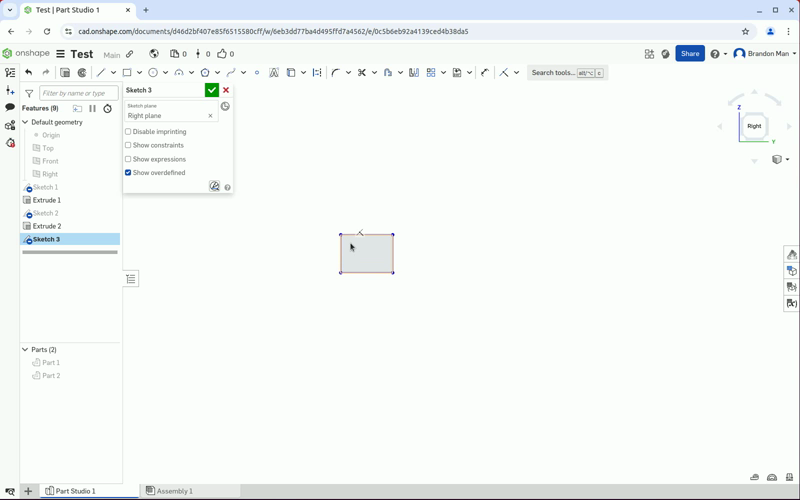
scroll(6)
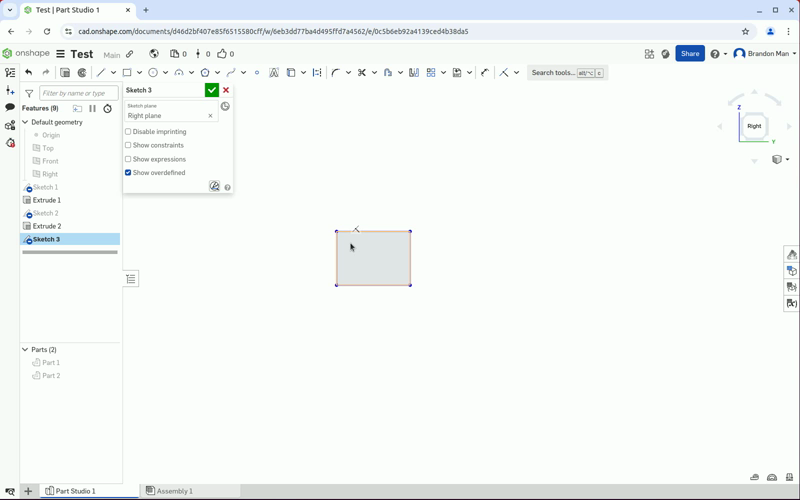
scroll(6)
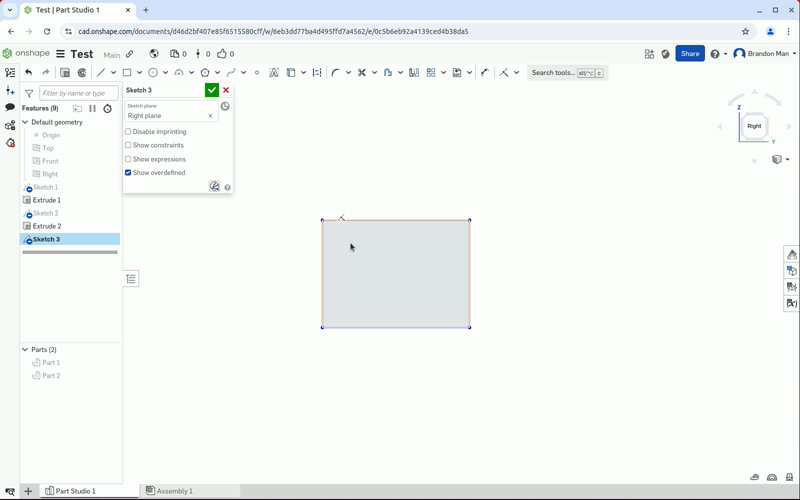
click(350, 242)
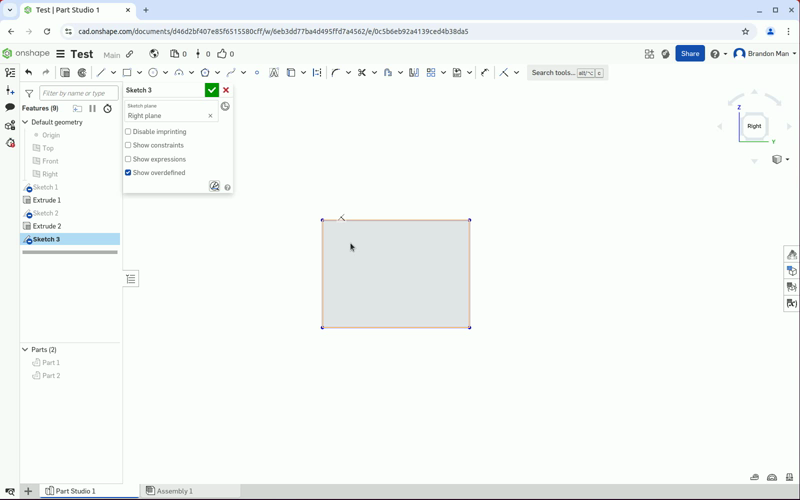
scroll(-6)
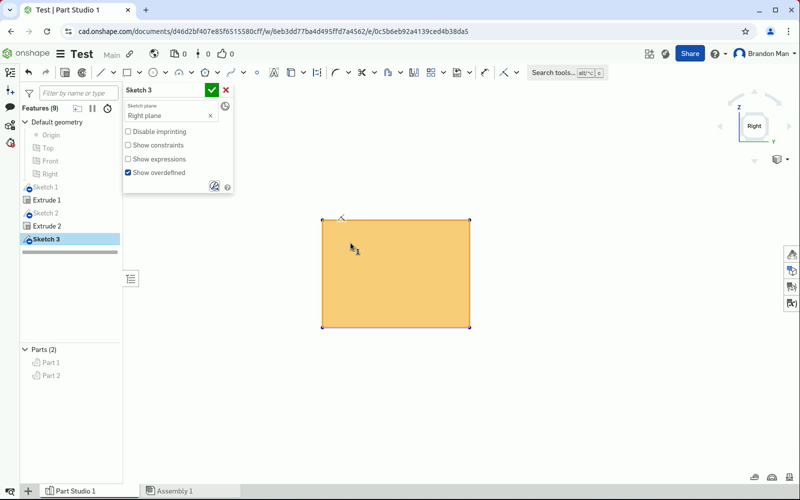
scroll(-6)
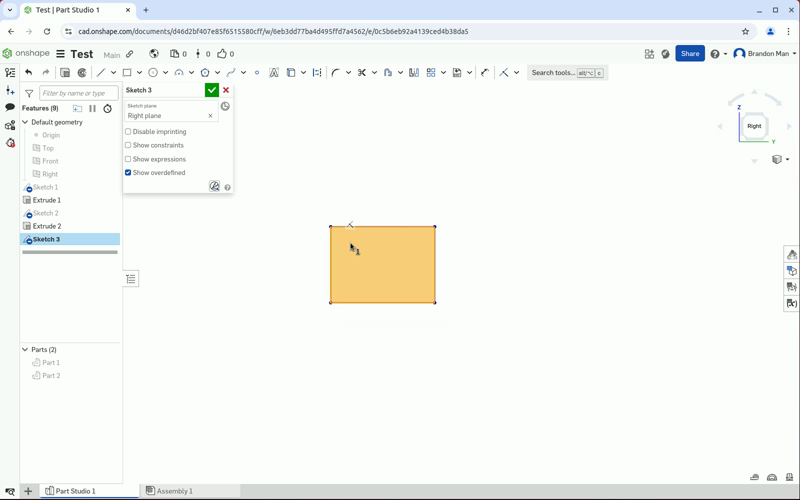
scroll(-6)
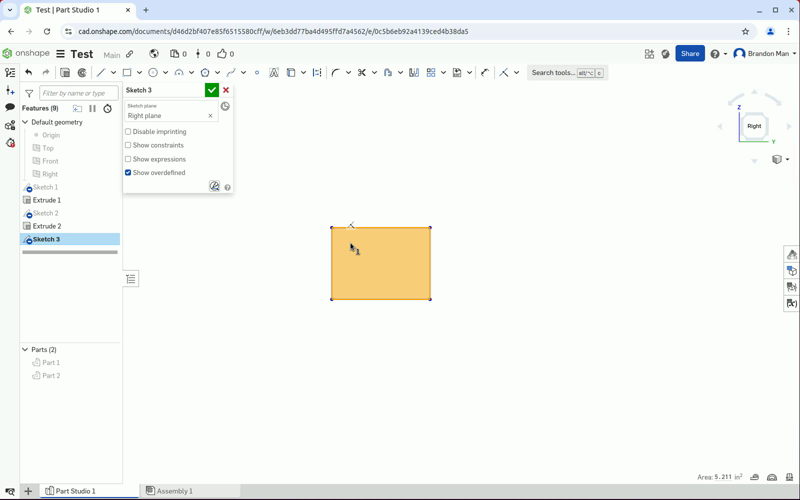
scroll(-6)
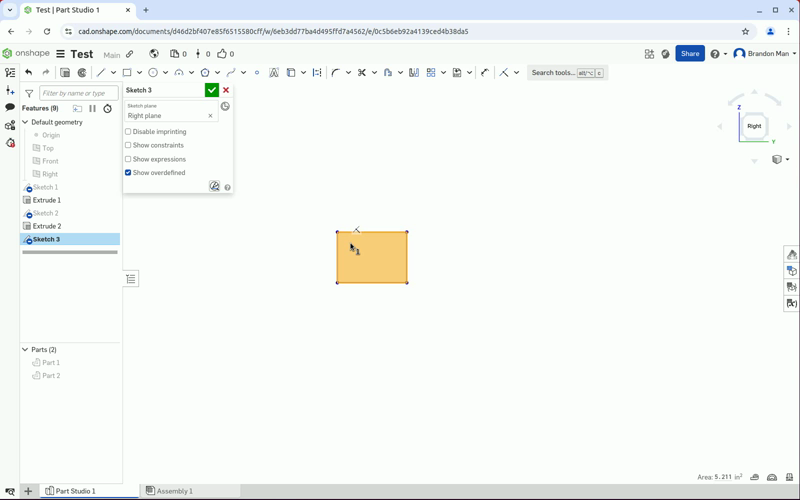
scroll(-6)
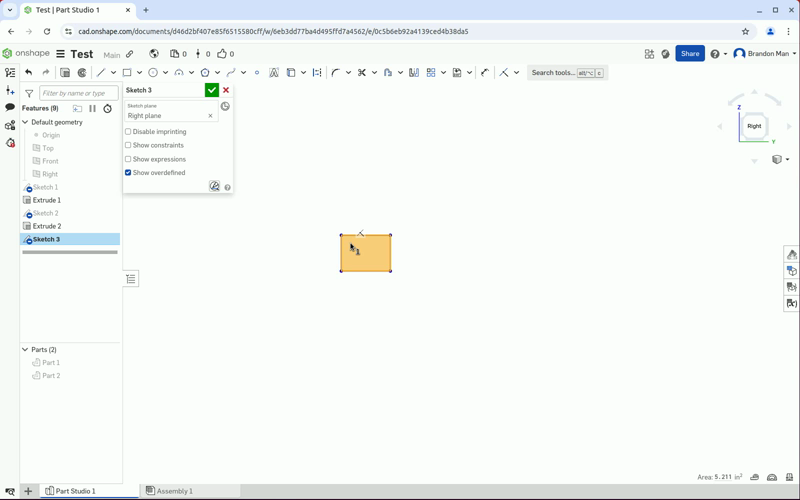
scroll(-6)
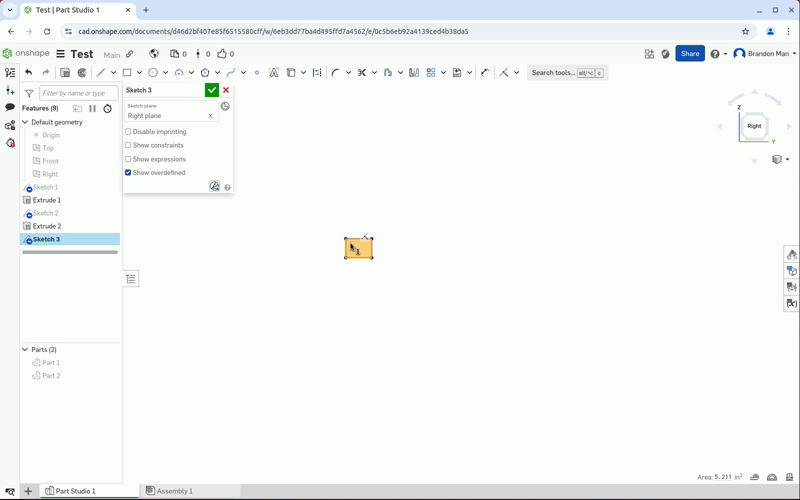
scroll(-6)
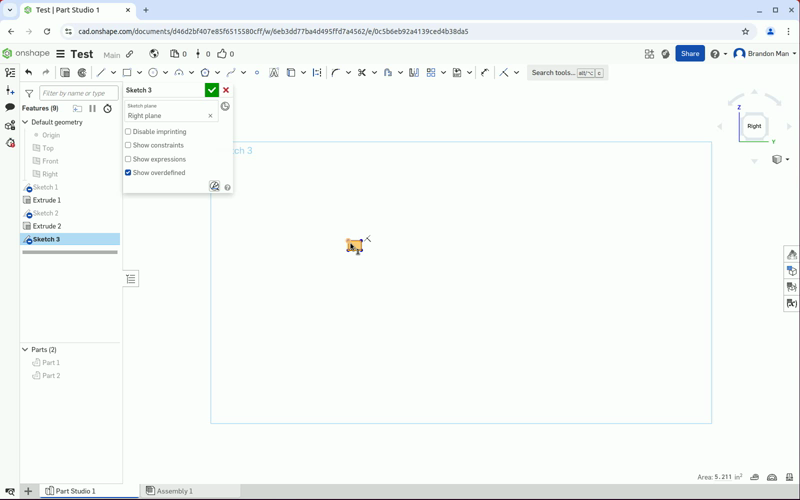
mouse_move(73, 352)
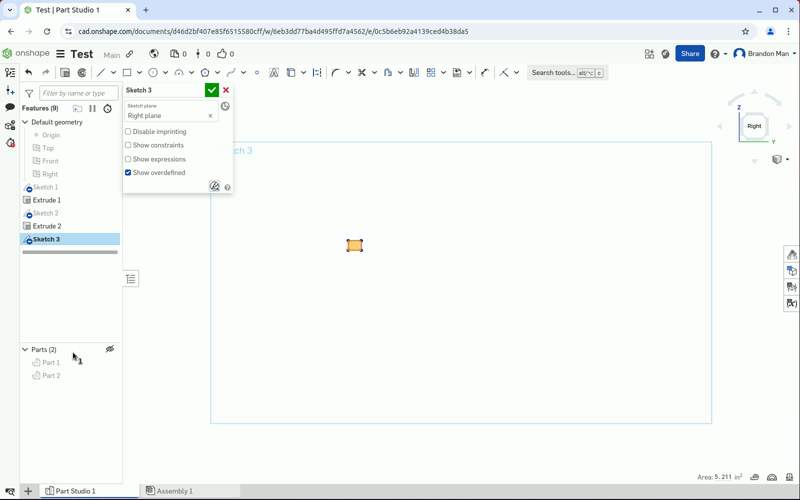
key(shift+y)
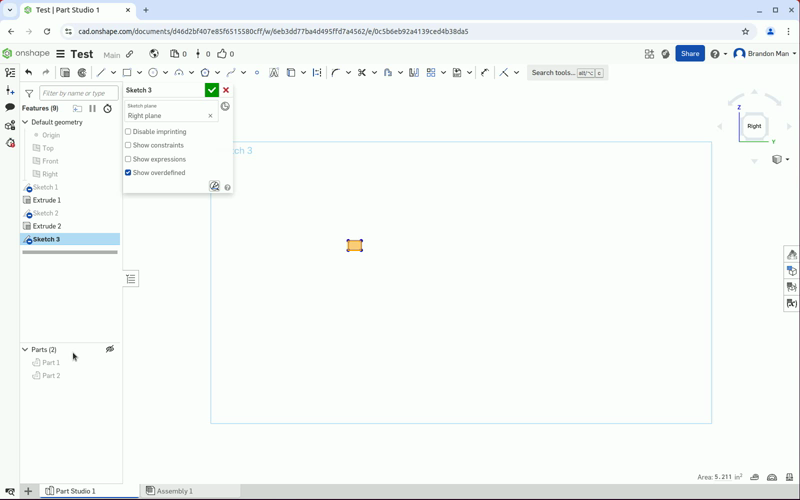
key(shift+e)
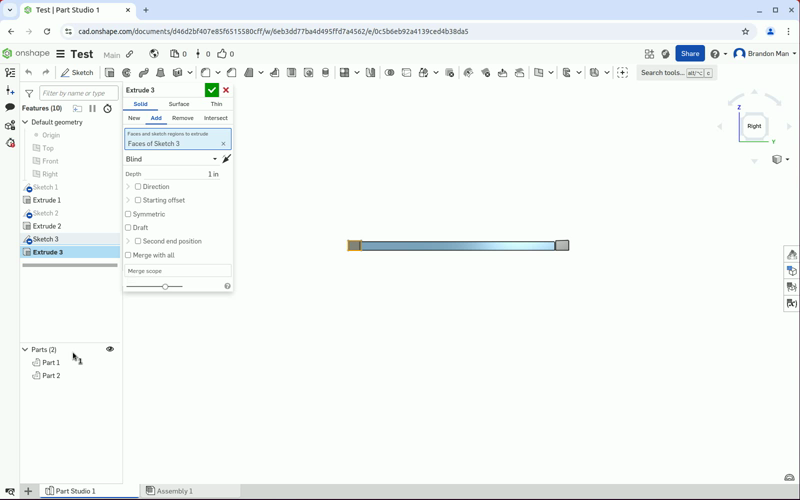
mouse_move(143, 106)
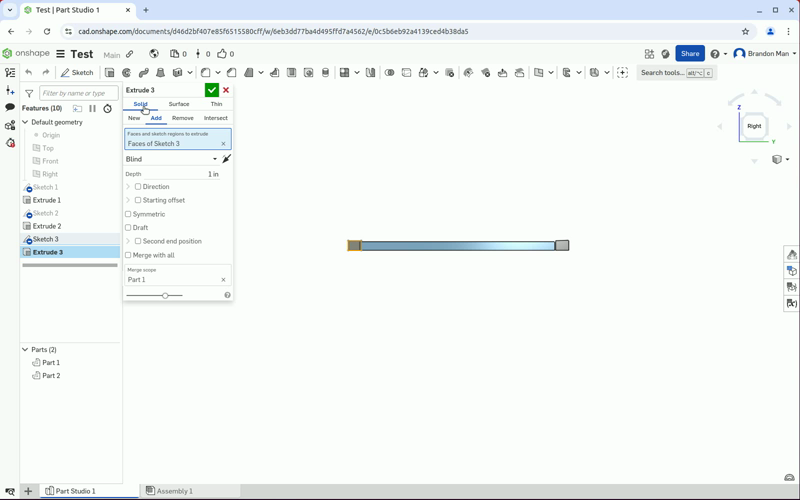
click(143, 106)
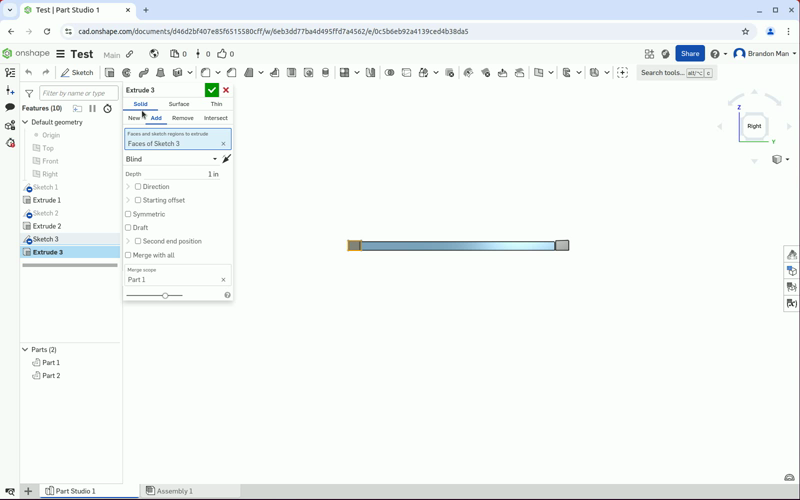
mouse_move(137, 120)
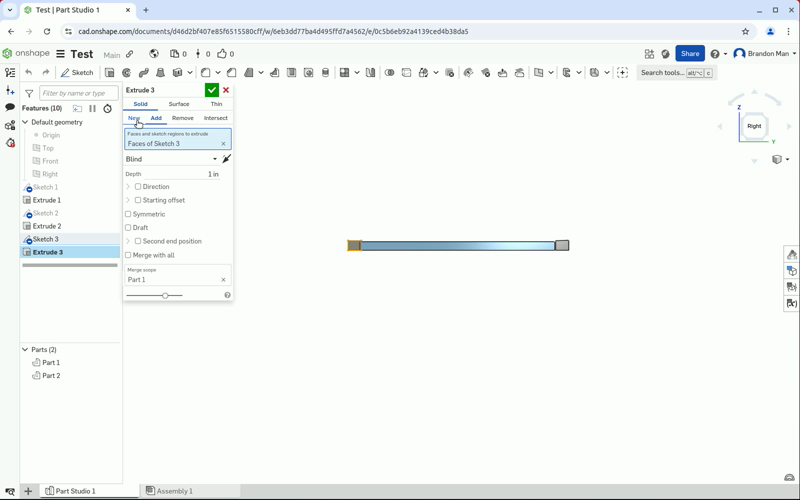
click(137, 120)
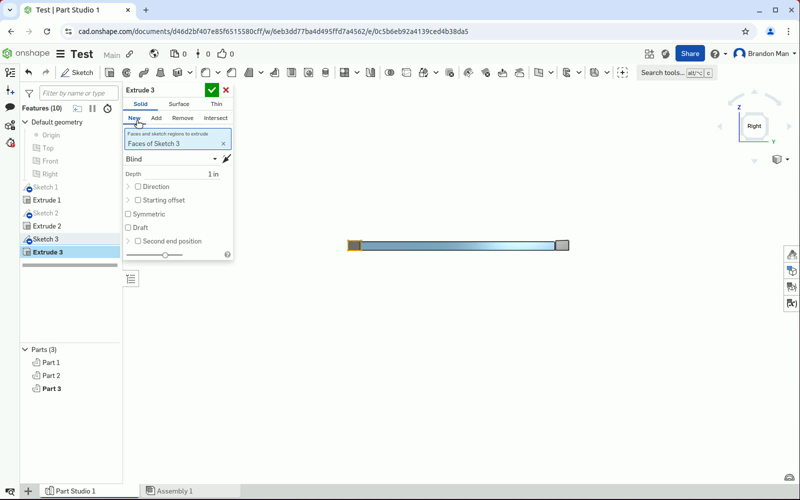
key(tab, 4)
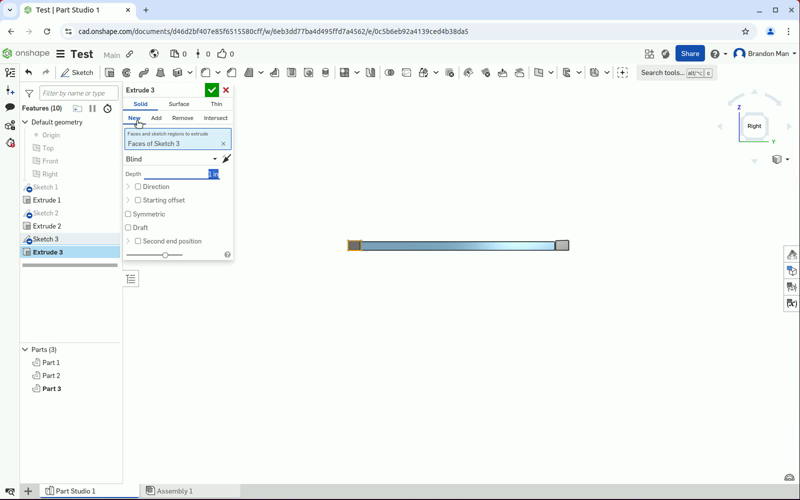
text(22.627)
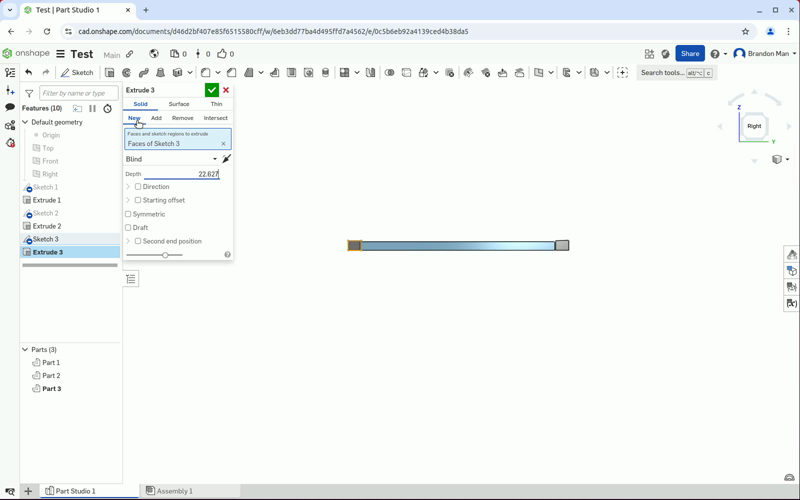
key(enter)
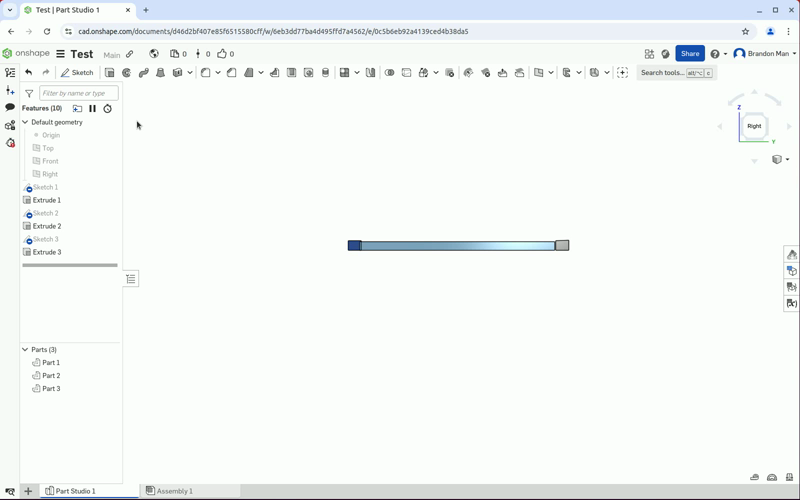
key(shift+h)
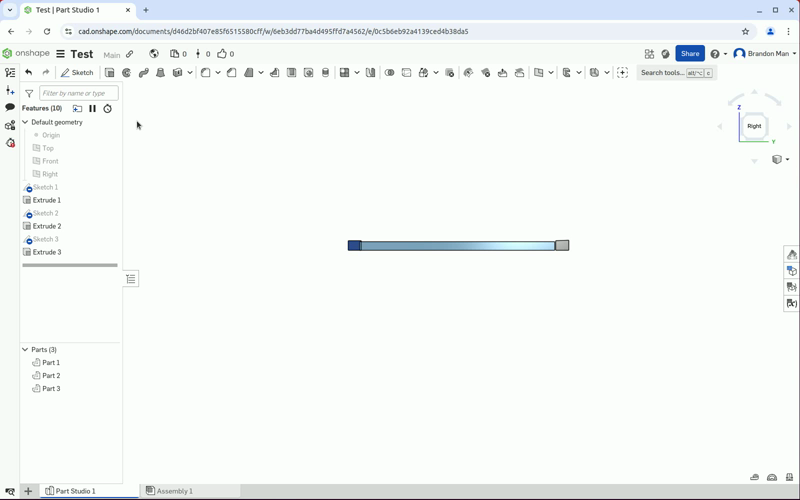
key(shift+h)
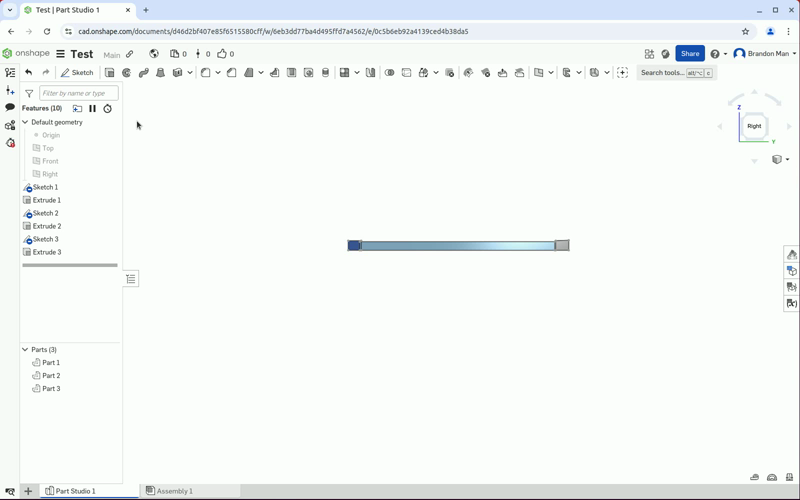
key(shift+7)
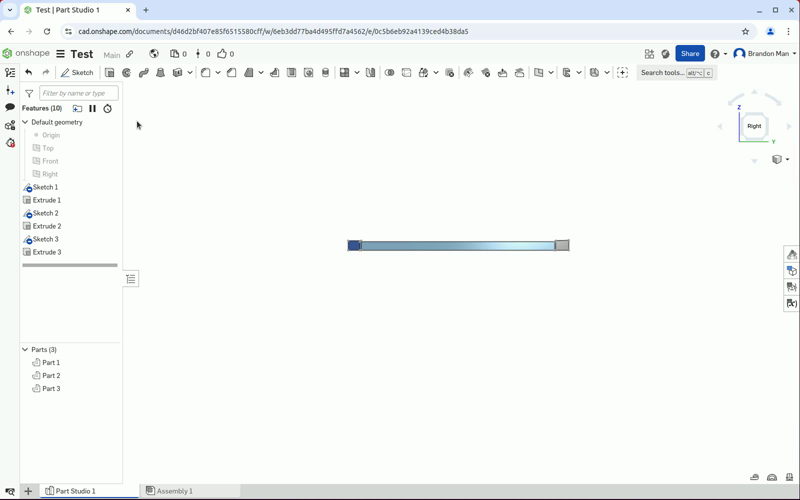
key(right, 2)
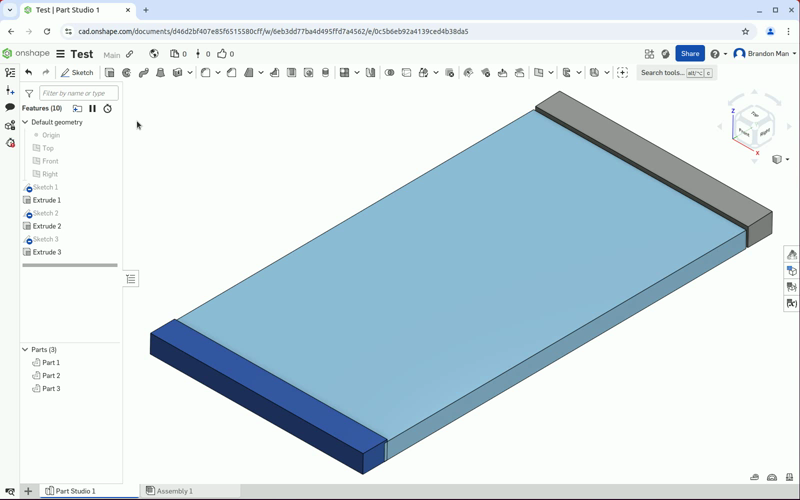
key(down, 2)
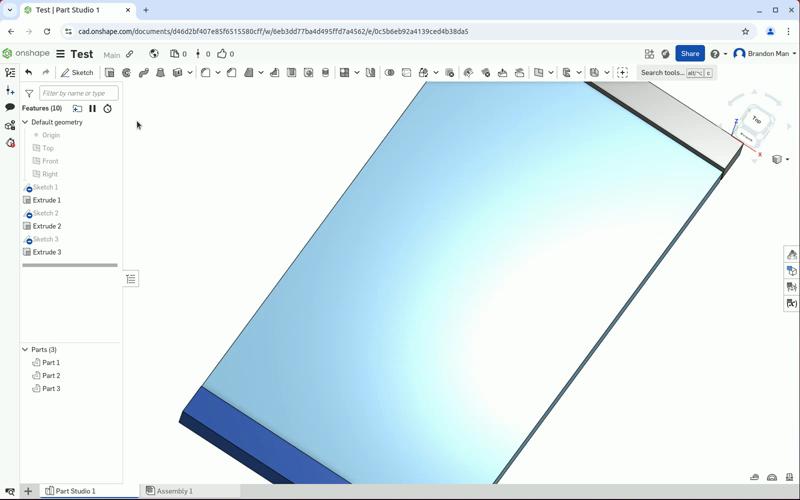
key(up, 2)
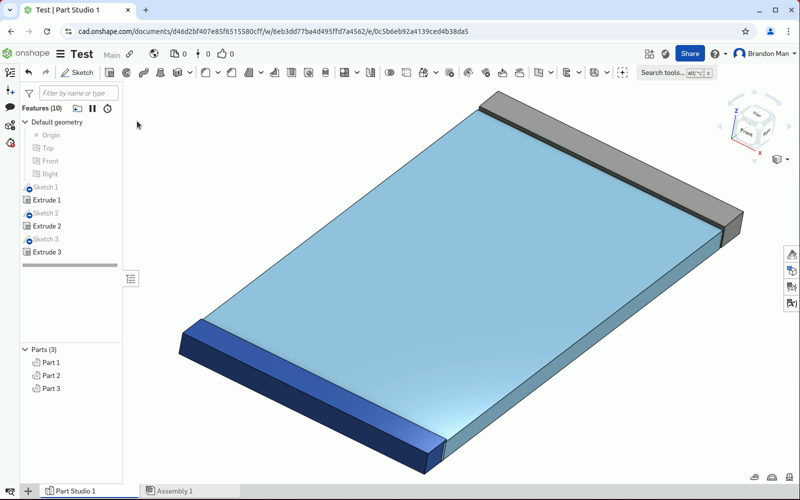
key(left, 2)
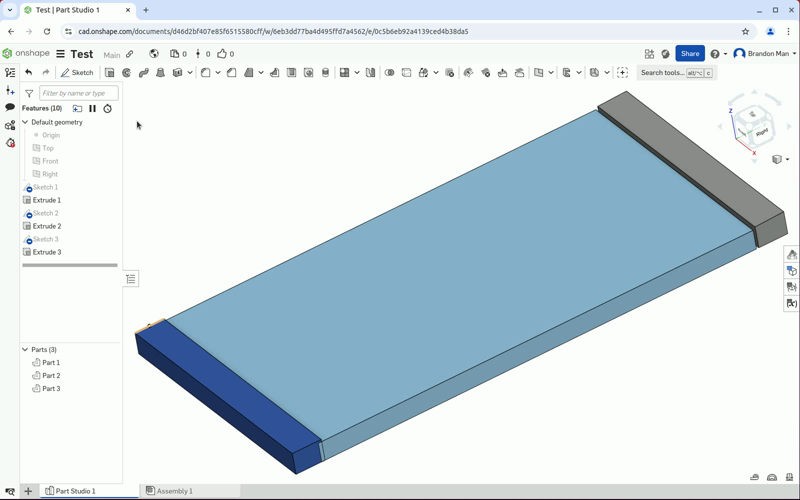
mouse_move(73, 189)
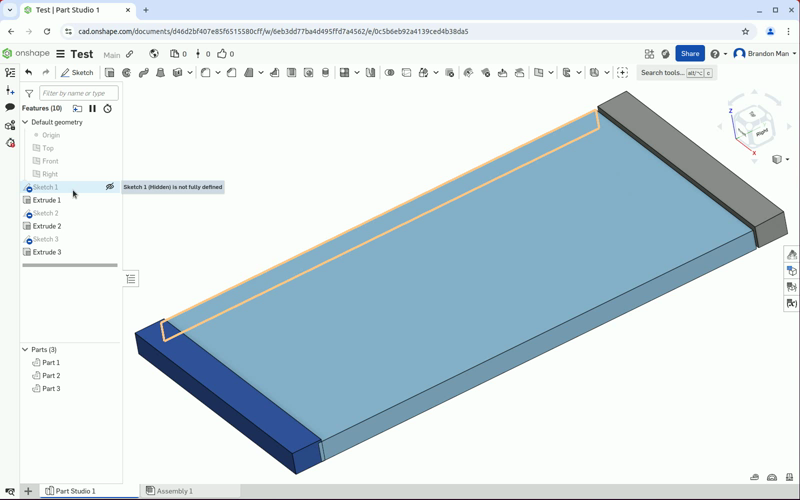
click(73, 189)